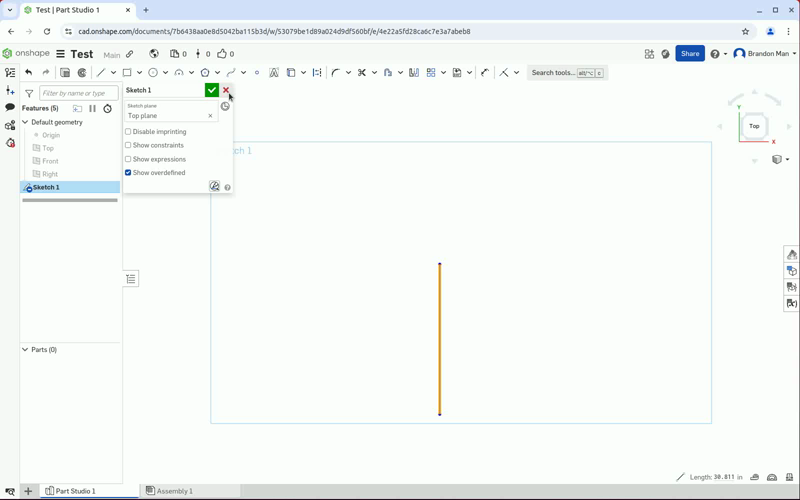
key(shift+h)
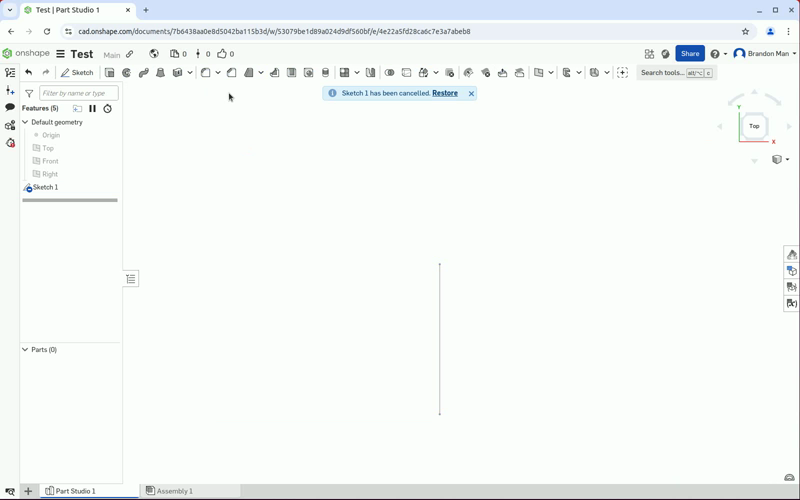
key(shift+s)
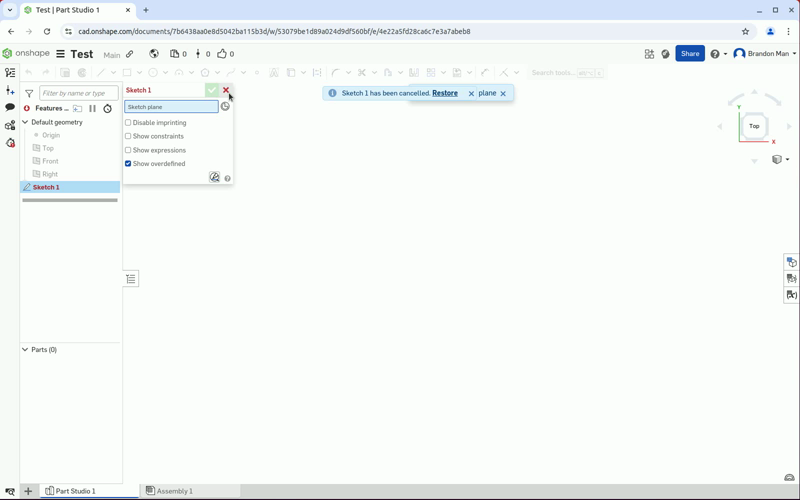
mouse_move(73, 150)
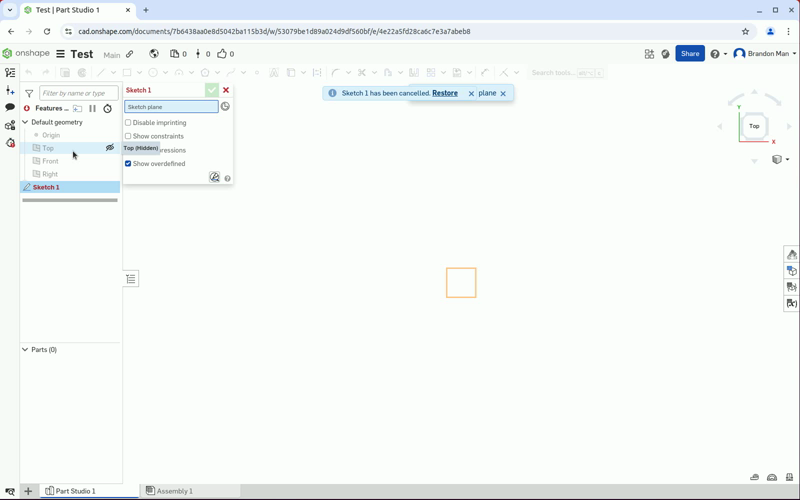
click(73, 150)
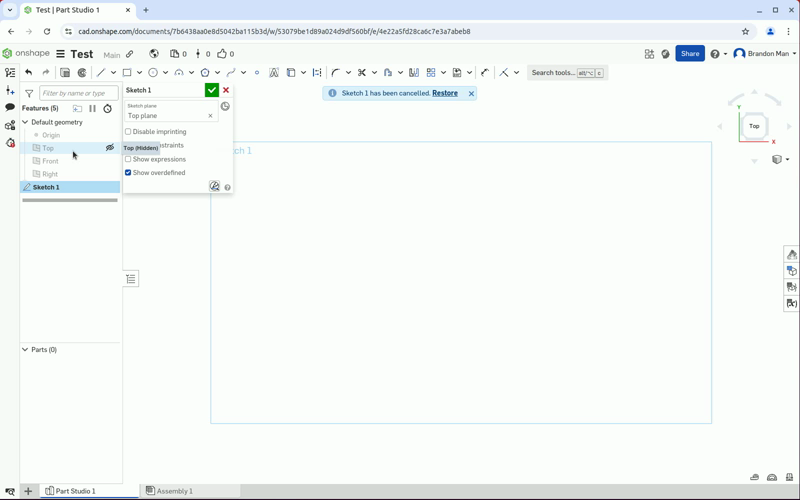
mouse_move(73, 352)
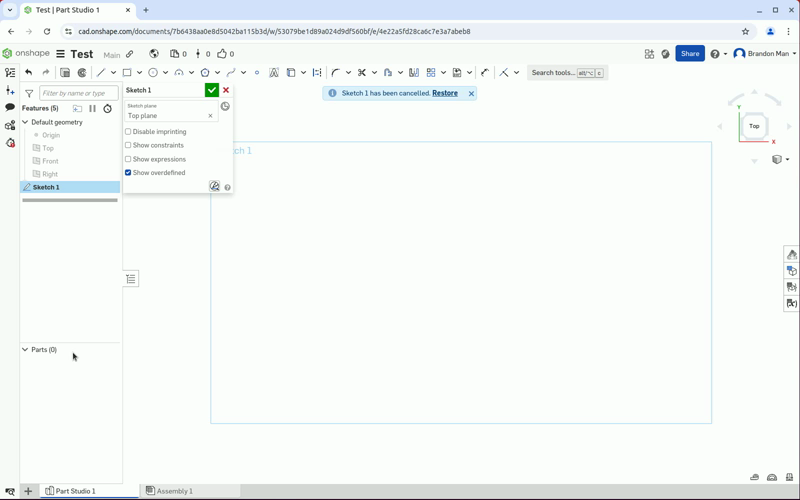
key(y)
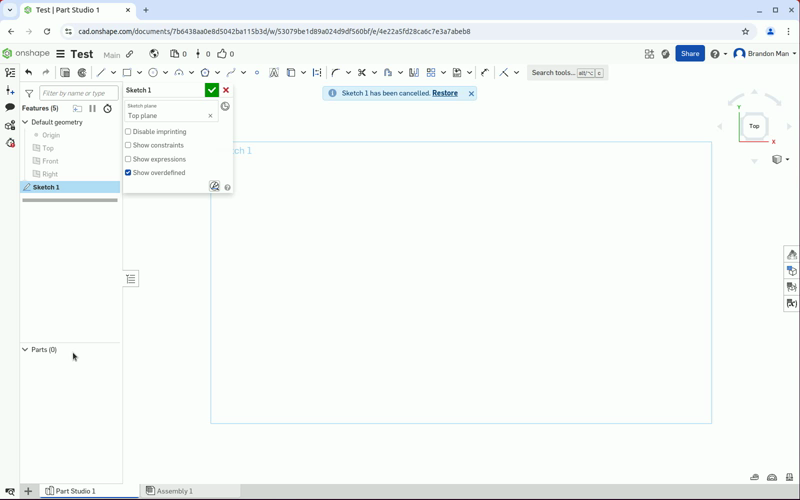
key(l)
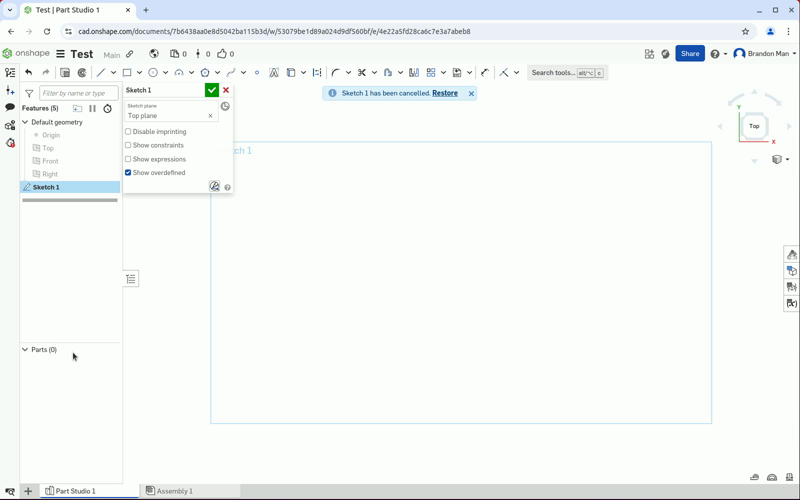
key_down(shift)
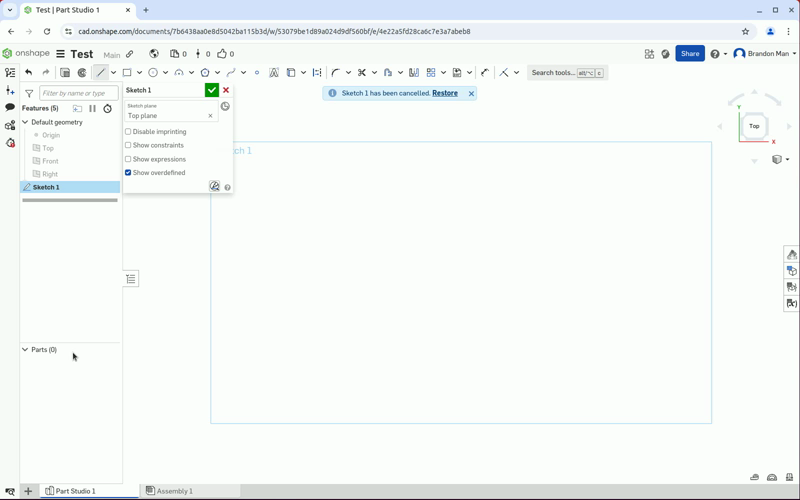
mouse_move(390, 321)
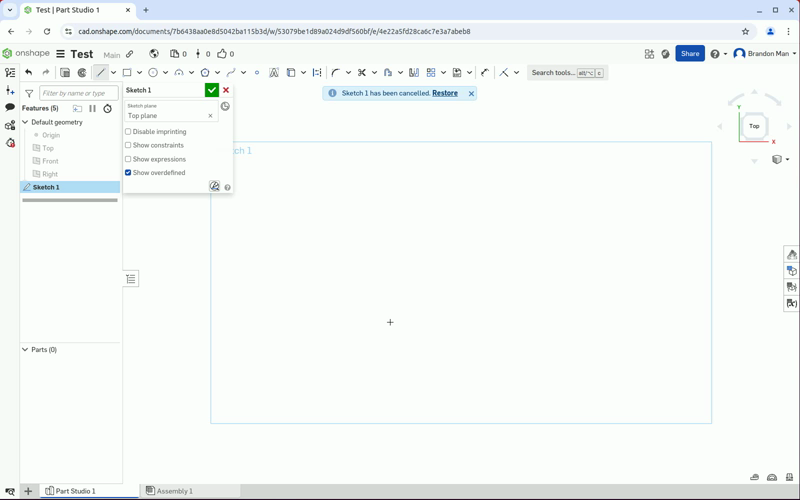
click(390, 321)
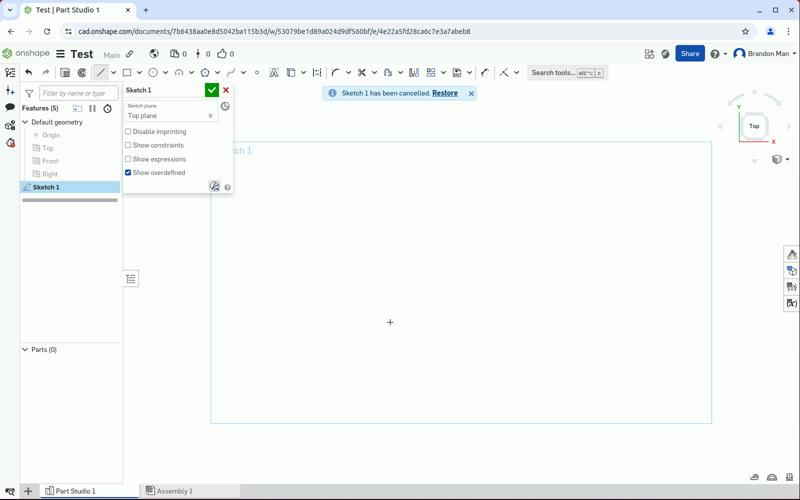
key_up(shift)
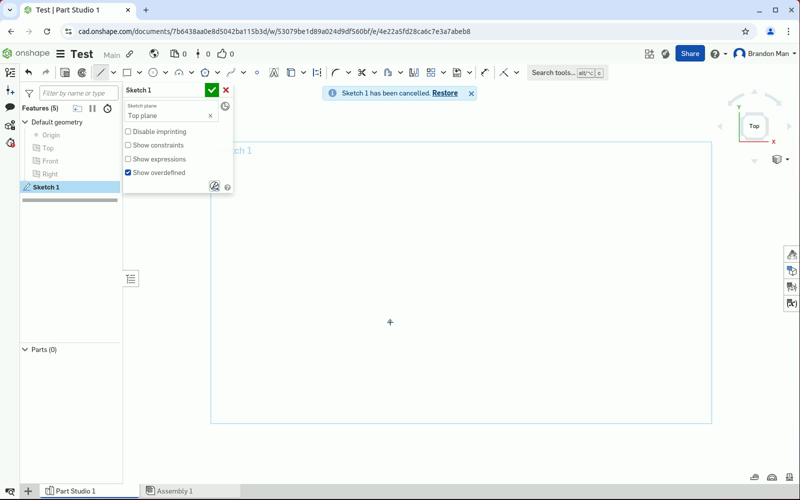
key_down(shift)
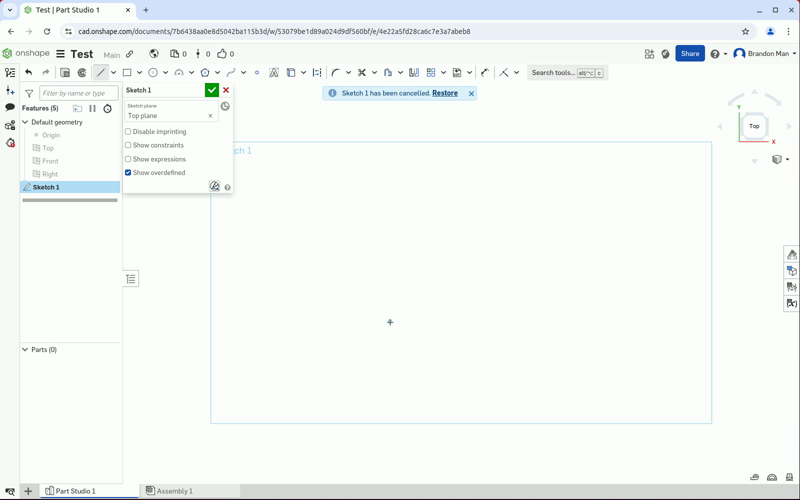
mouse_move(522, 321)
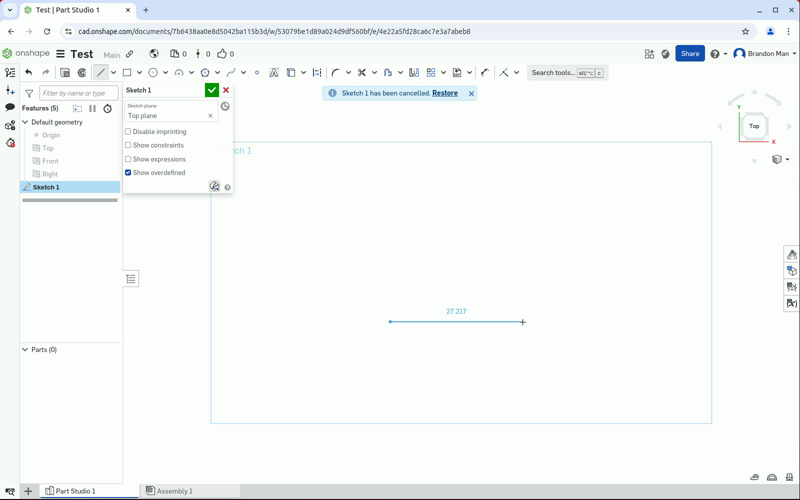
click(522, 321)
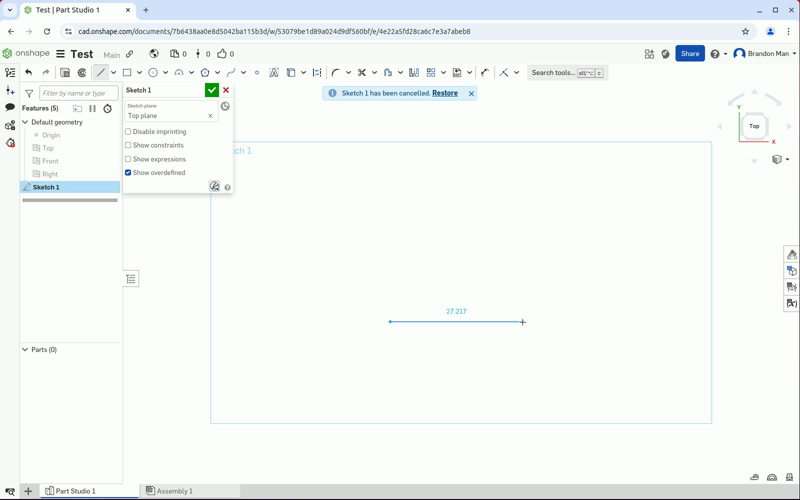
key_up(shift)
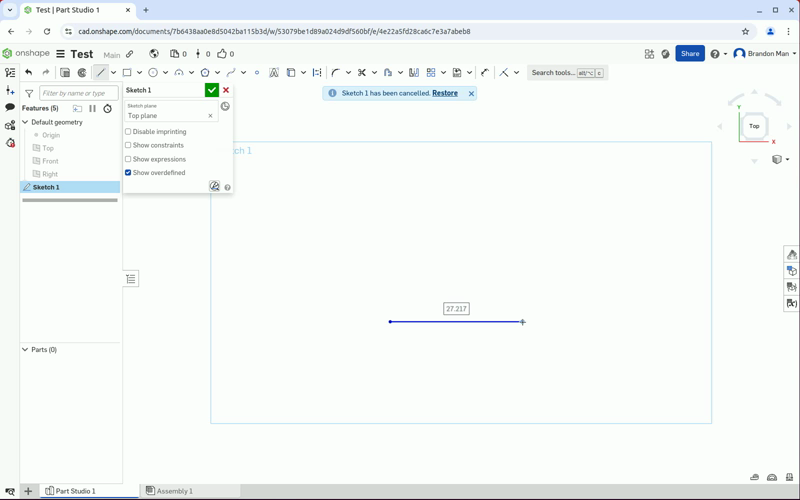
key_down(shift)
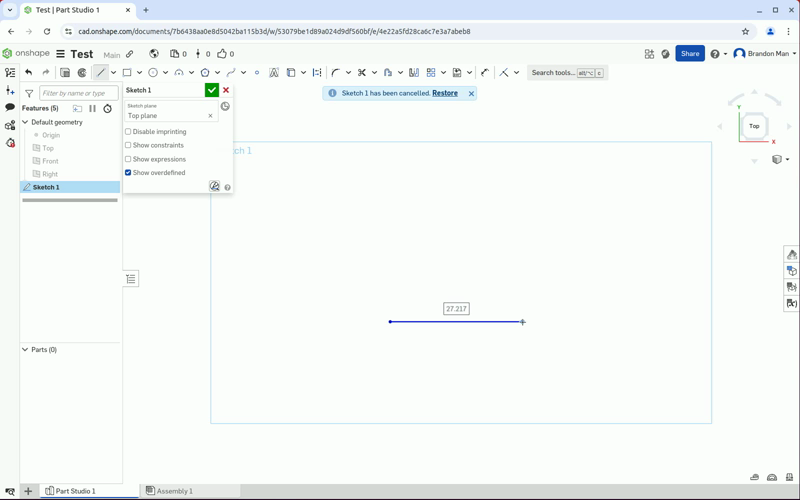
mouse_move(552, 321)
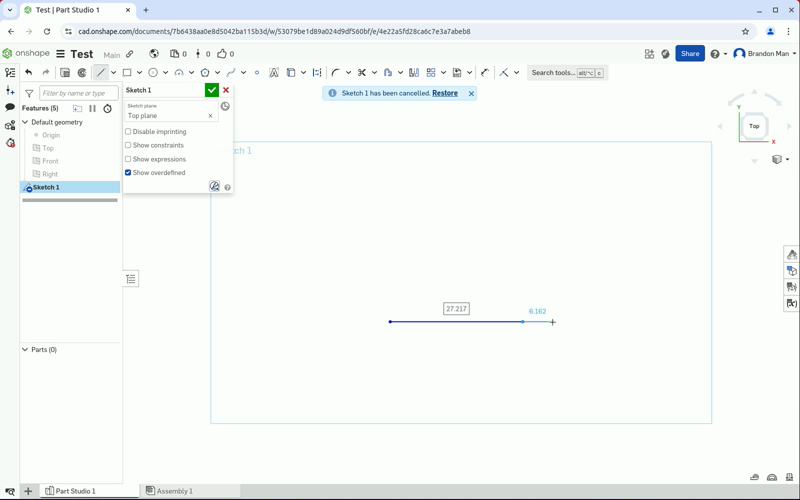
mouse_move(522, 296)
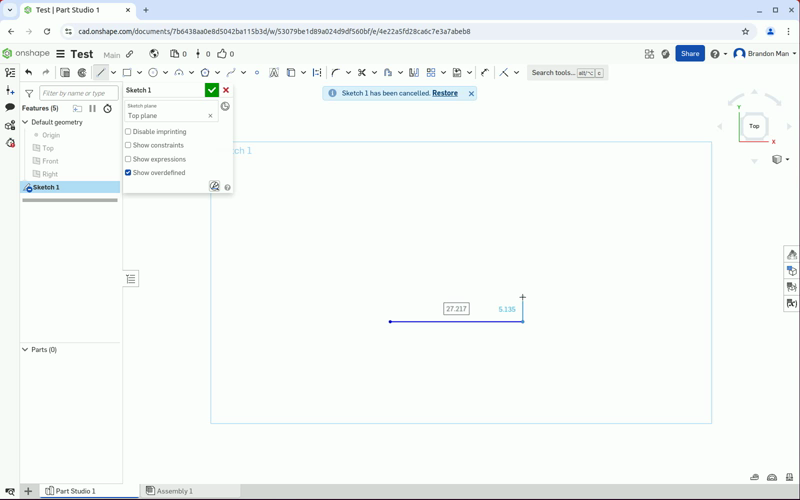
click(522, 296)
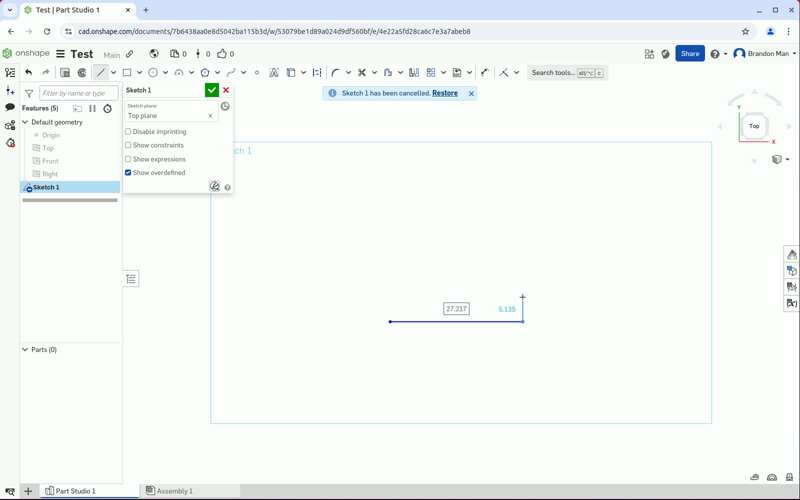
key_up(shift)
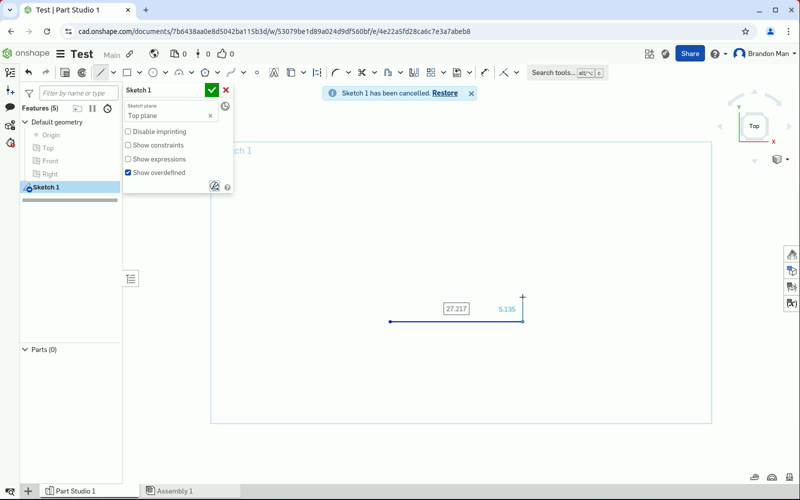
key(esc)
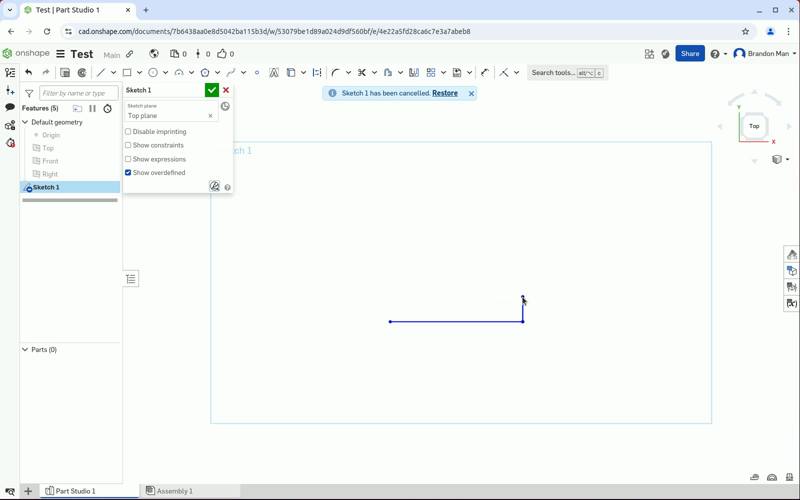
key(a)
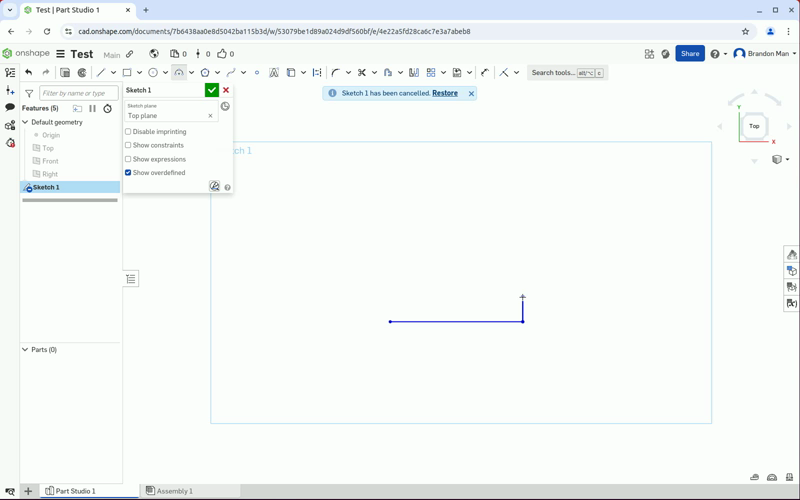
mouse_move(522, 296)
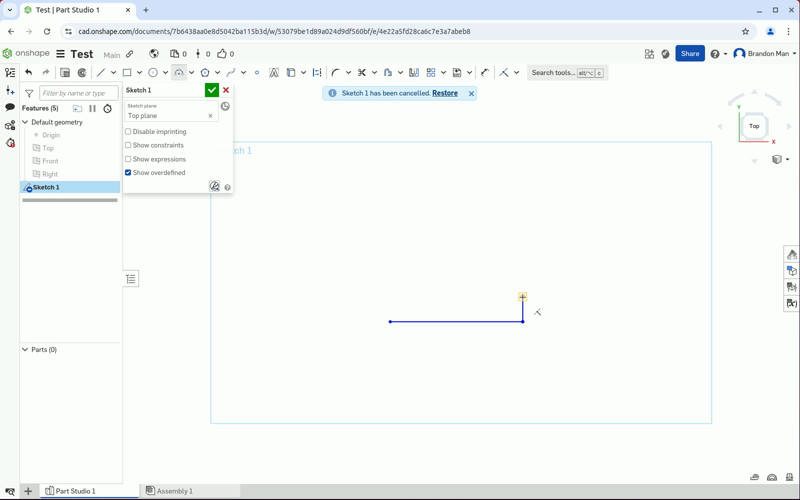
click(522, 296)
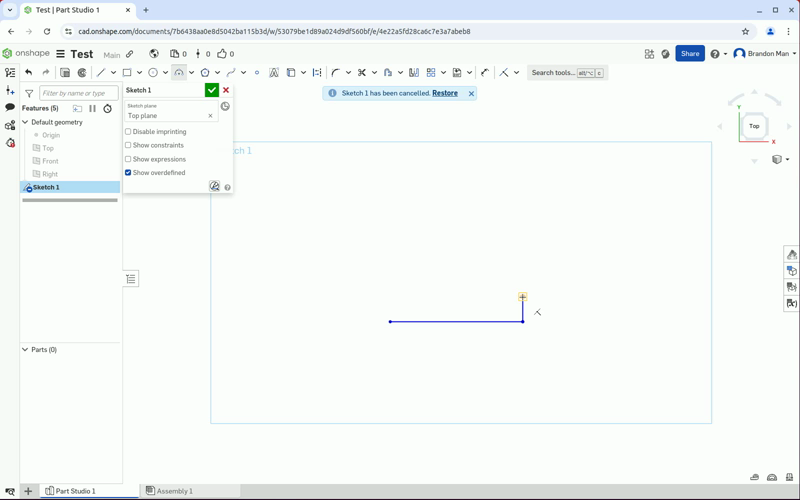
key_down(shift)
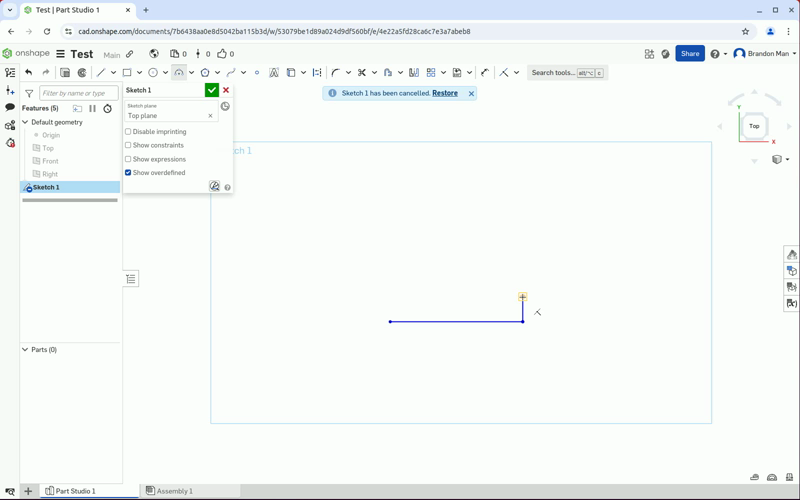
mouse_move(522, 268)
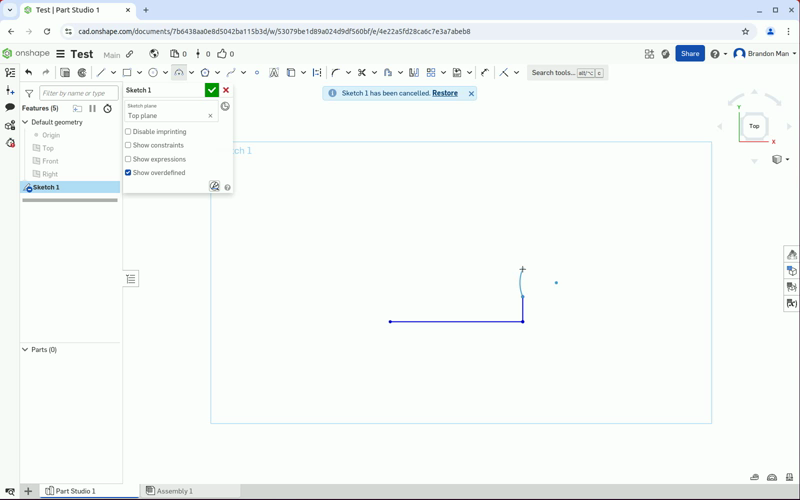
click(522, 268)
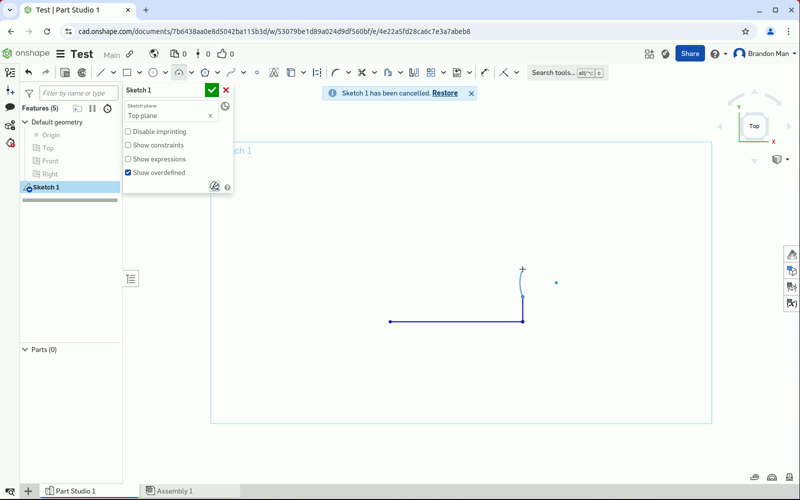
mouse_move(508, 282)
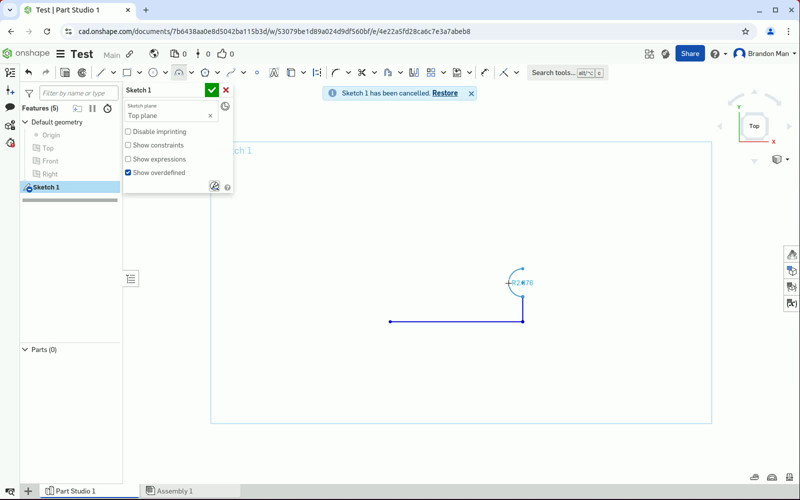
click(508, 282)
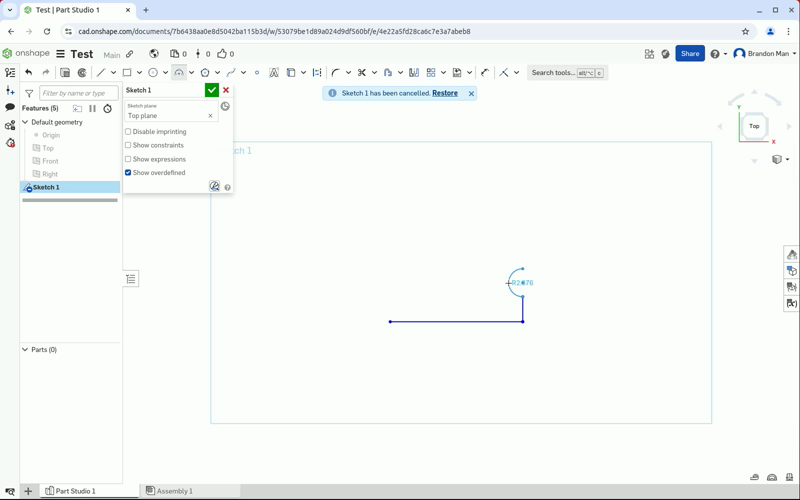
key_up(shift)
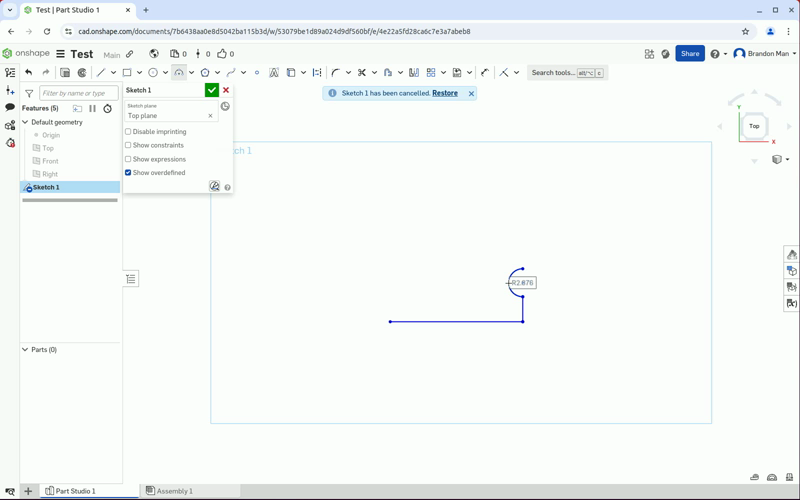
key(esc)
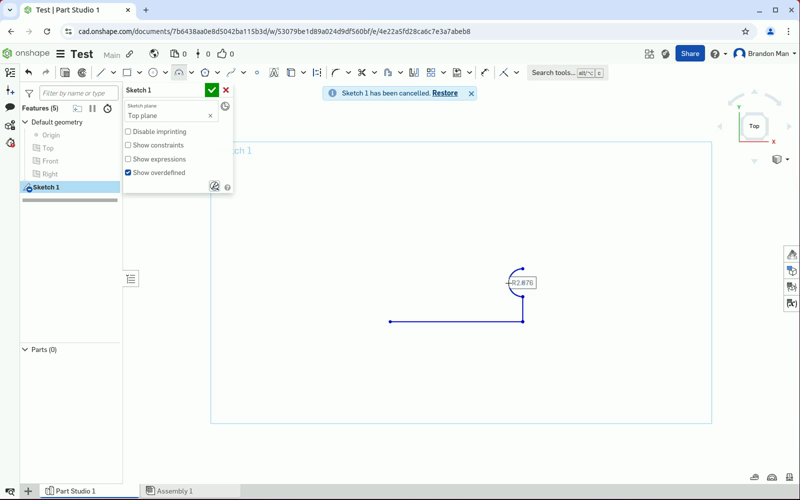
key(l)
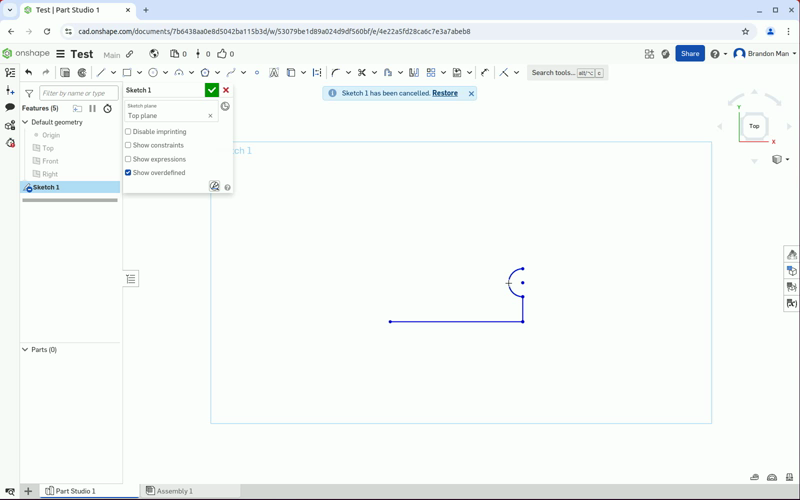
mouse_move(522, 268)
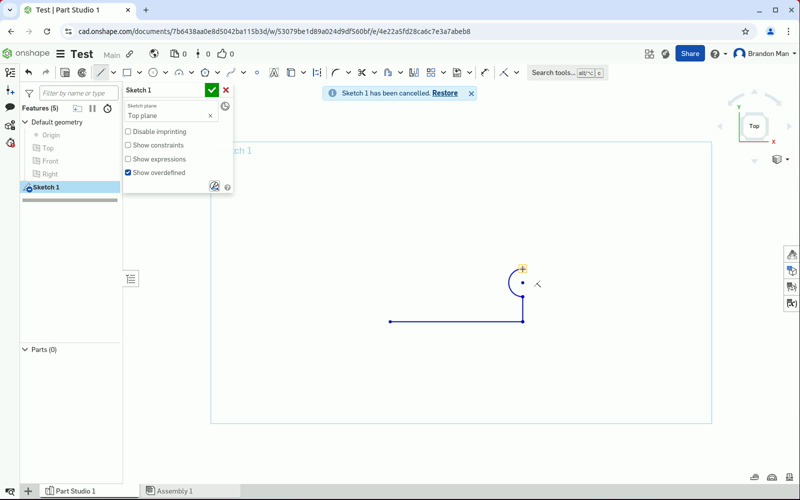
click(522, 268)
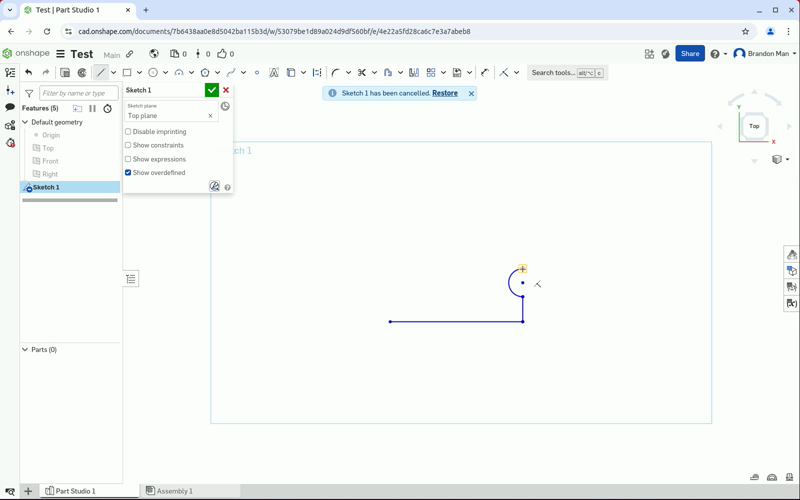
key_down(shift)
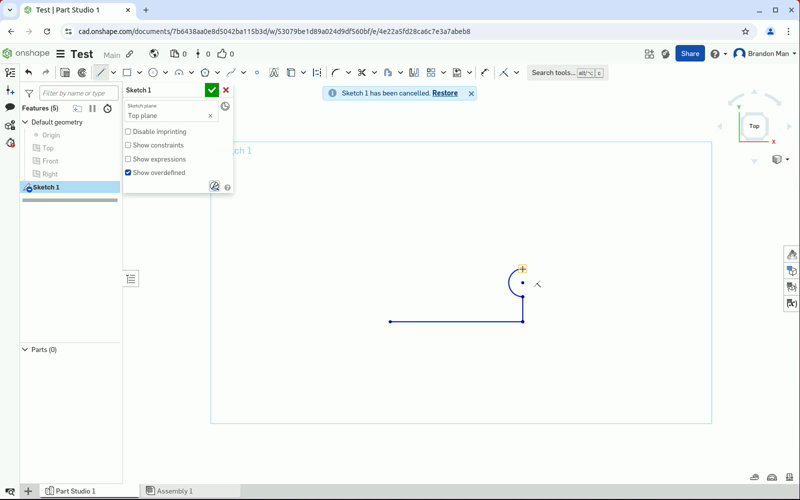
mouse_move(552, 268)
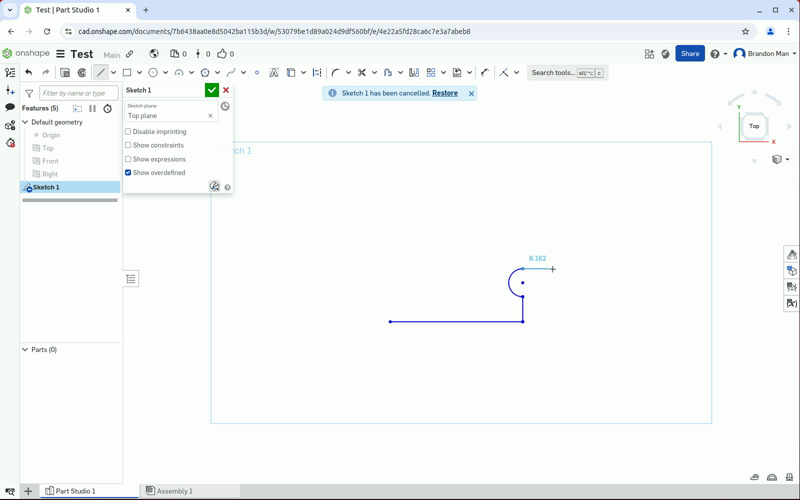
mouse_move(522, 243)
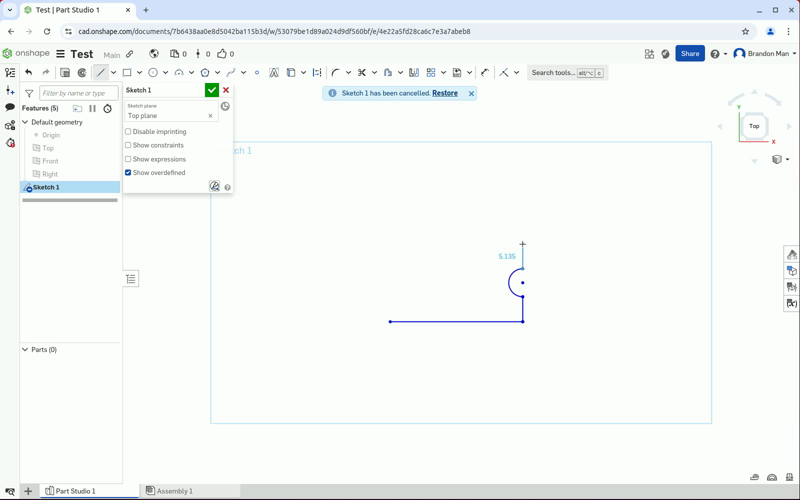
click(522, 243)
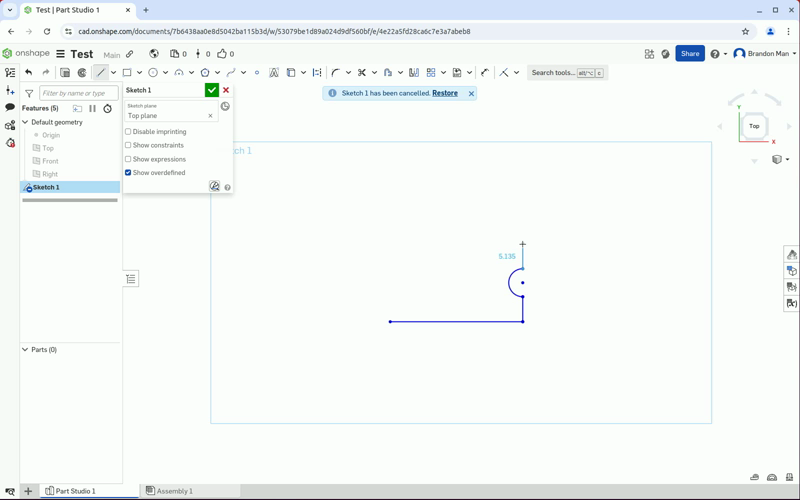
key_up(shift)
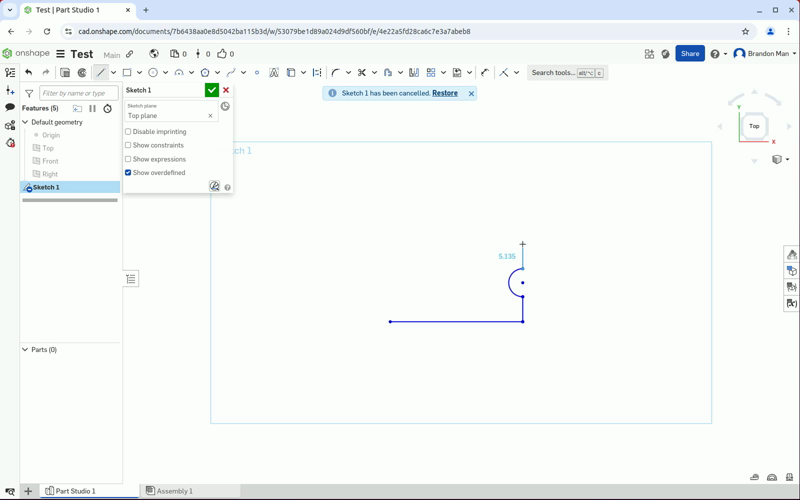
key_down(shift)
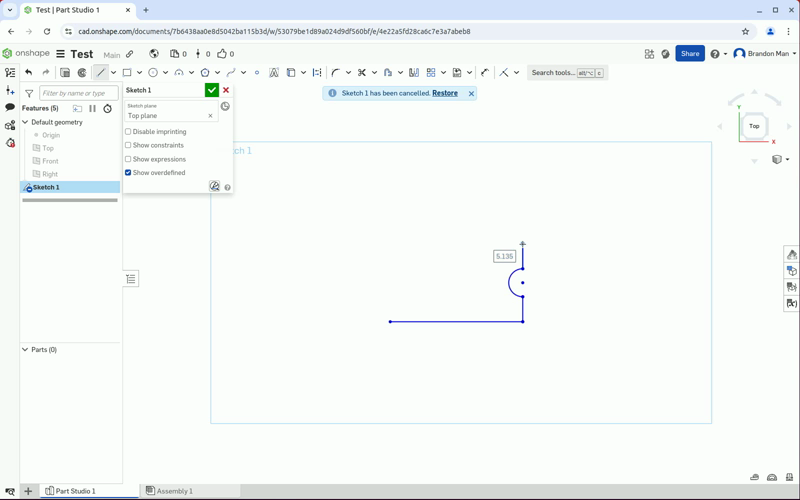
mouse_move(390, 243)
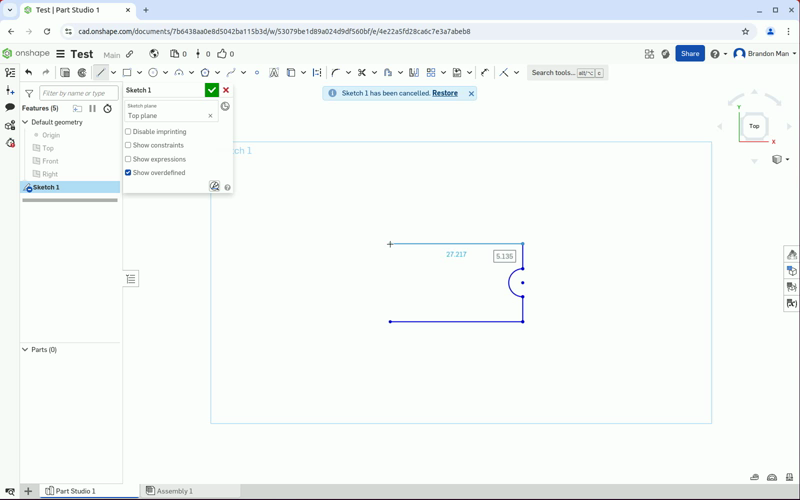
click(390, 243)
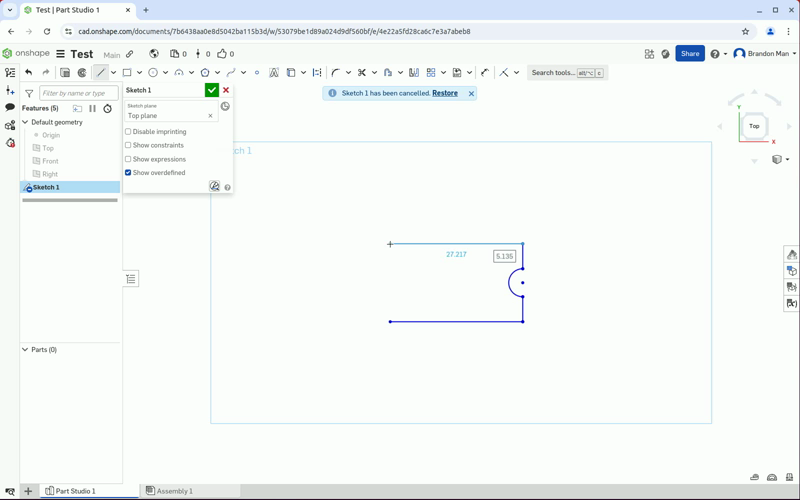
key_up(shift)
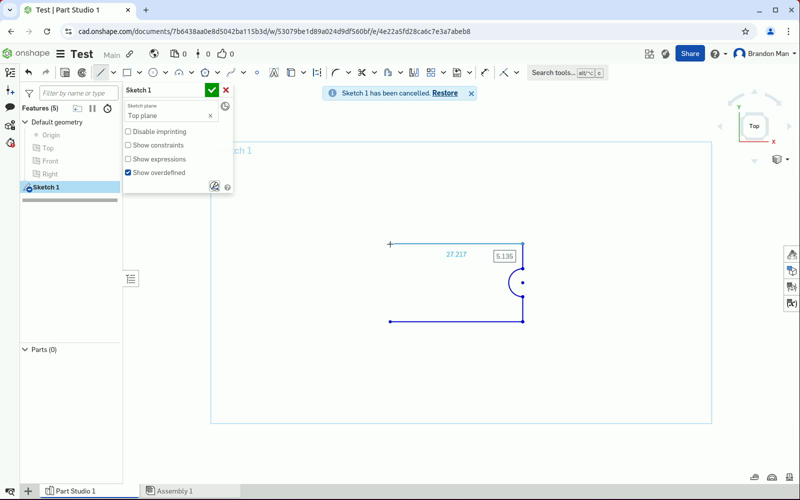
key_down(shift)
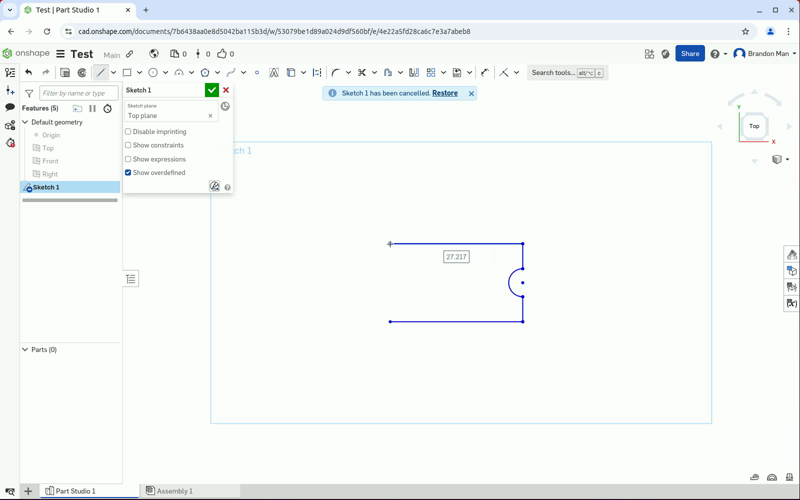
mouse_move(390, 321)
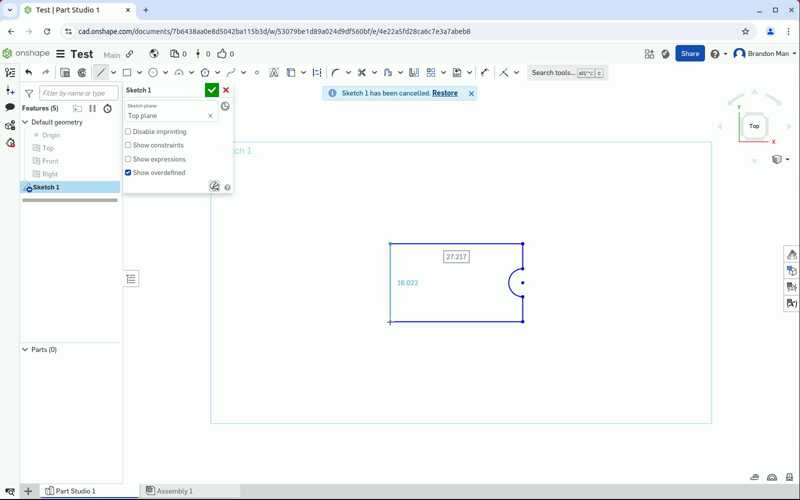
key_up(shift)
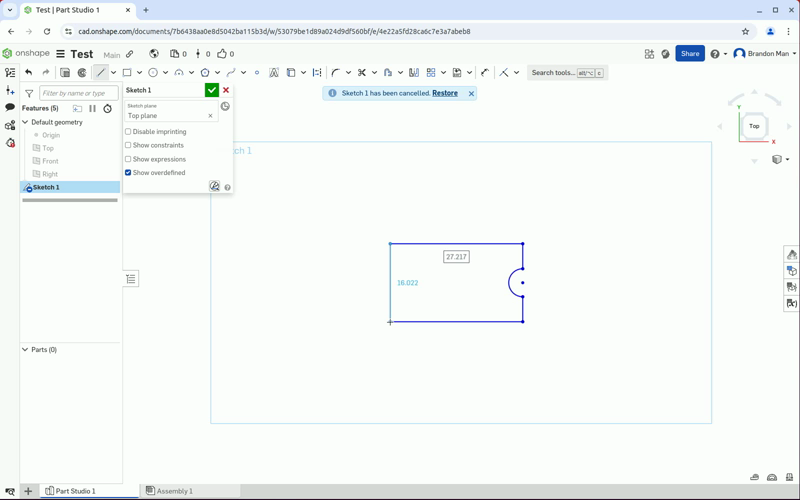
click(390, 321)
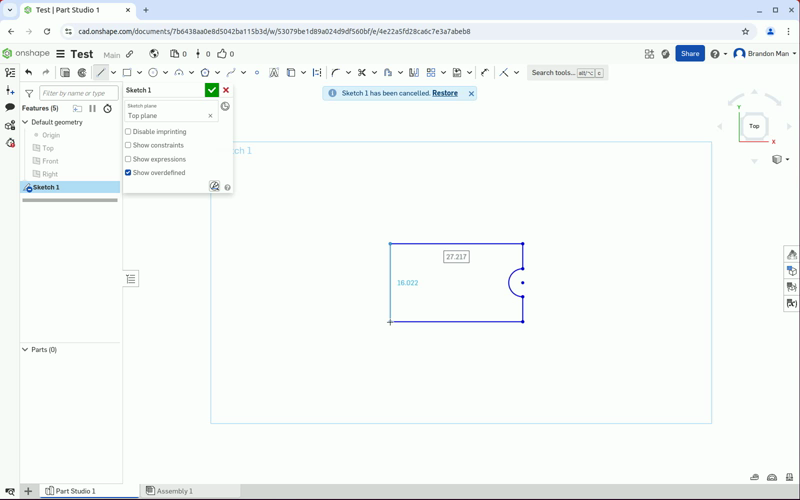
key(esc)
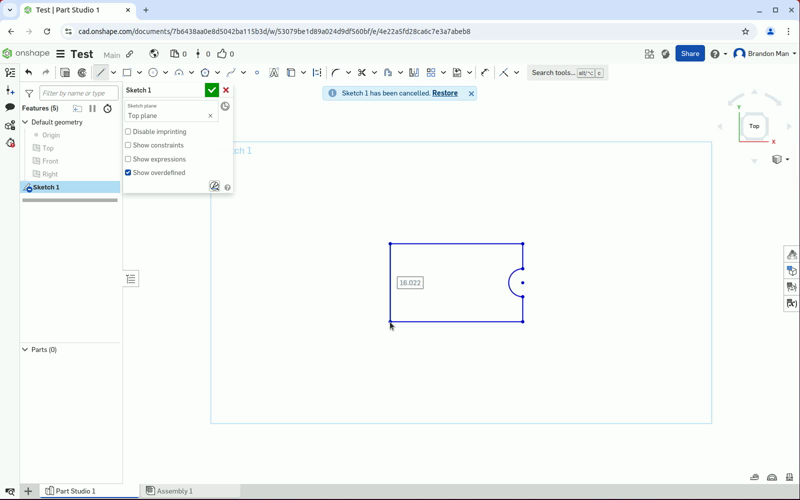
mouse_move(456, 271)
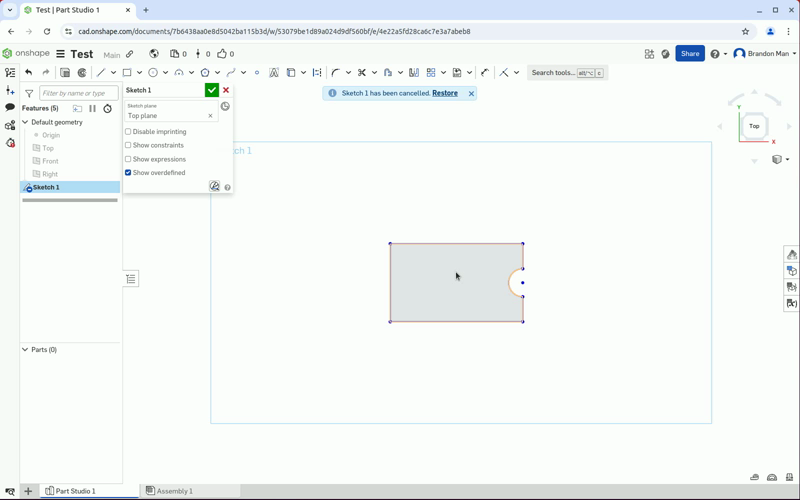
scroll(6)
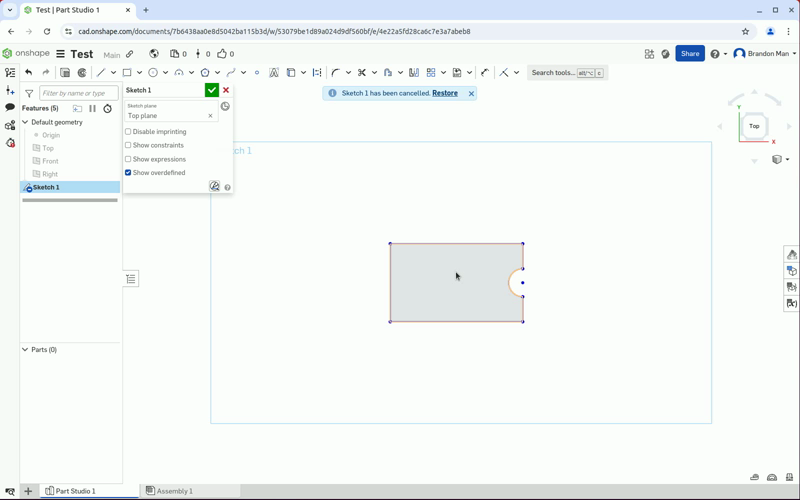
scroll(6)
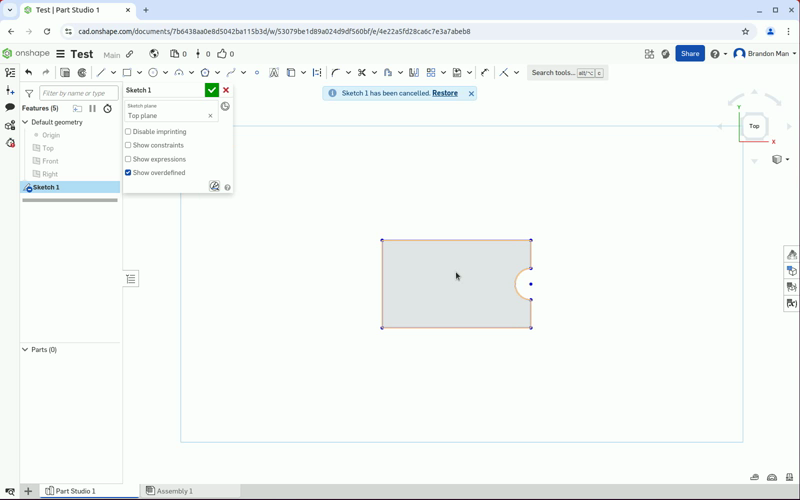
scroll(6)
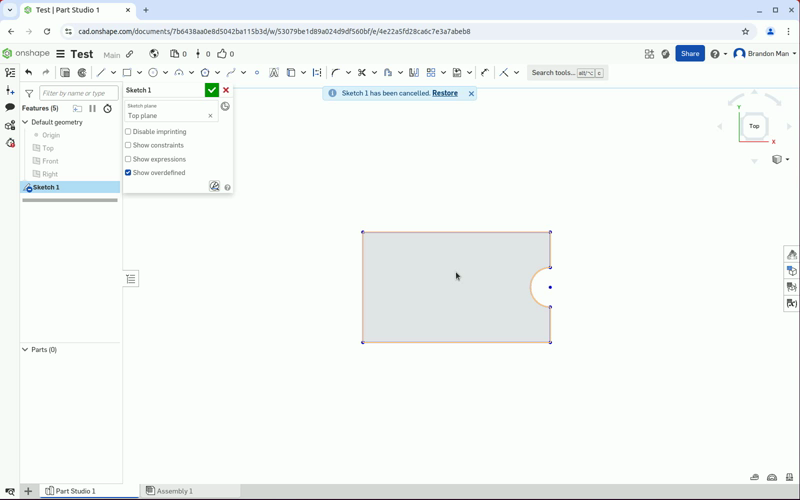
scroll(6)
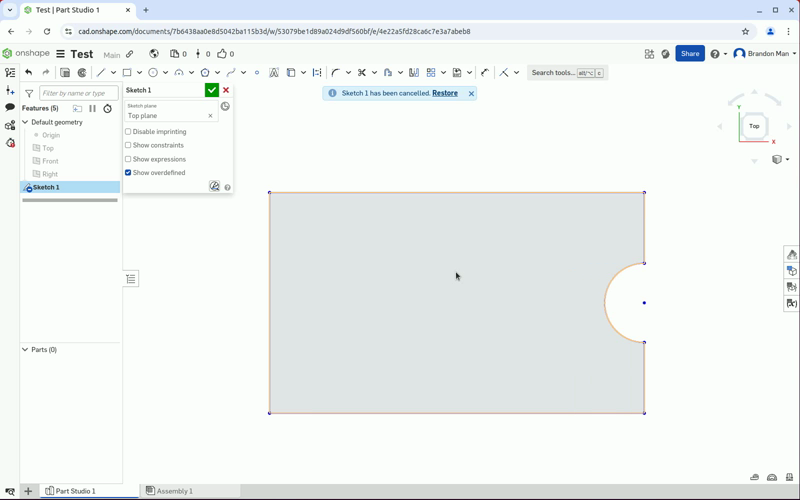
scroll(6)
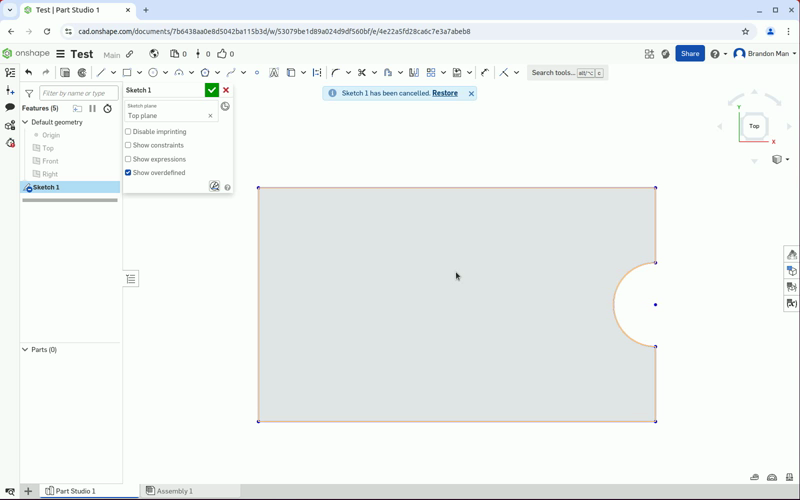
scroll(6)
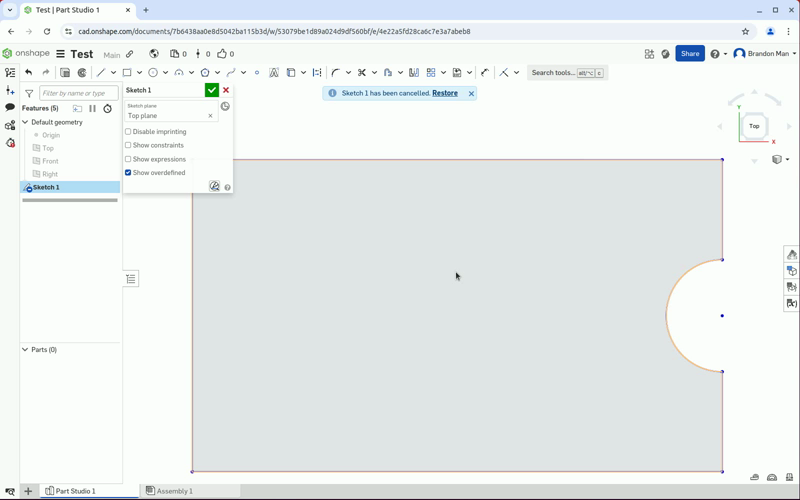
scroll(6)
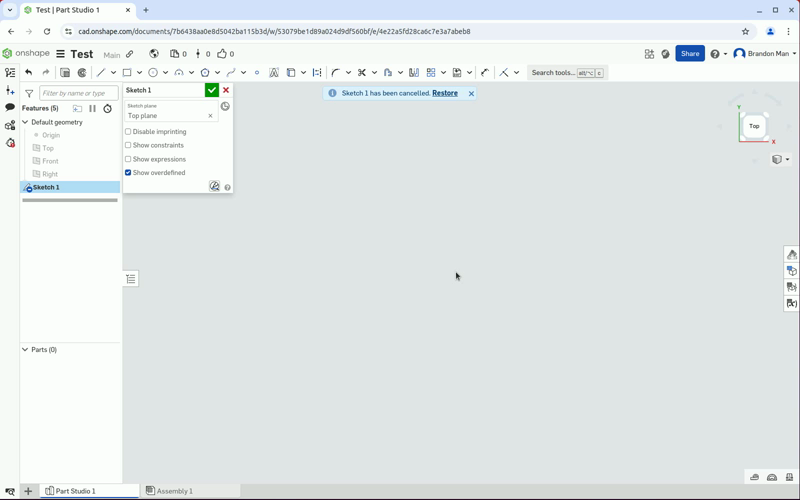
click(456, 271)
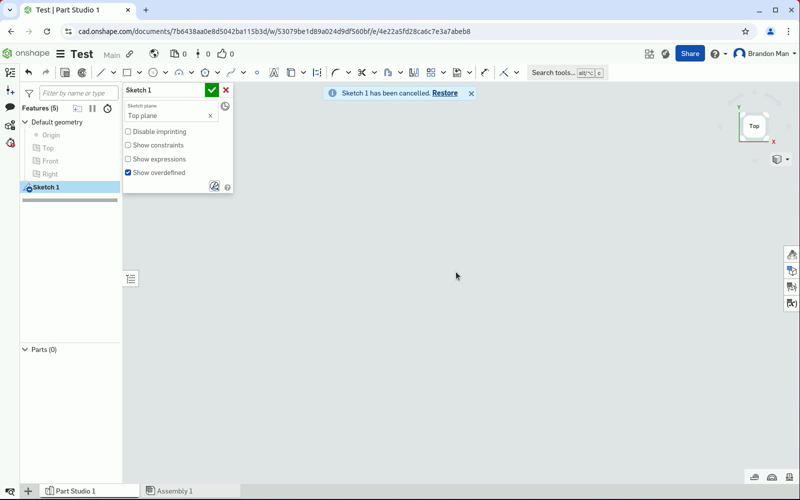
scroll(-6)
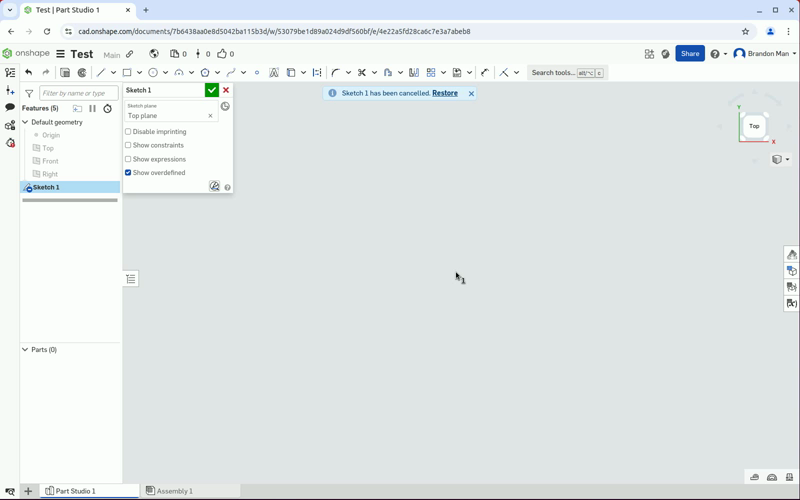
scroll(-6)
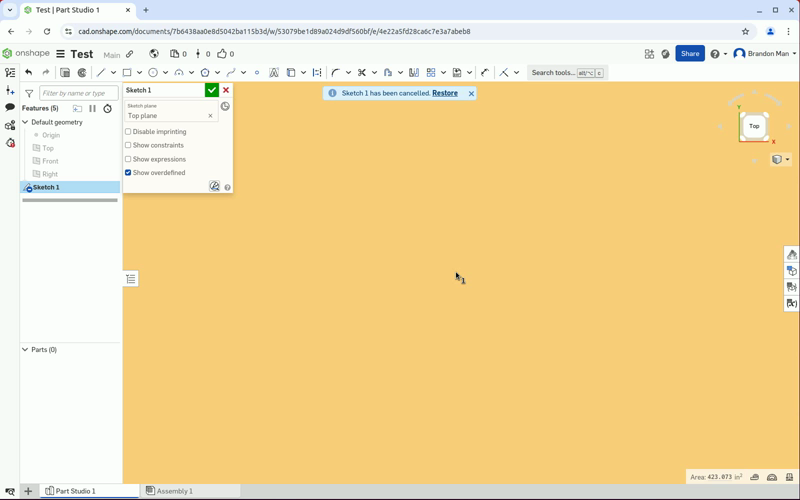
scroll(-6)
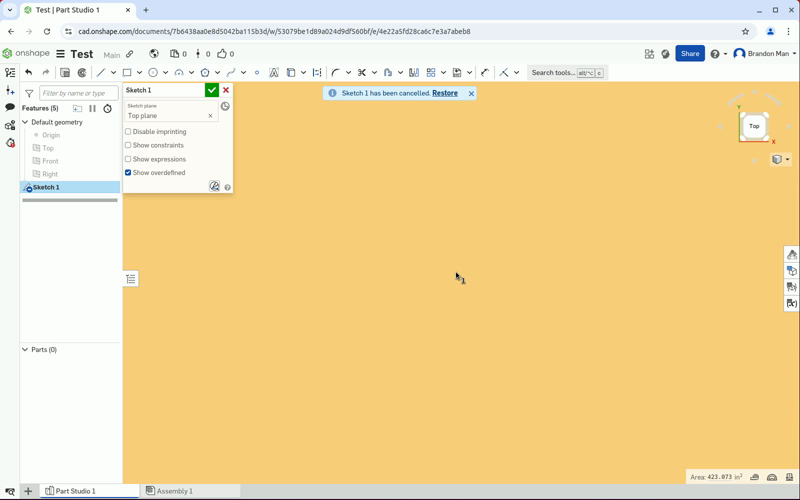
scroll(-6)
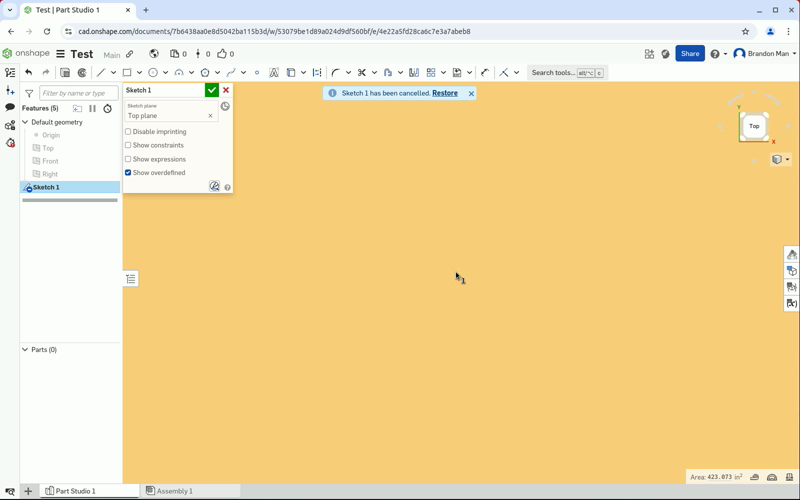
scroll(-6)
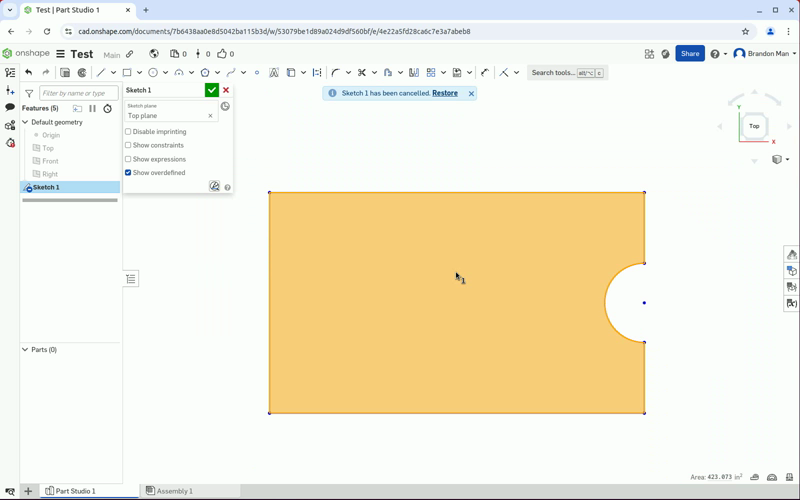
scroll(-6)
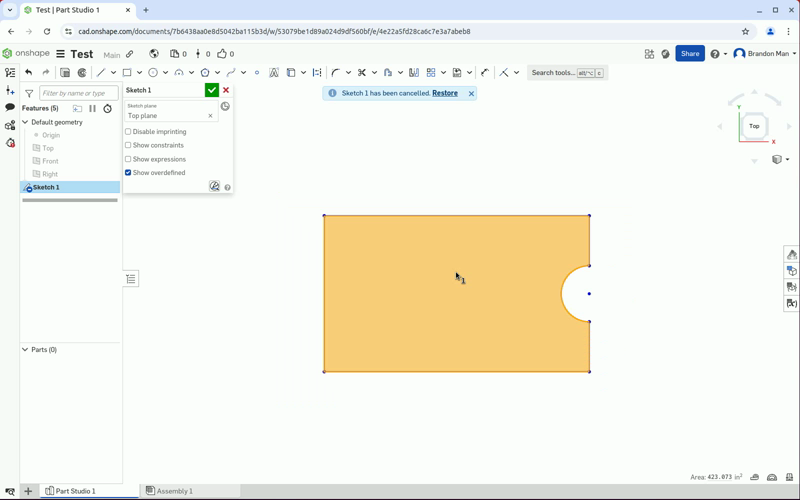
scroll(-6)
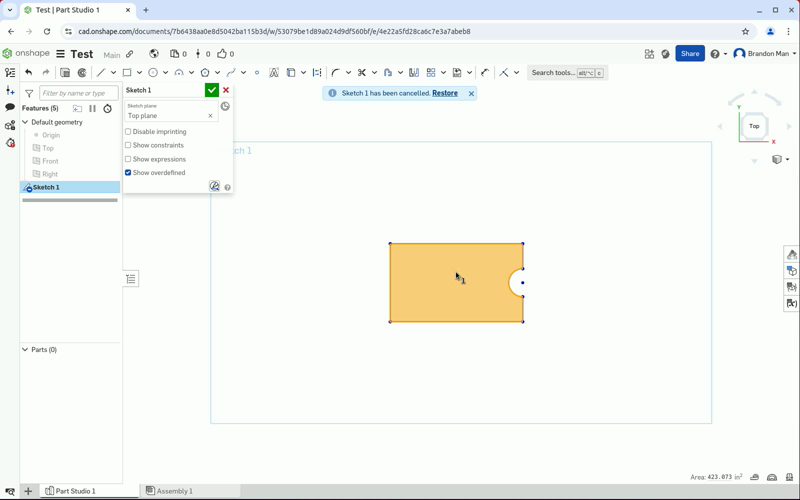
mouse_move(73, 352)
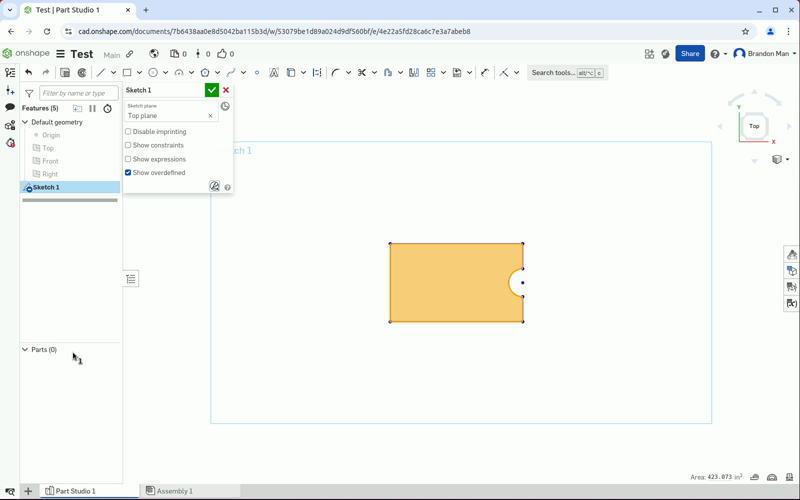
key(shift+y)
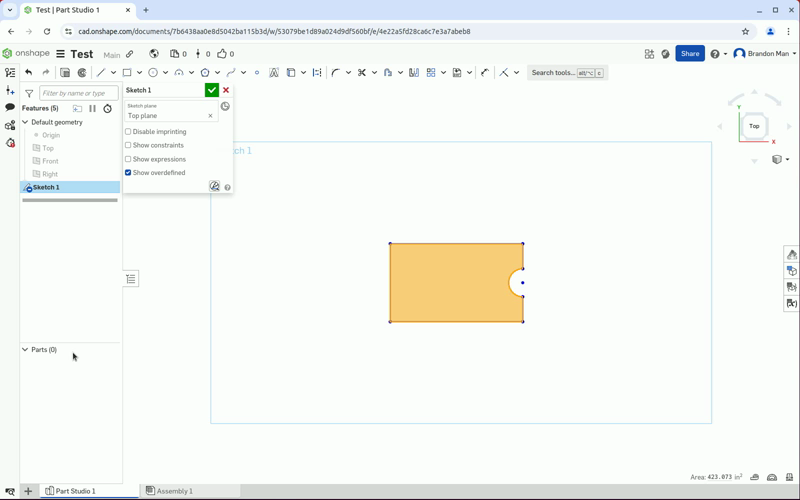
key(shift+e)
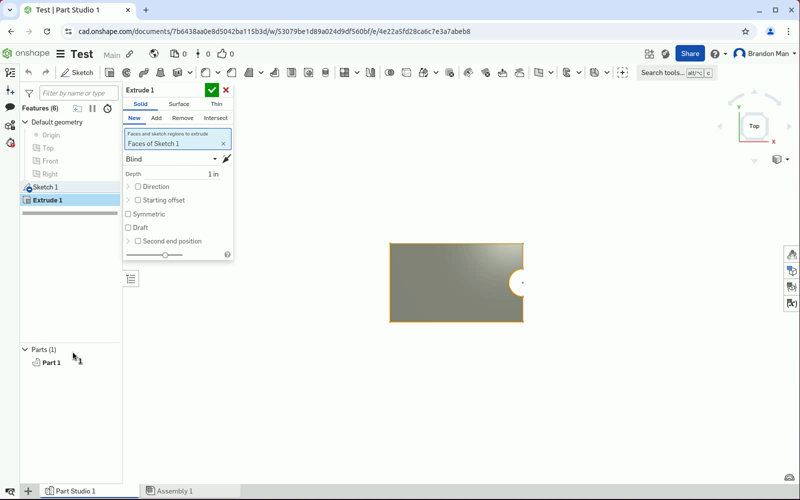
mouse_move(143, 106)
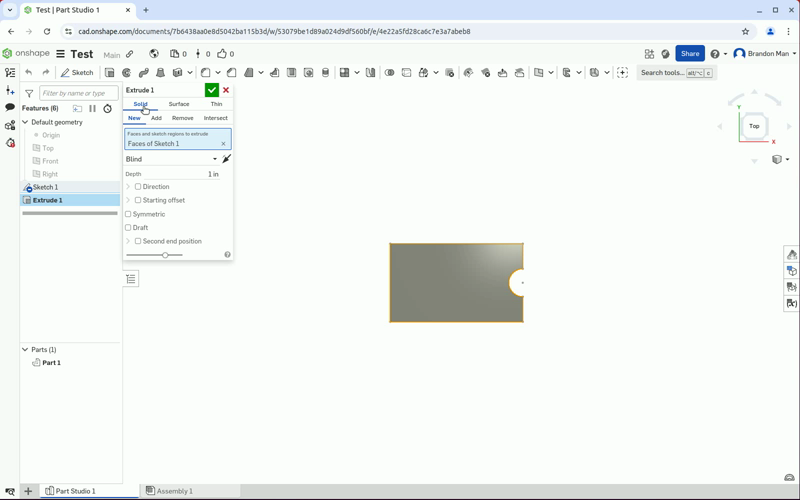
click(143, 106)
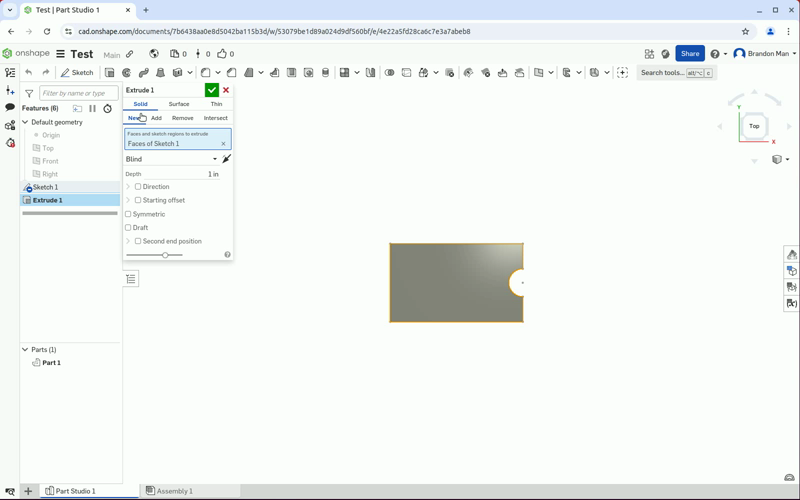
mouse_move(137, 120)
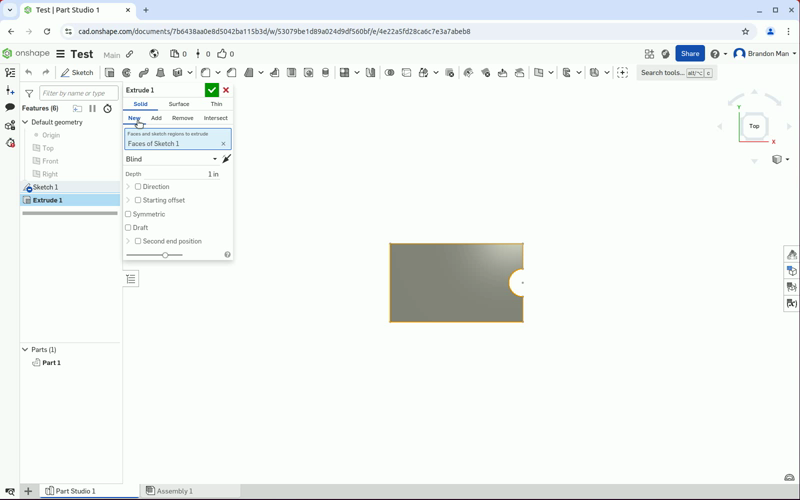
click(137, 120)
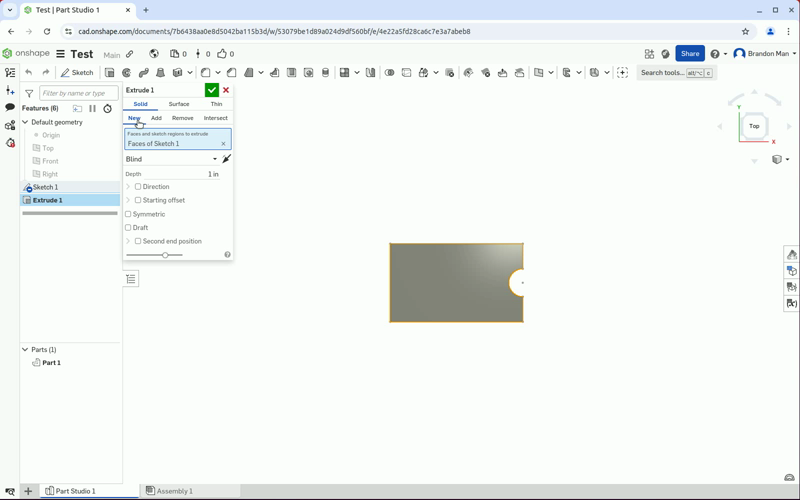
key(tab, 4)
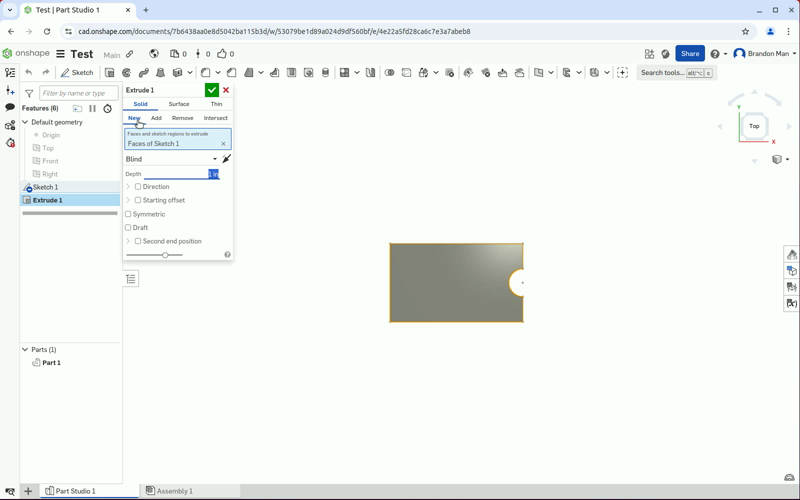
text(17.572)
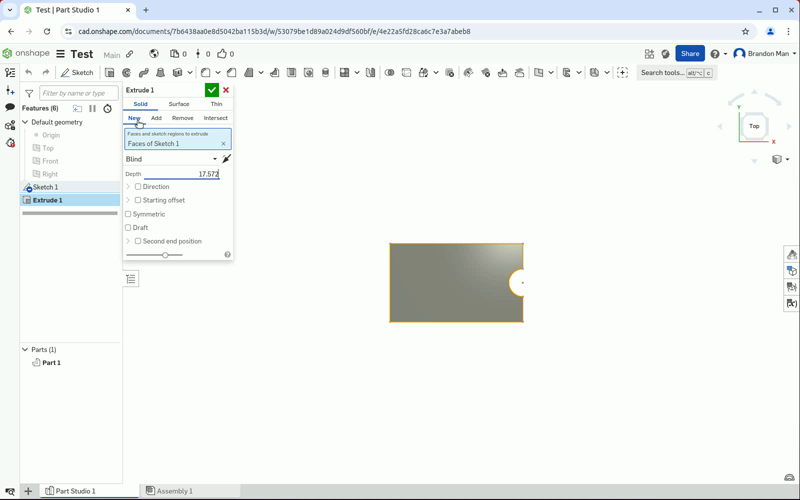
key(enter)
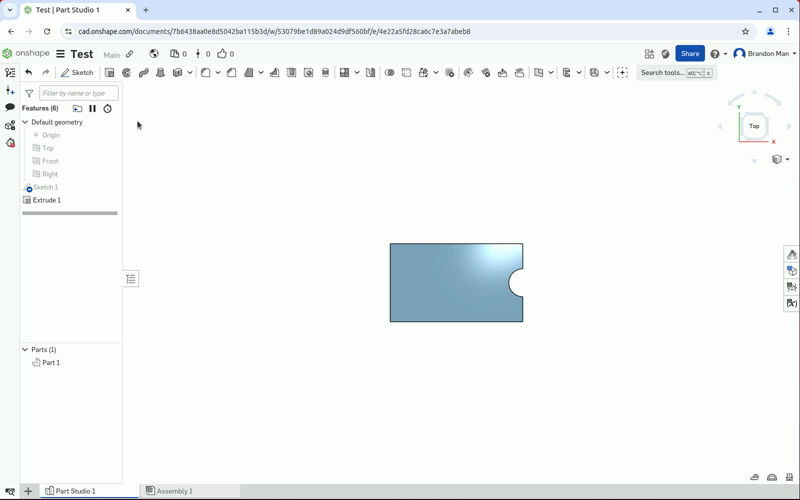
key(shift+h)
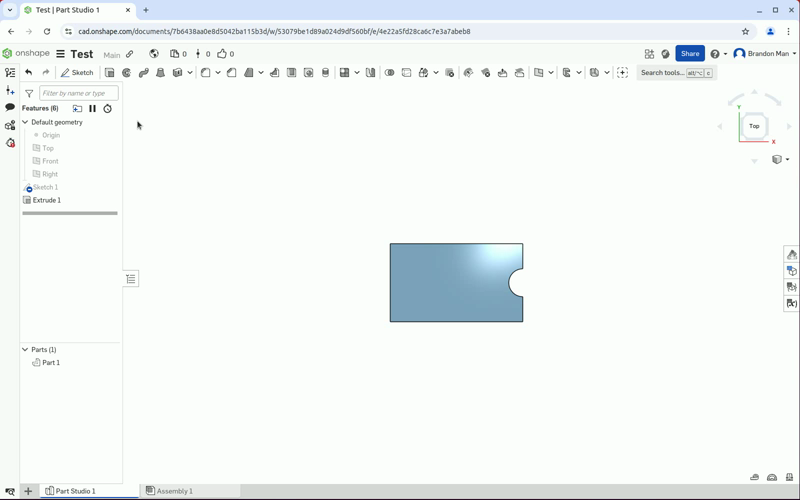
key(shift+h)
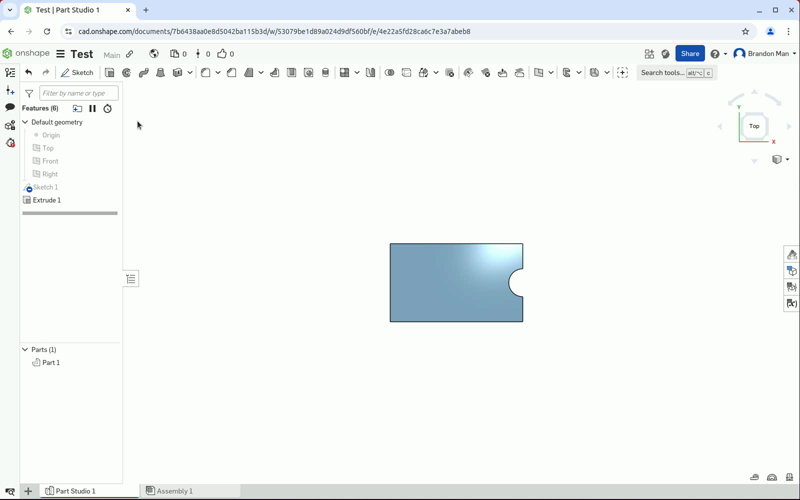
mouse_move(73, 189)
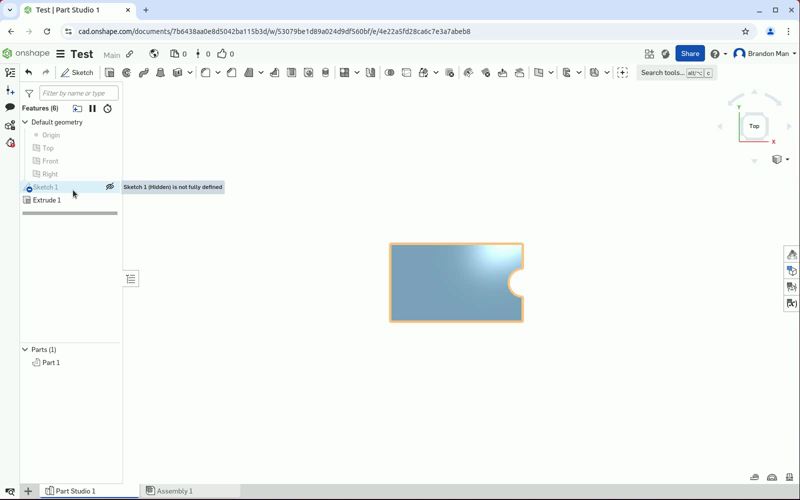
click(73, 189)
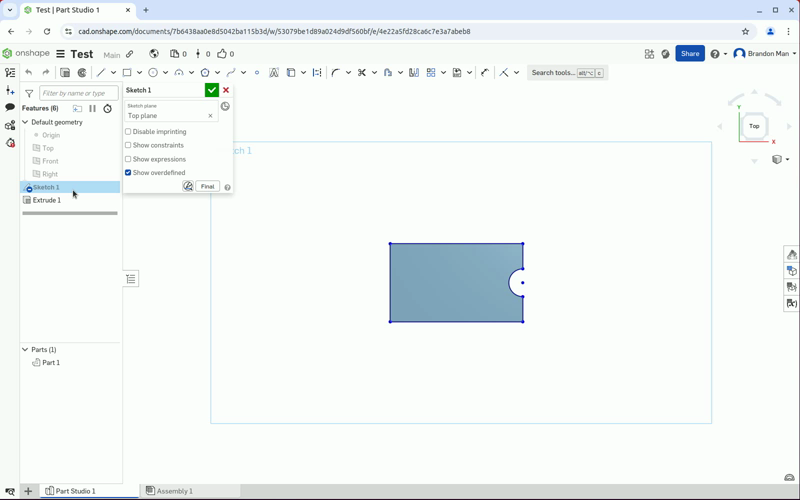
mouse_move(229, 92)
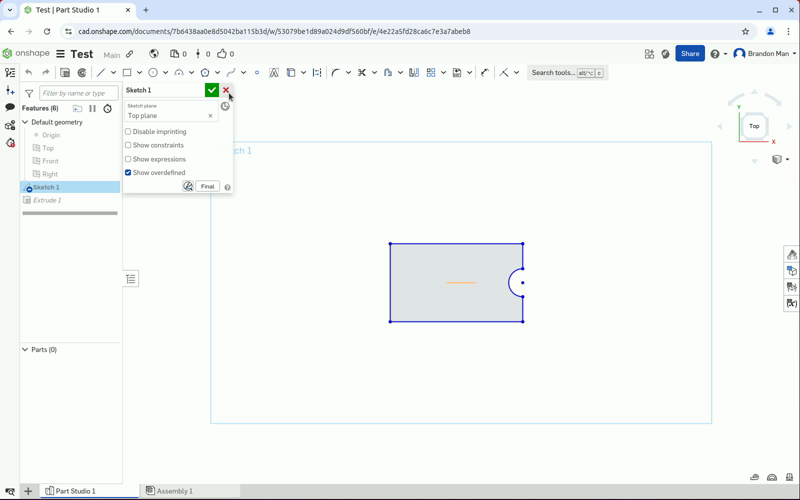
click(229, 92)
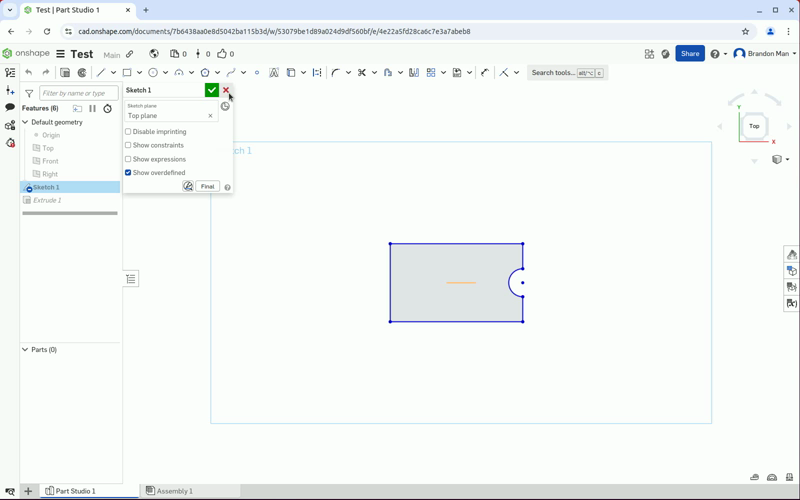
key(shift+s)
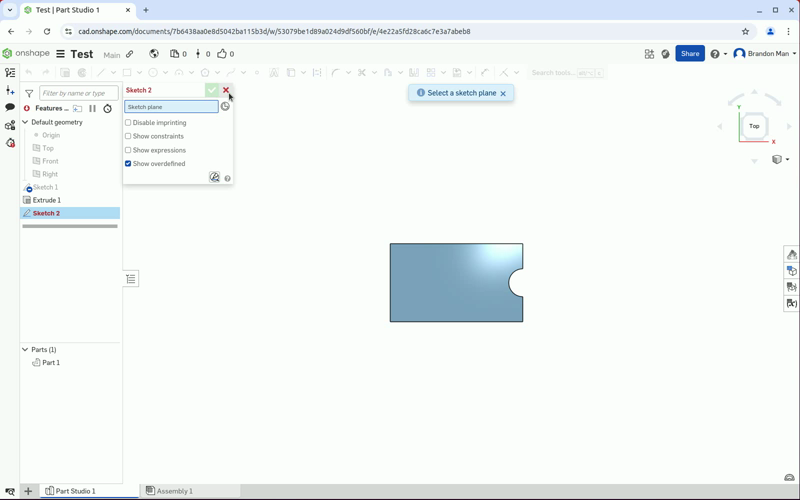
mouse_move(73, 150)
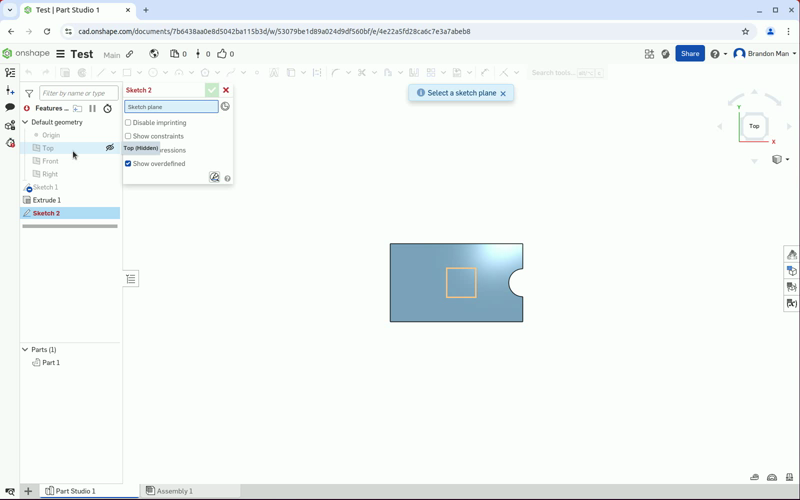
click(73, 150)
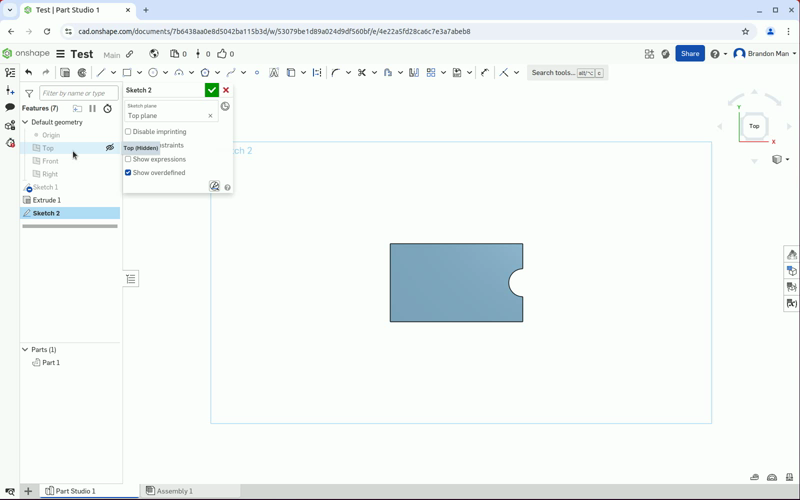
mouse_move(73, 352)
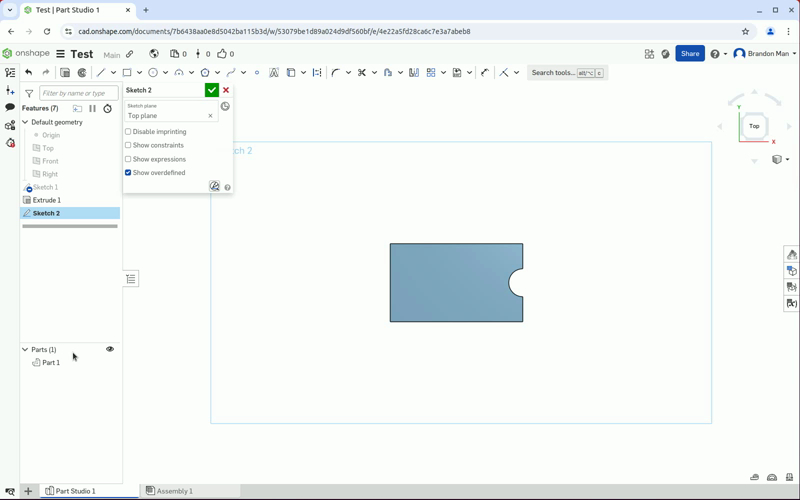
key(y)
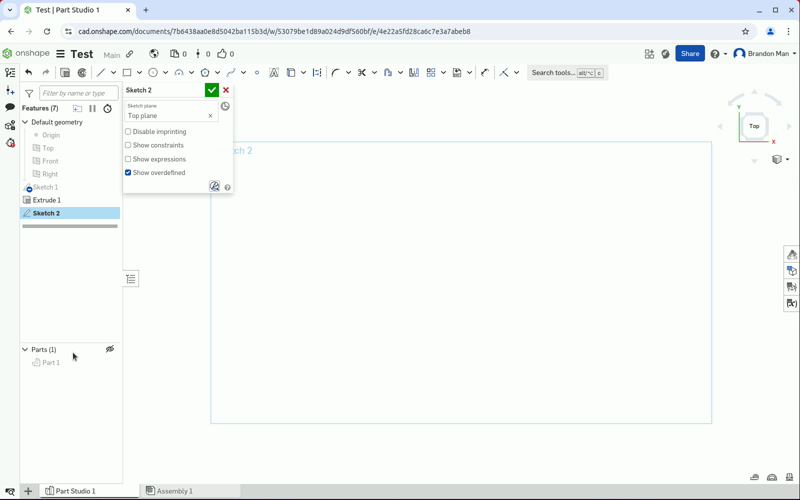
key(a)
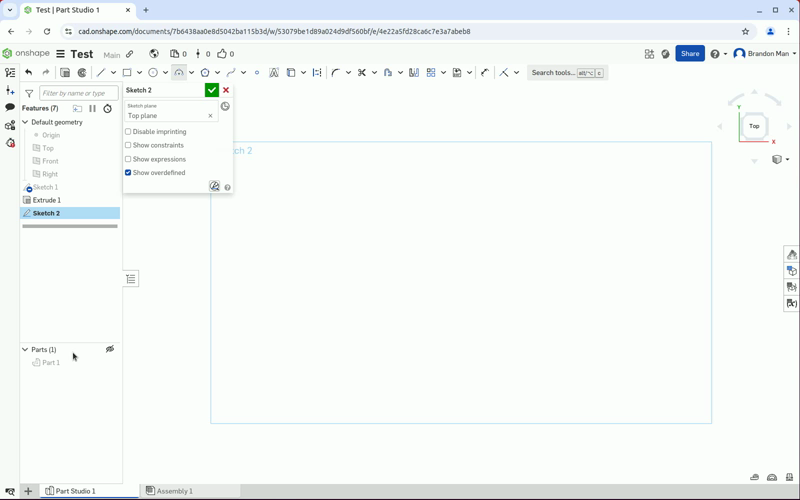
key_down(shift)
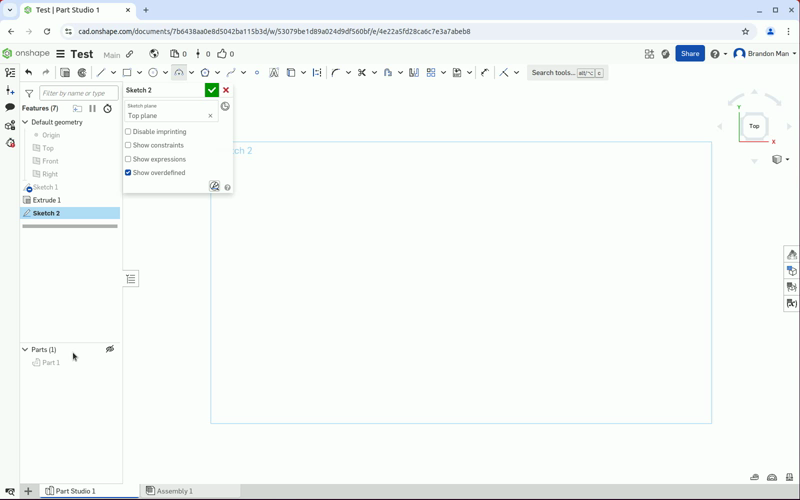
mouse_move(522, 321)
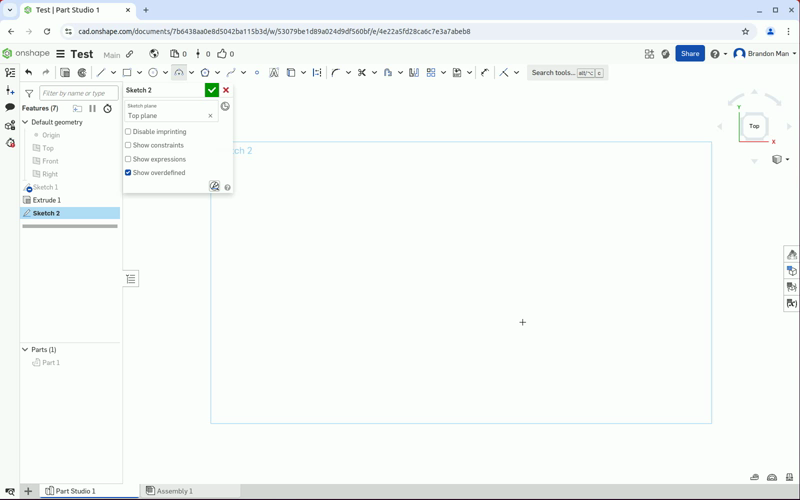
click(522, 321)
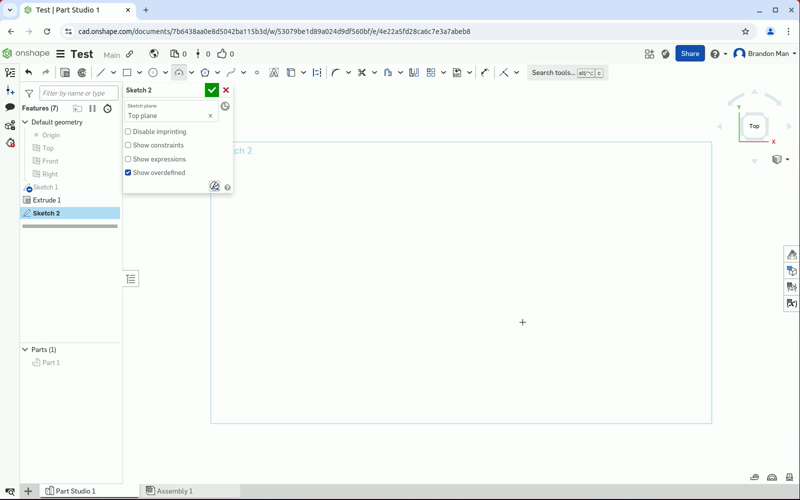
key_up(shift)
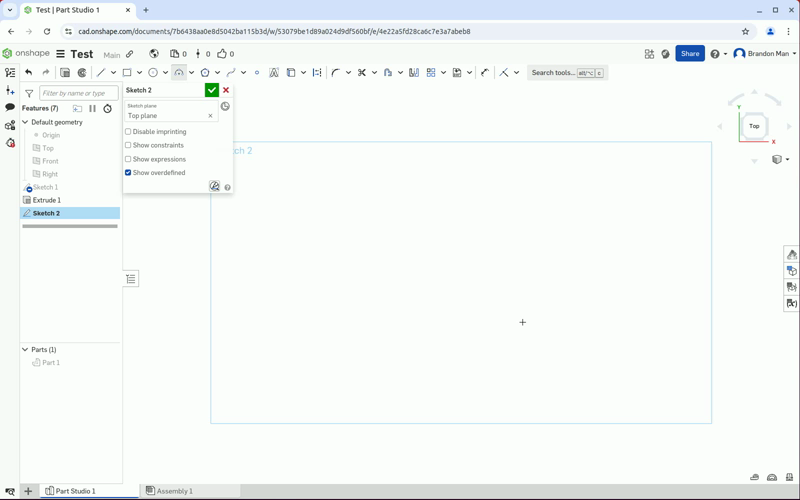
key_down(shift)
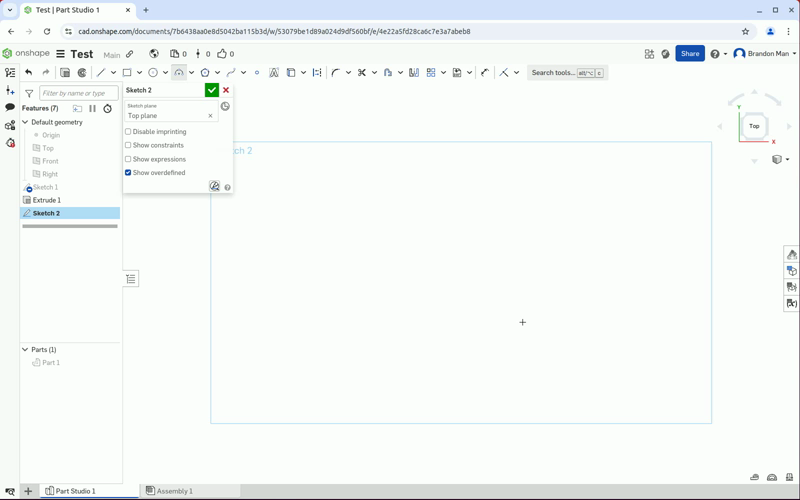
mouse_move(522, 242)
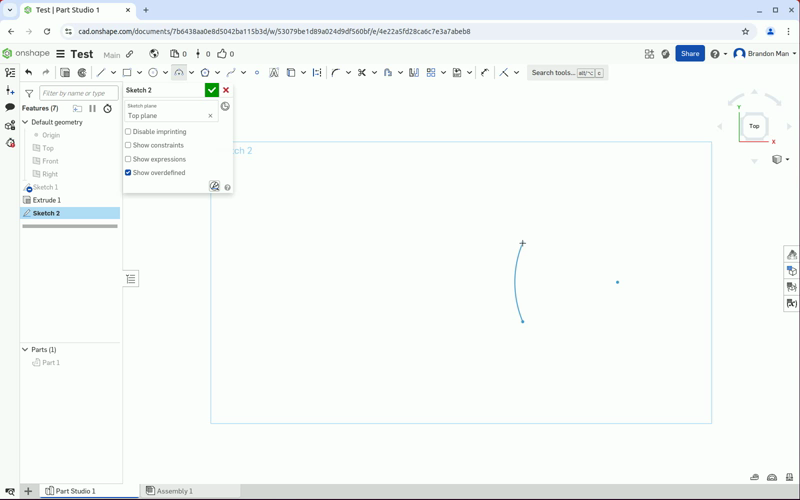
click(522, 242)
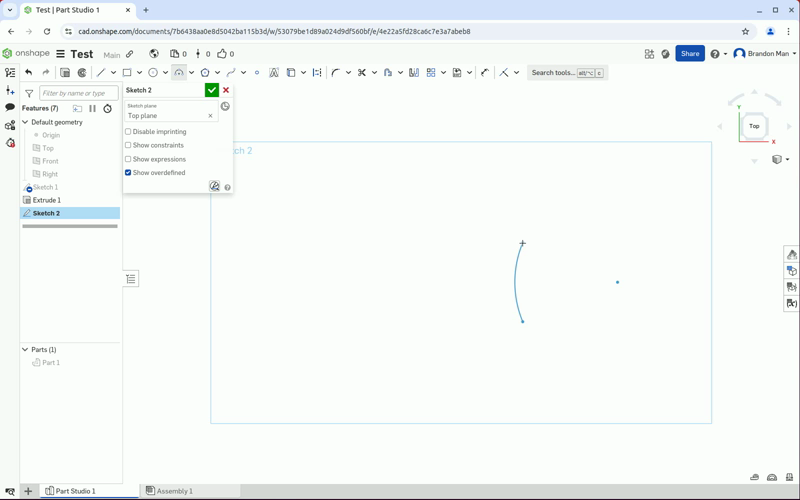
mouse_move(562, 282)
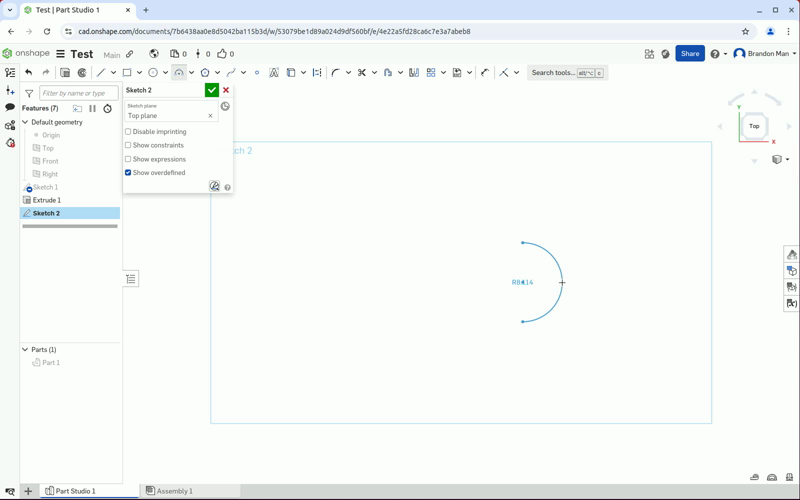
click(562, 282)
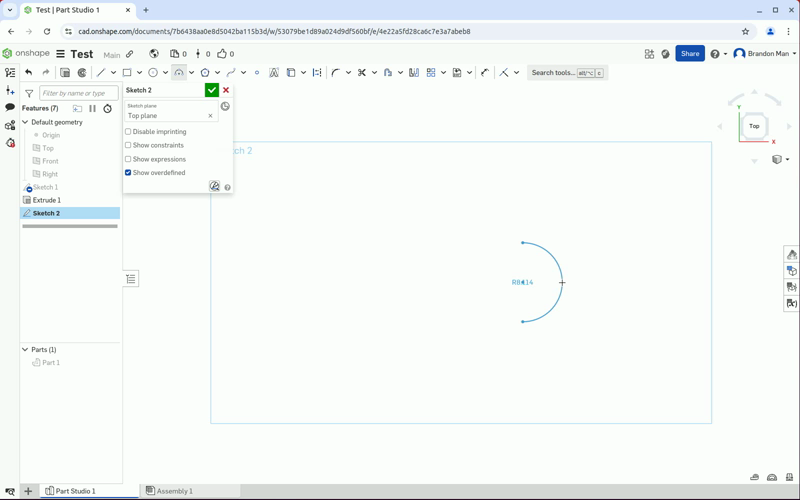
key_up(shift)
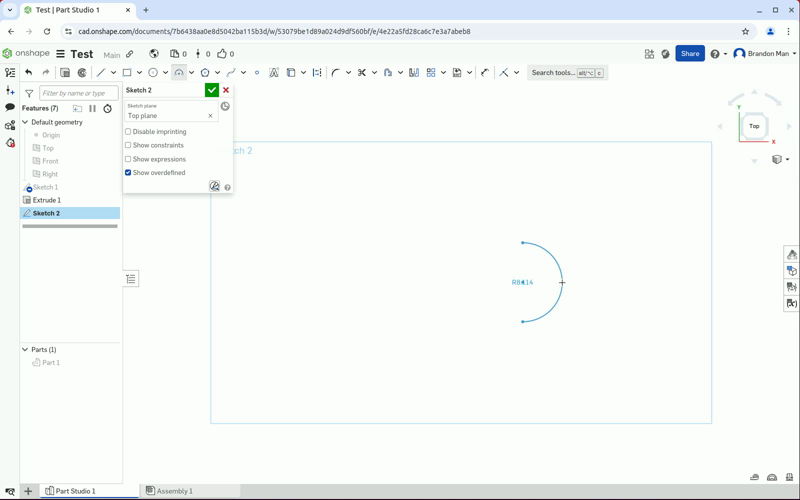
key(esc)
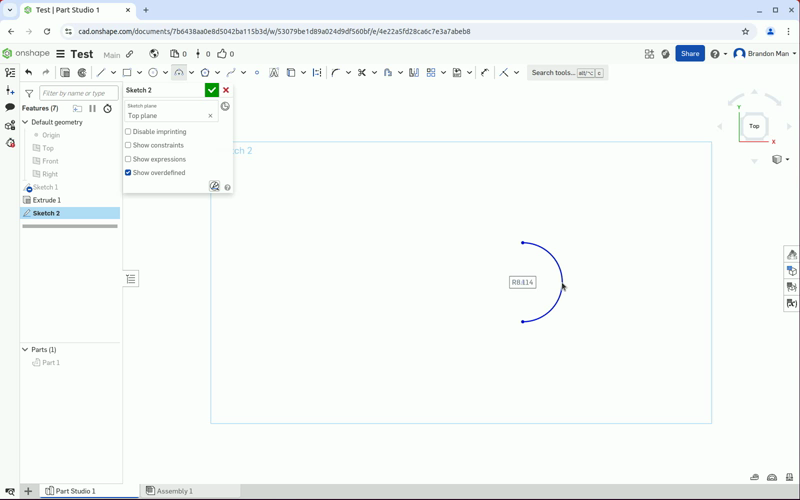
key(l)
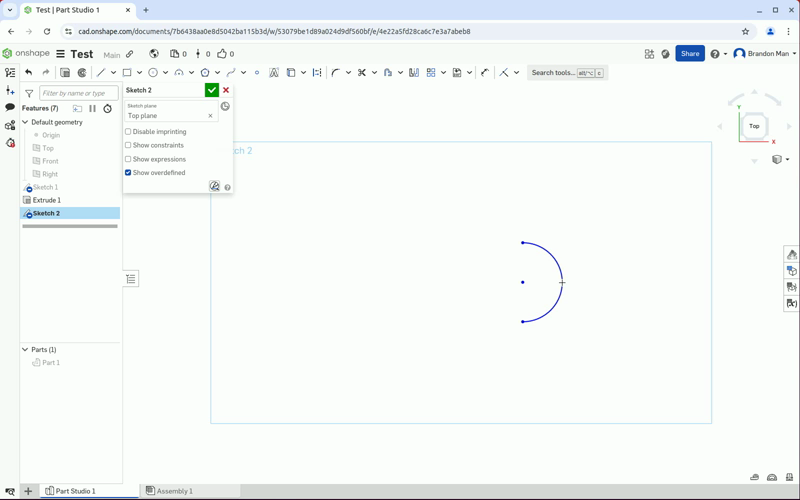
mouse_move(522, 242)
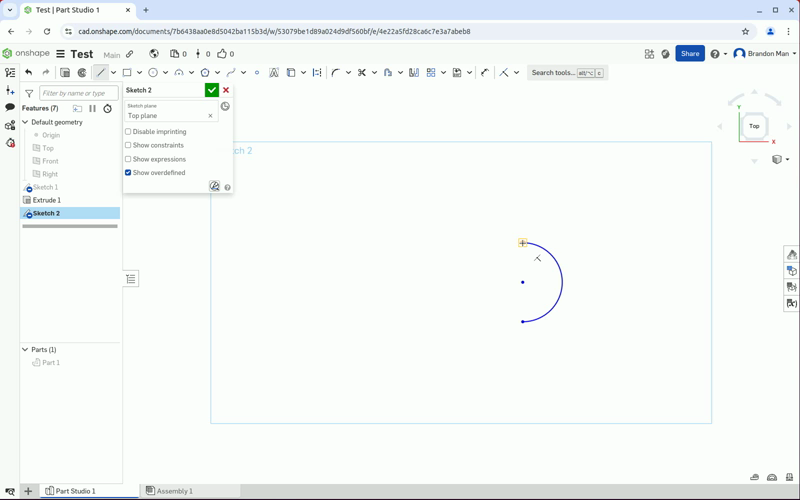
click(522, 242)
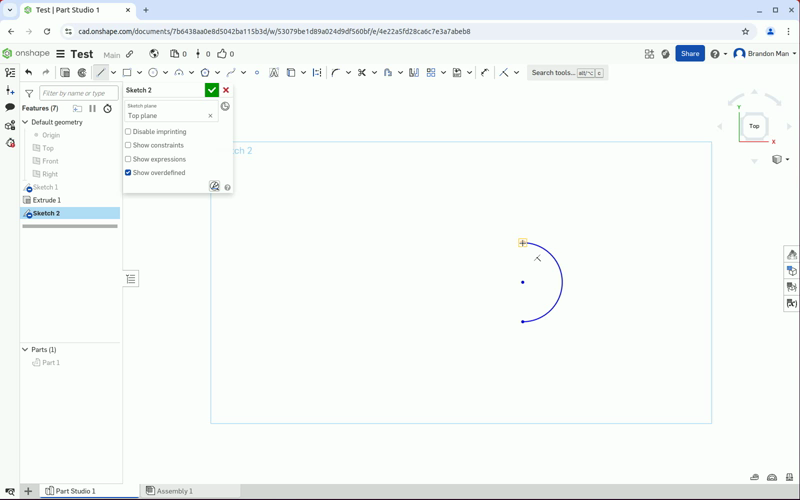
key_down(shift)
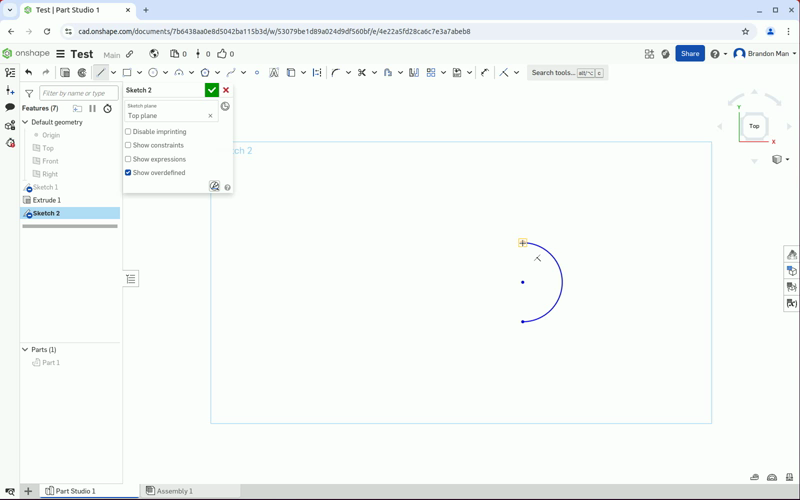
mouse_move(552, 242)
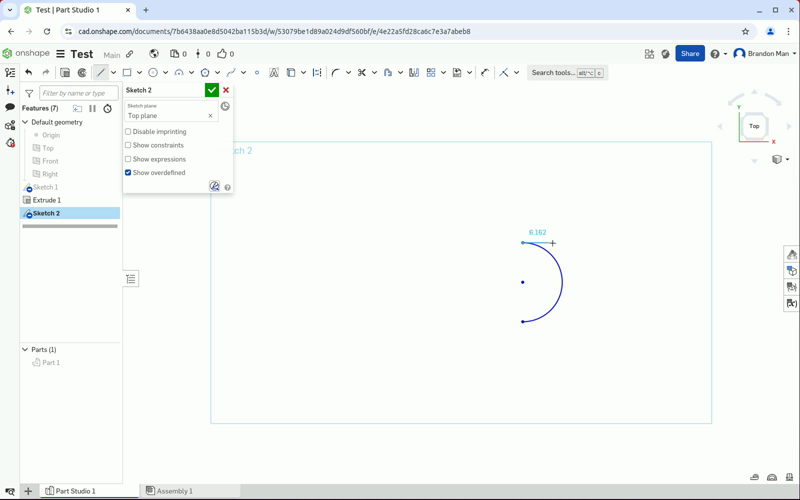
mouse_move(522, 268)
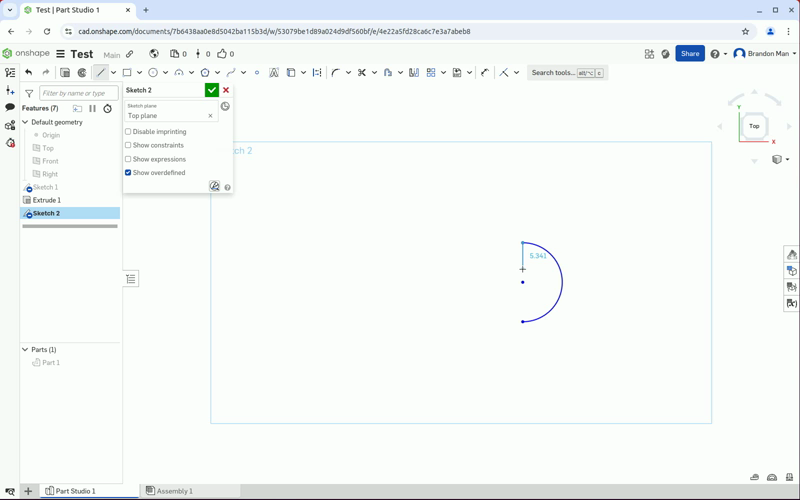
click(522, 268)
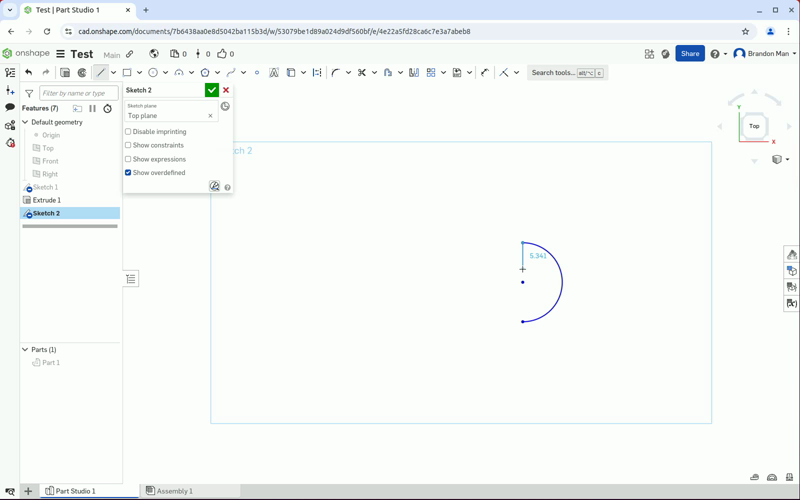
key_up(shift)
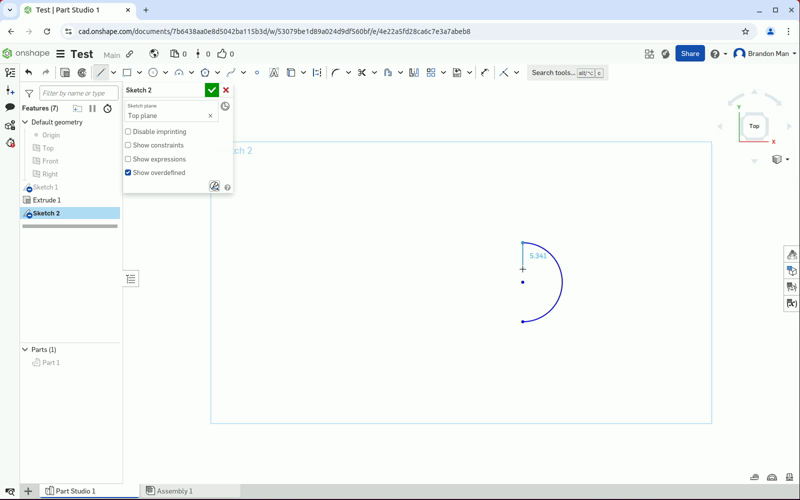
key(esc)
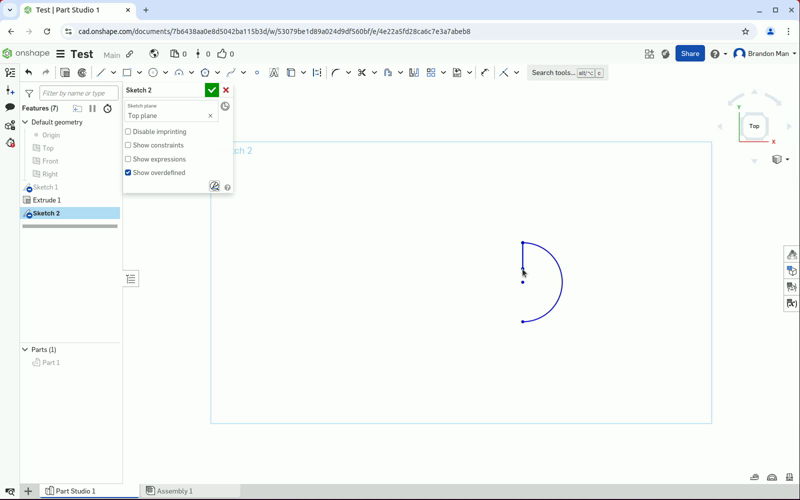
key(a)
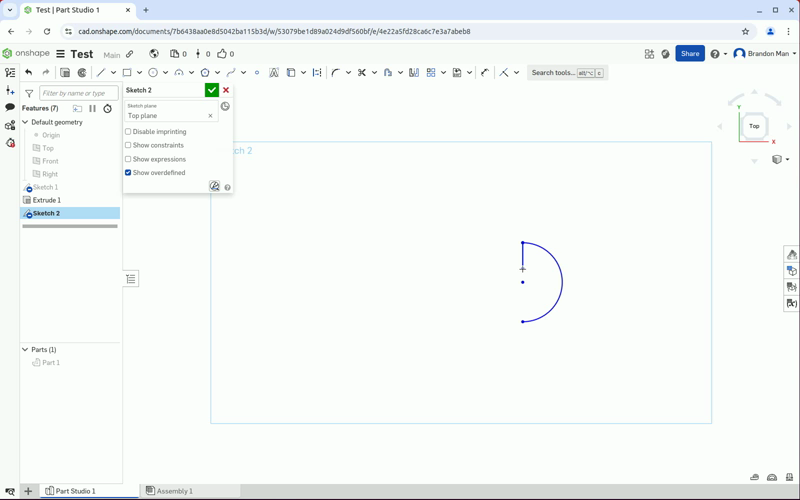
mouse_move(522, 268)
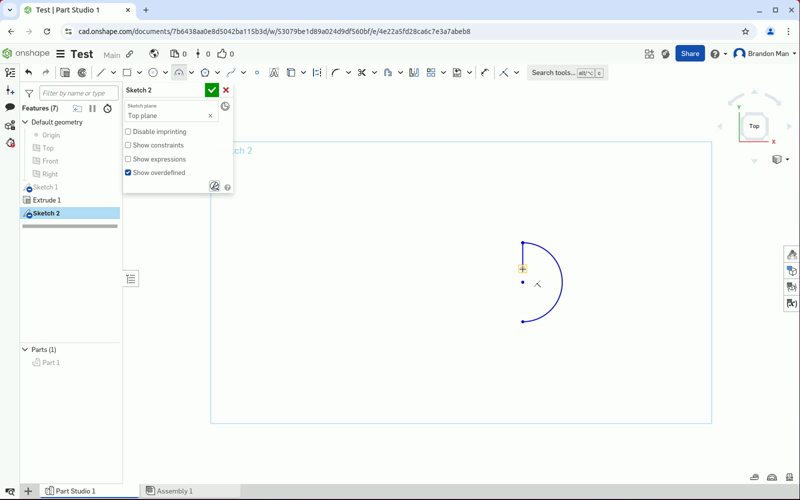
click(522, 268)
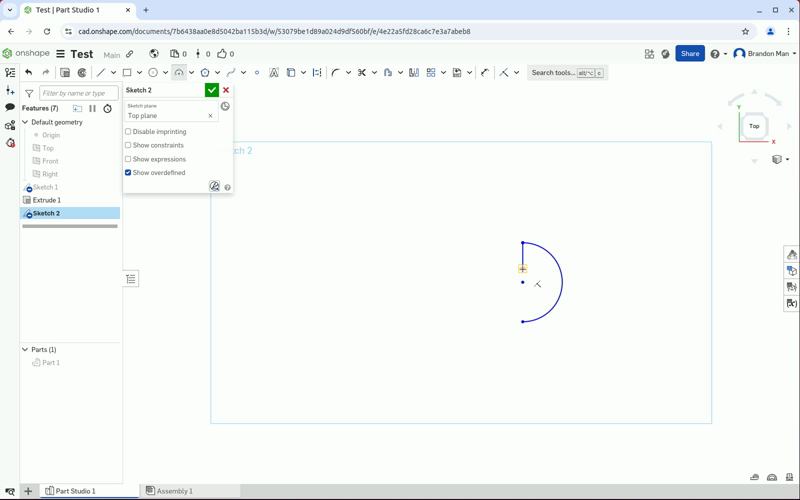
key_down(shift)
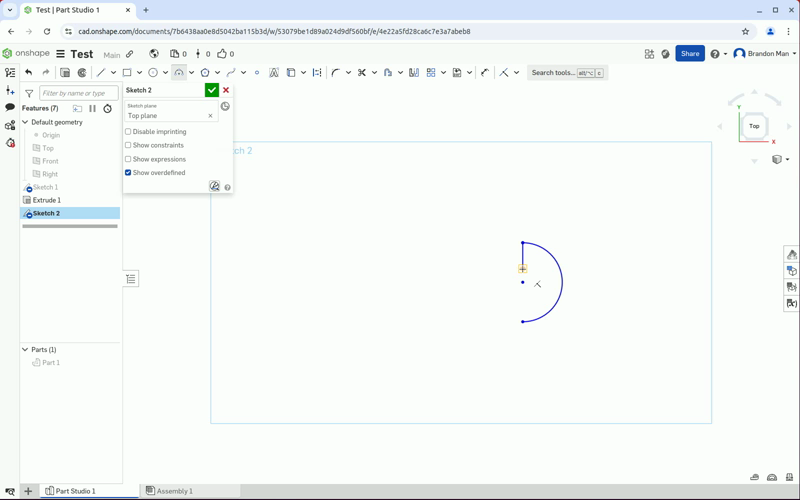
mouse_move(522, 295)
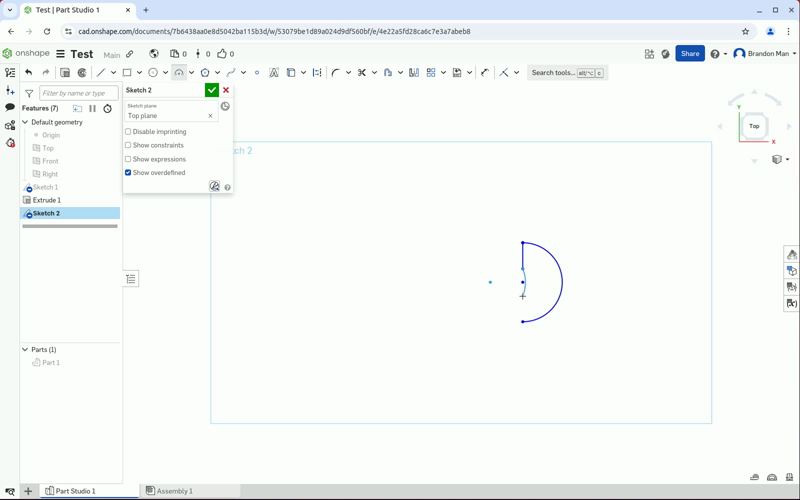
click(522, 295)
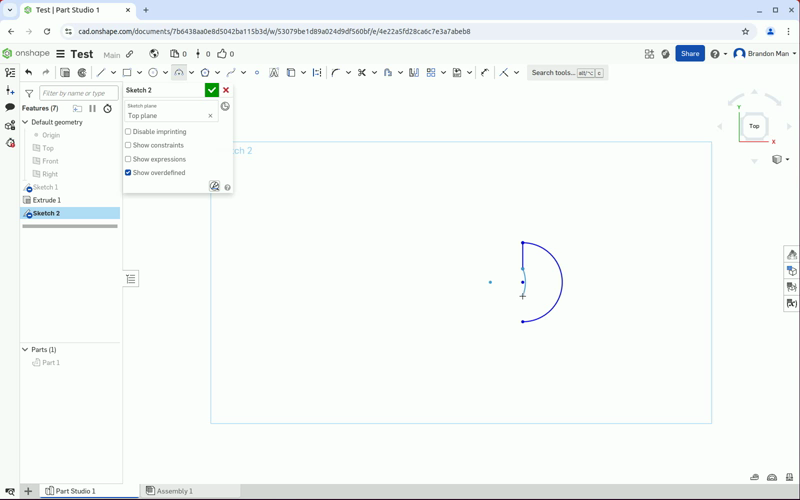
mouse_move(536, 282)
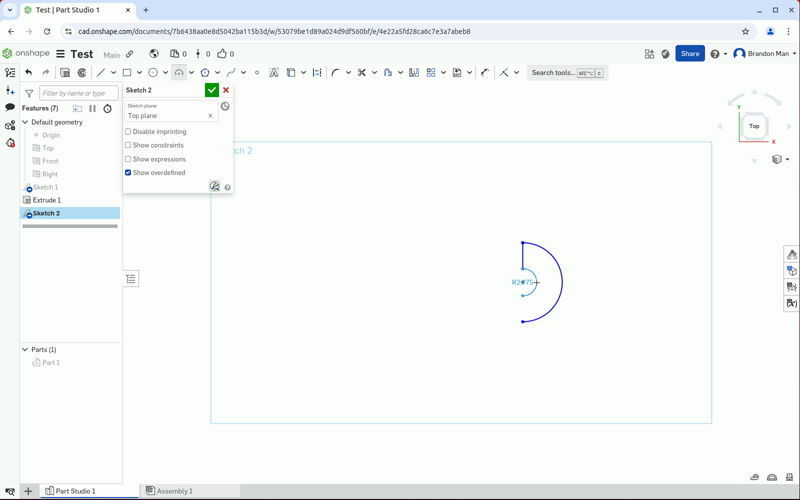
click(536, 282)
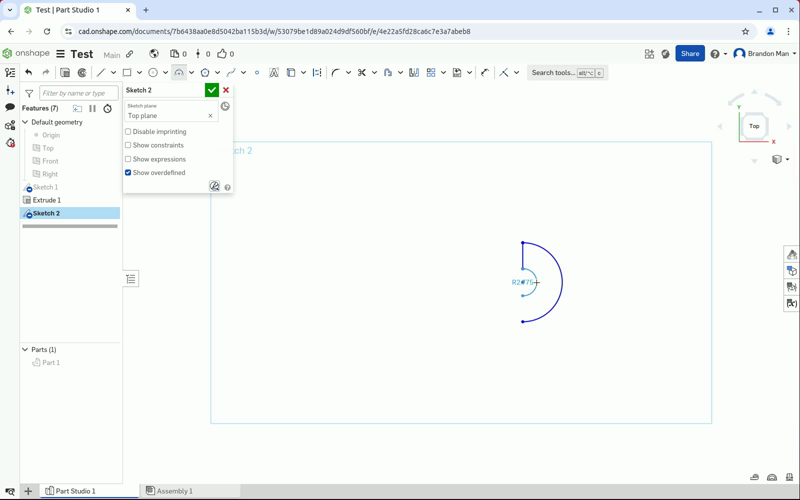
key_up(shift)
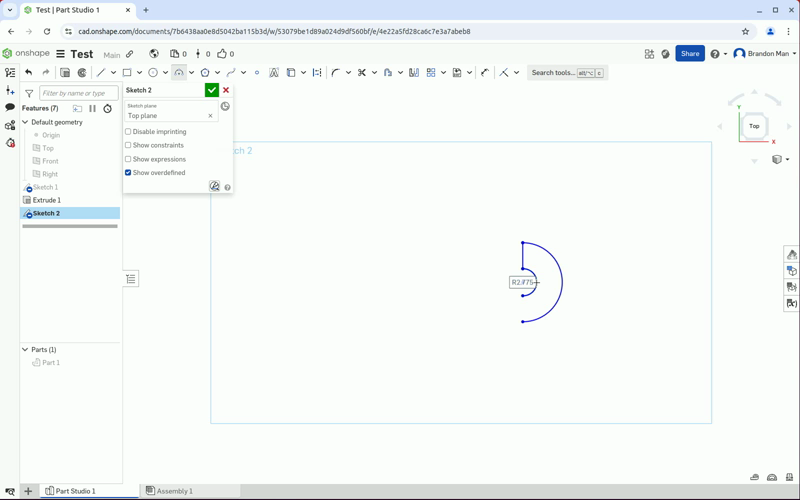
key(esc)
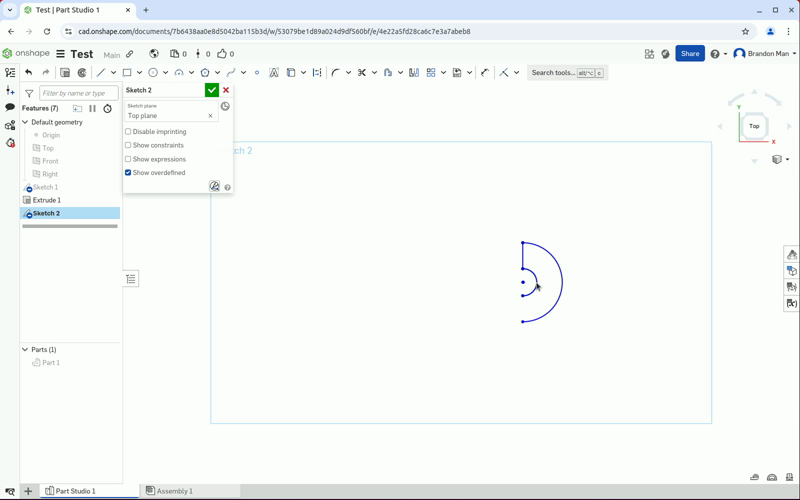
key(l)
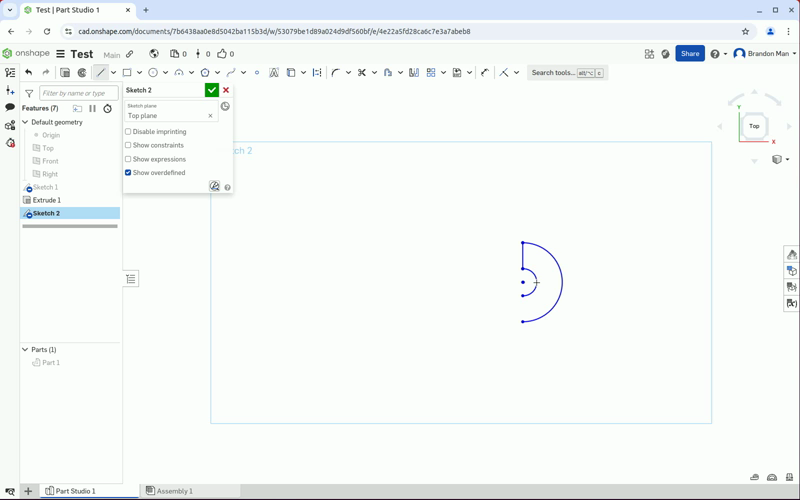
mouse_move(522, 295)
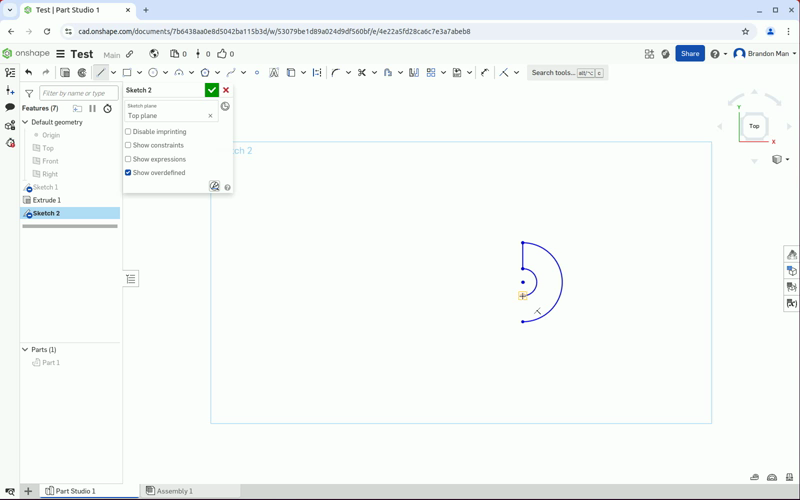
click(522, 295)
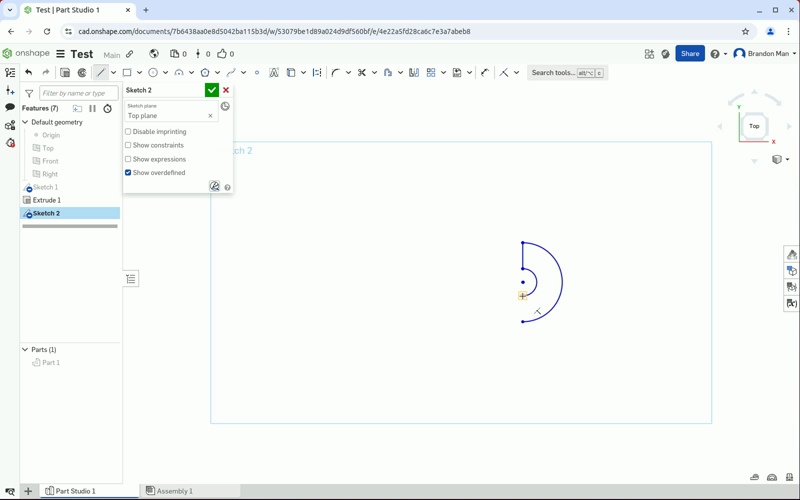
mouse_move(552, 295)
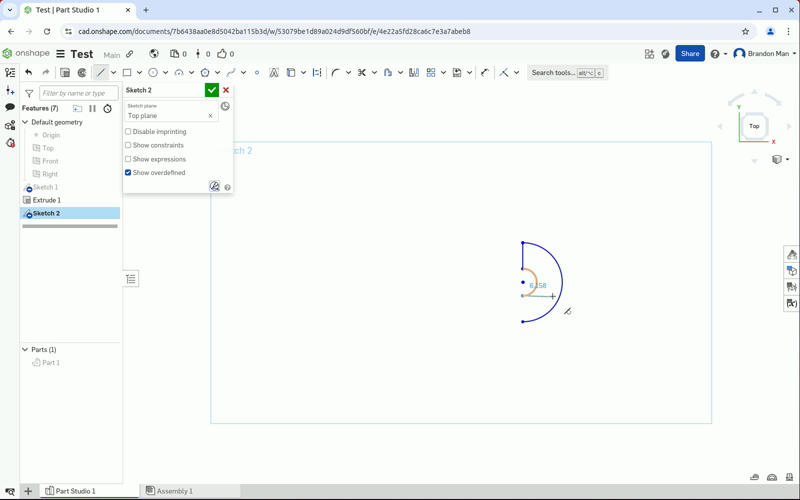
key_down(shift)
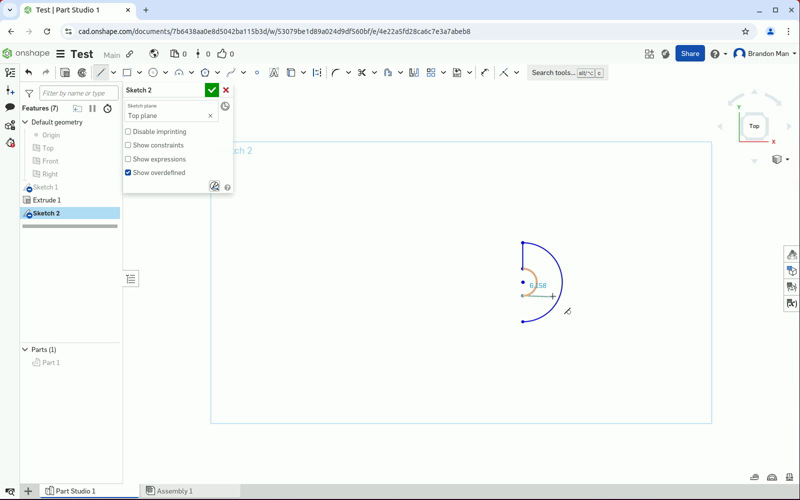
mouse_move(522, 321)
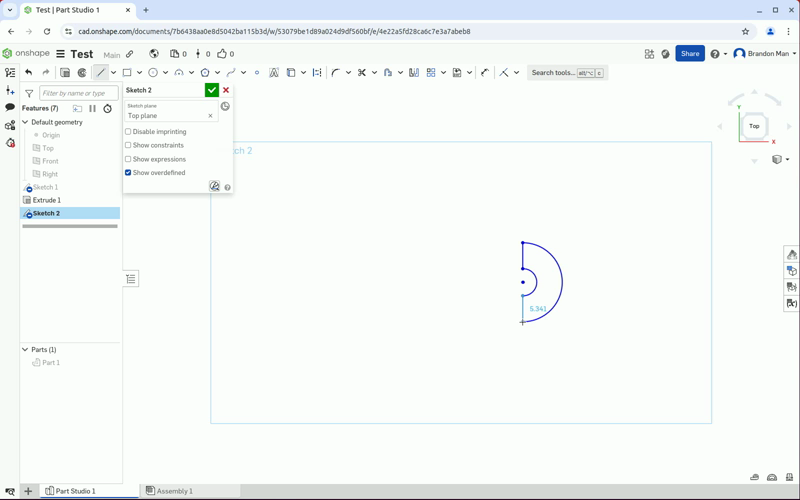
key_up(shift)
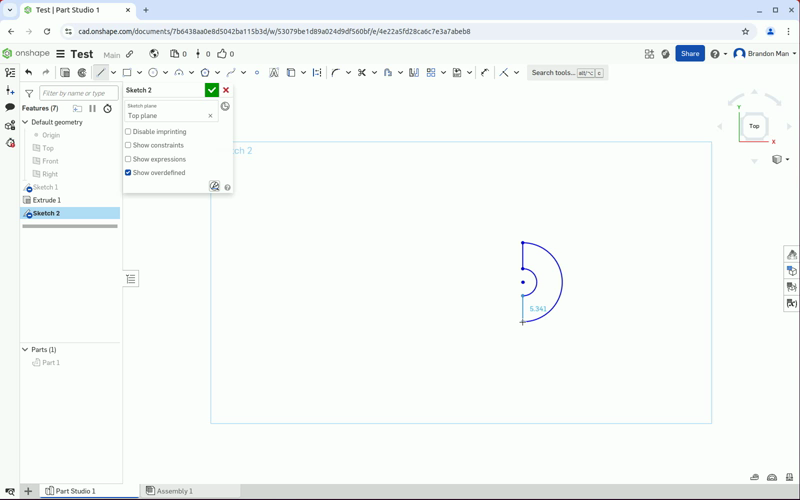
click(522, 321)
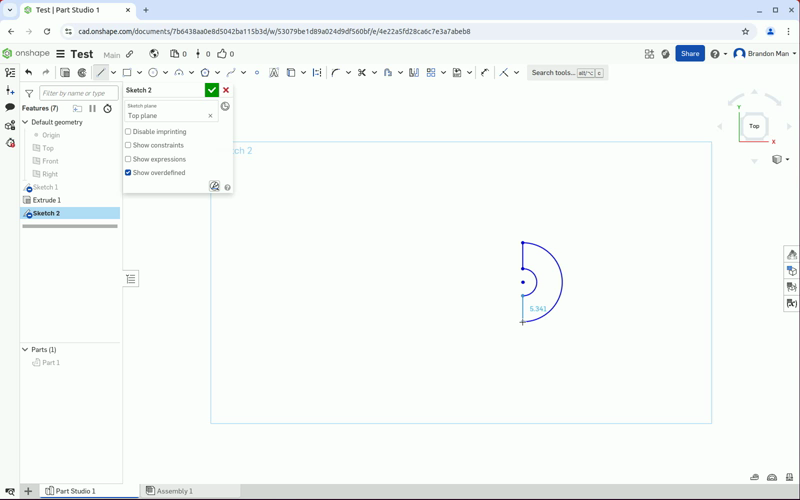
key(esc)
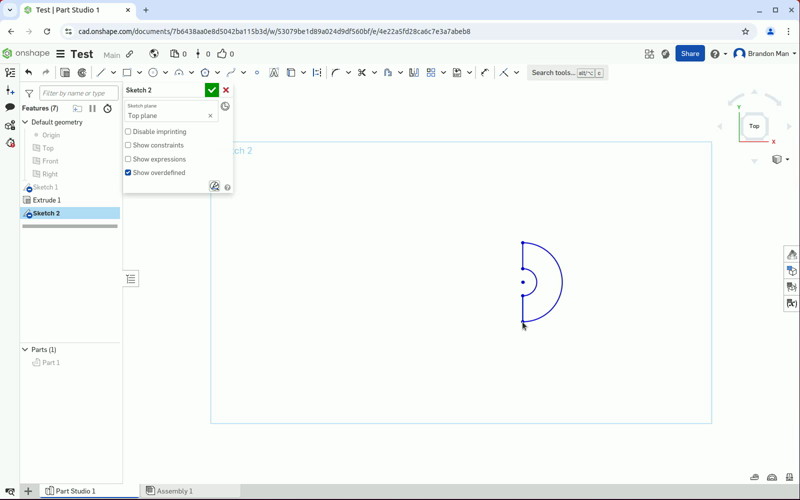
mouse_move(529, 303)
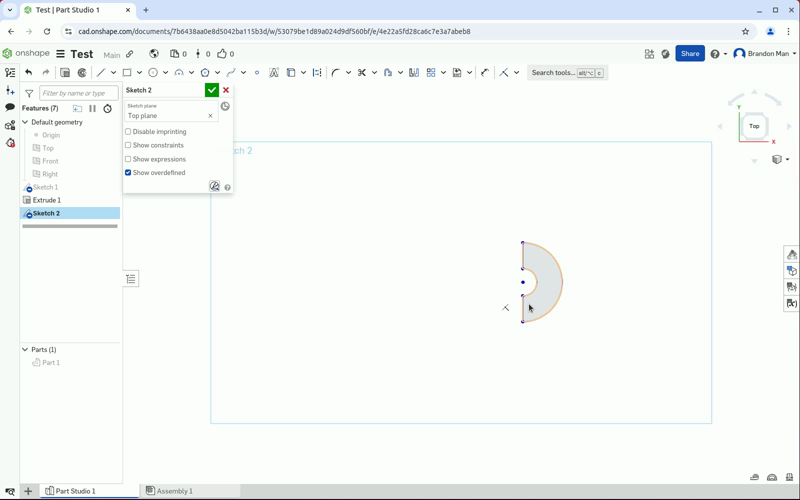
scroll(6)
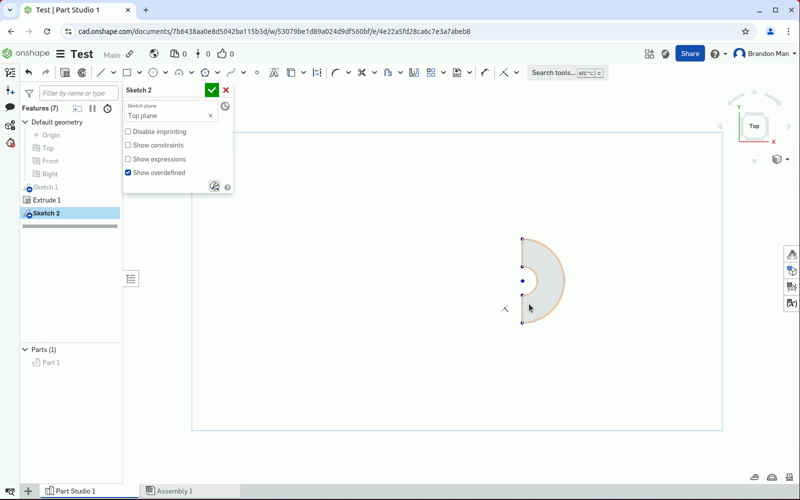
scroll(6)
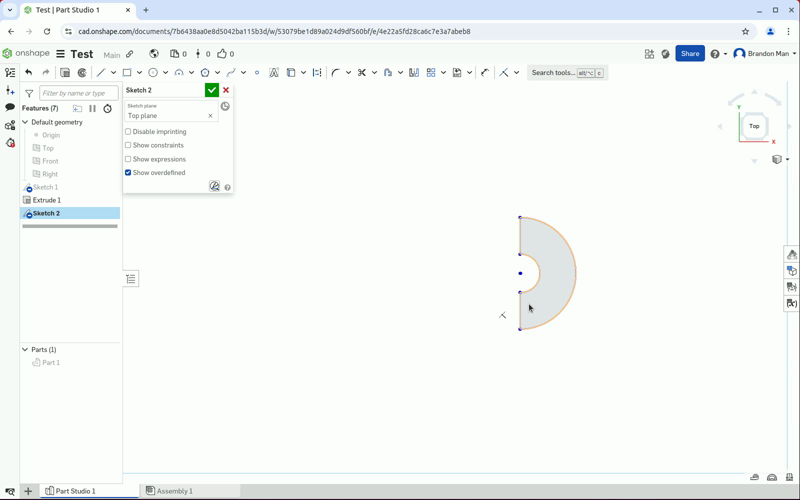
scroll(6)
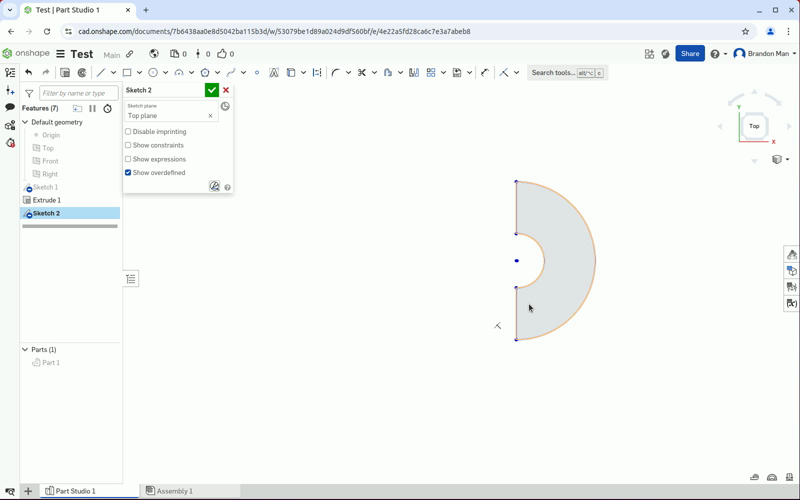
scroll(6)
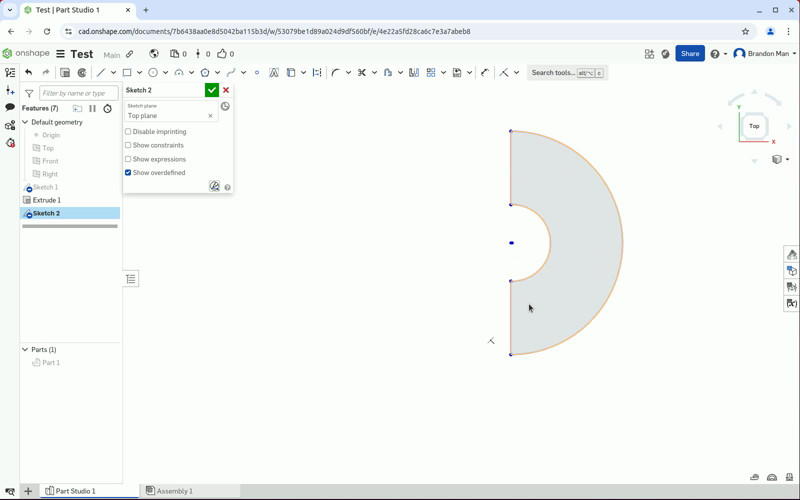
scroll(6)
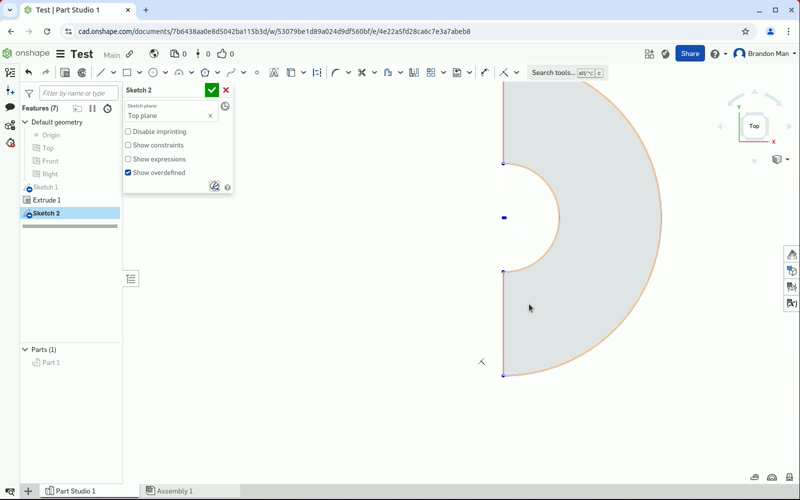
scroll(6)
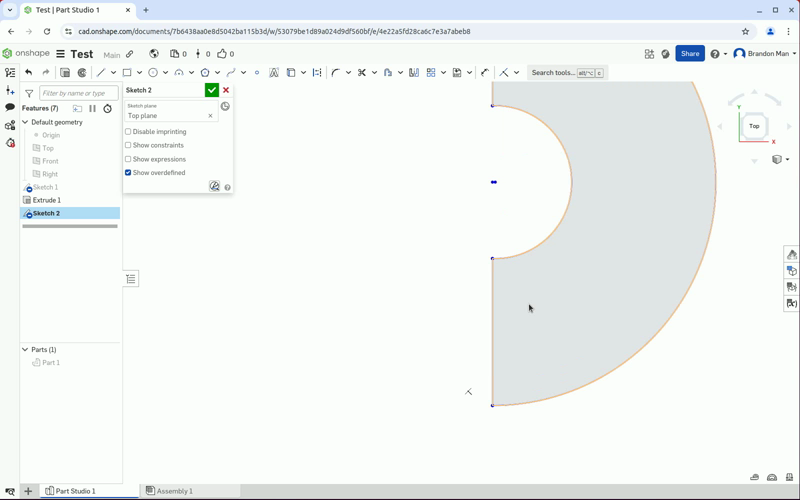
scroll(6)
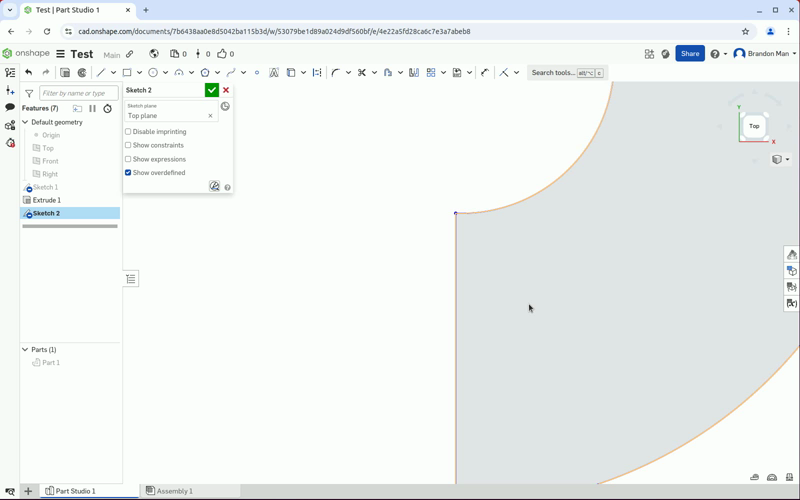
click(529, 303)
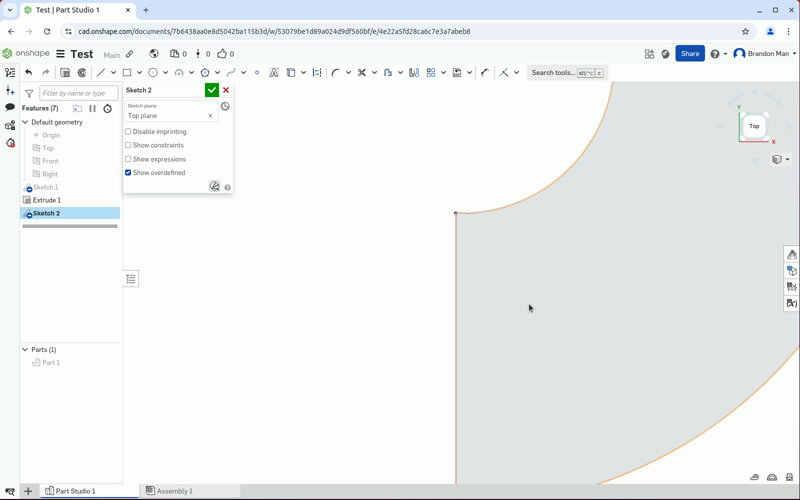
scroll(-6)
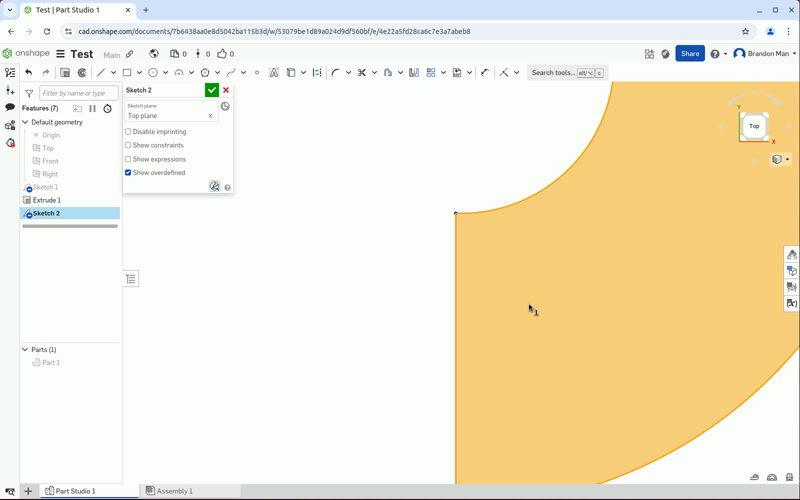
scroll(-6)
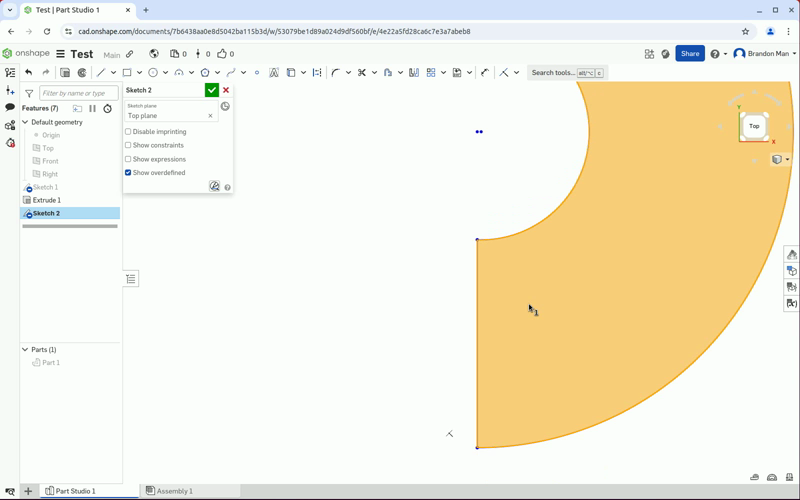
scroll(-6)
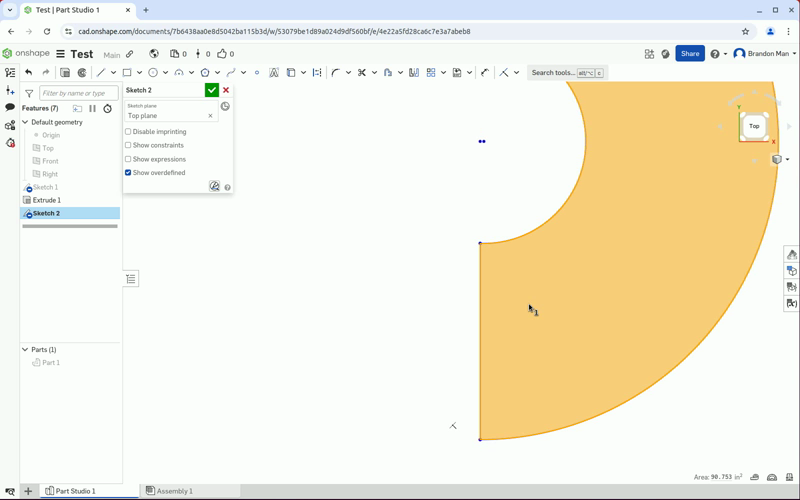
scroll(-6)
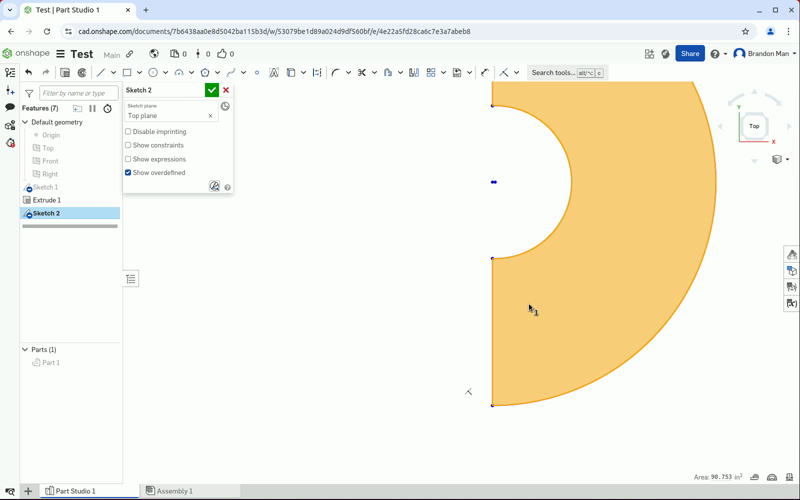
scroll(-6)
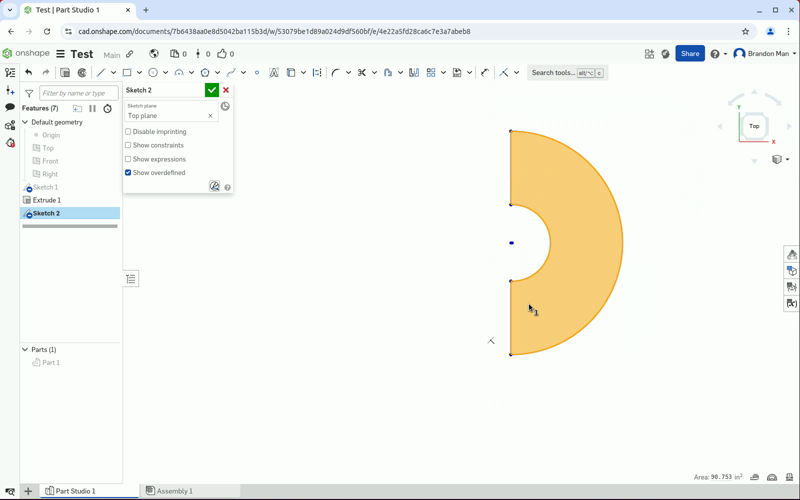
scroll(-6)
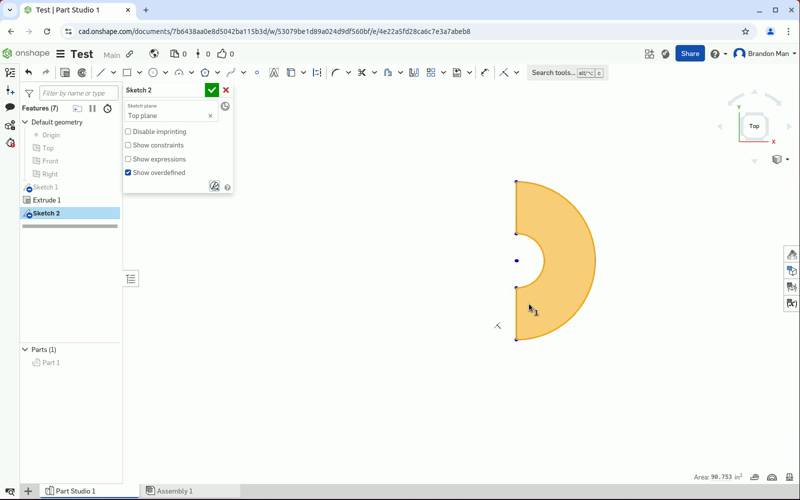
scroll(-6)
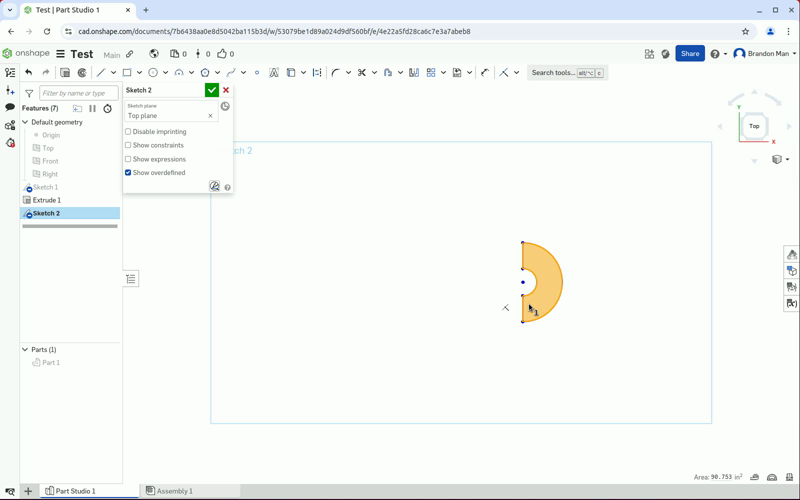
mouse_move(73, 352)
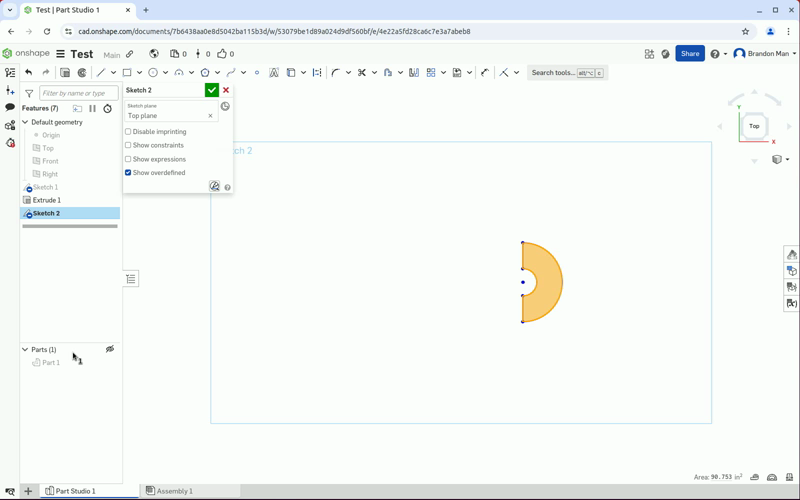
key(shift+y)
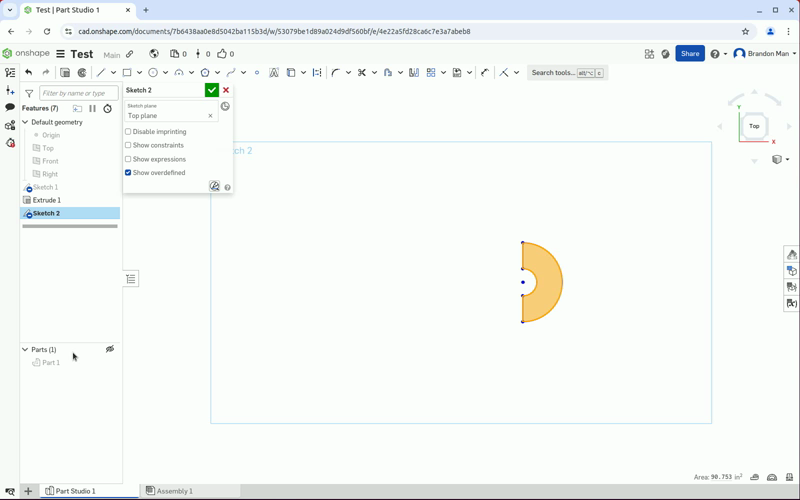
key(shift+e)
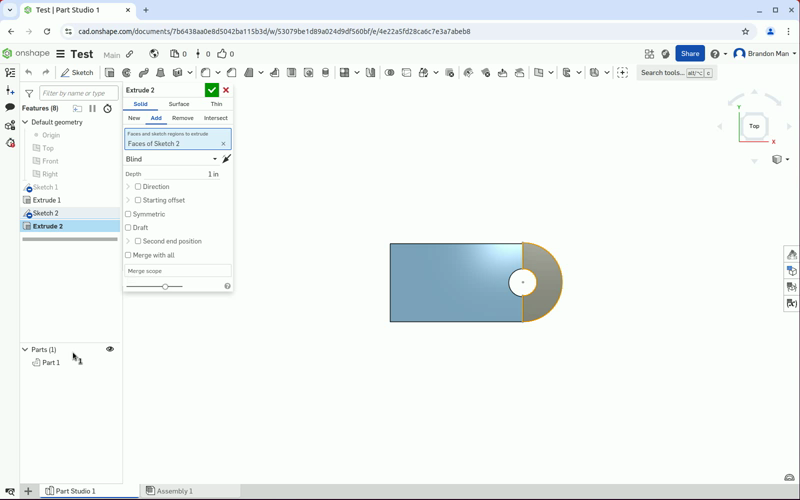
mouse_move(143, 106)
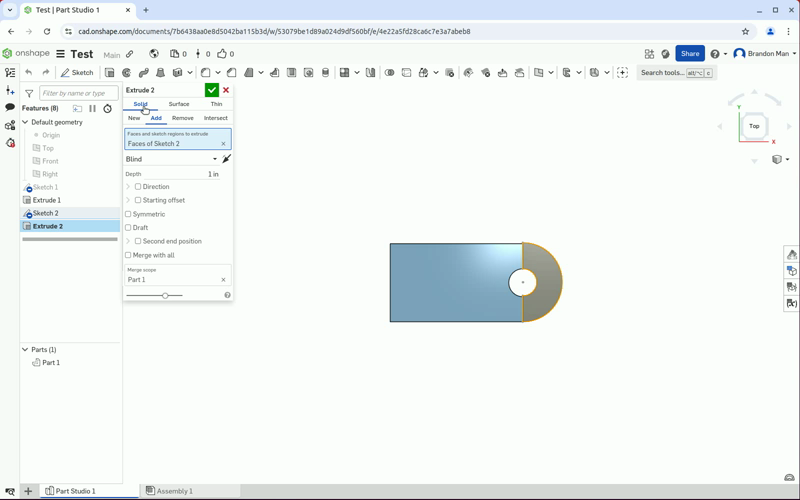
click(143, 106)
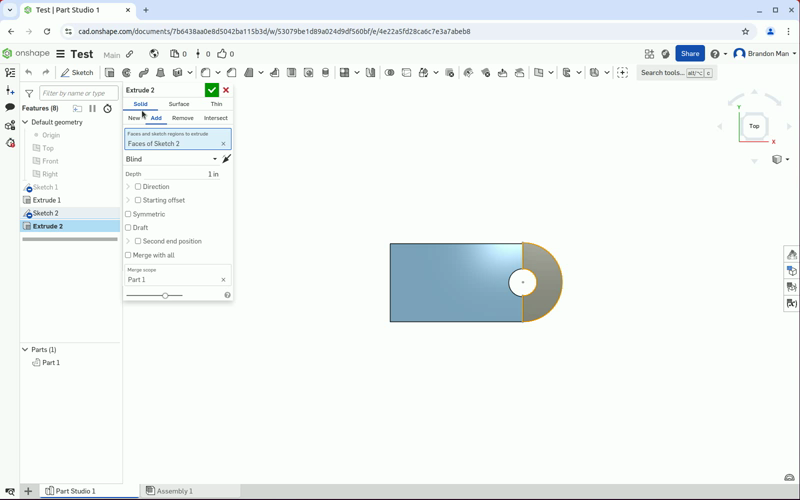
mouse_move(137, 120)
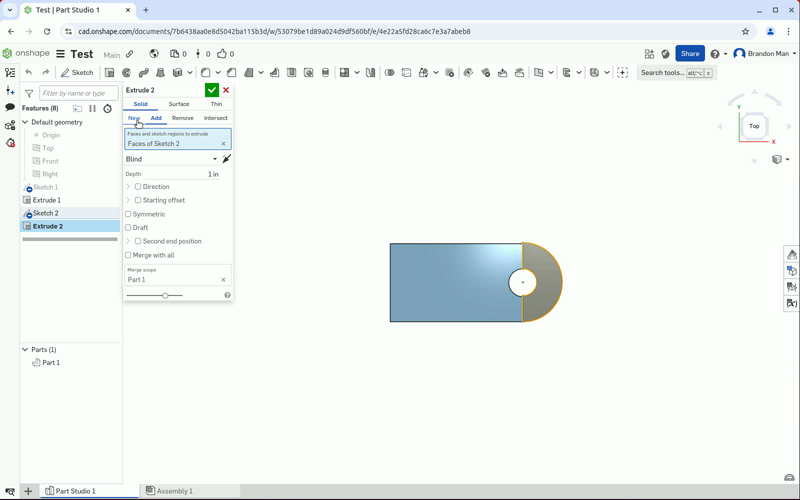
click(137, 120)
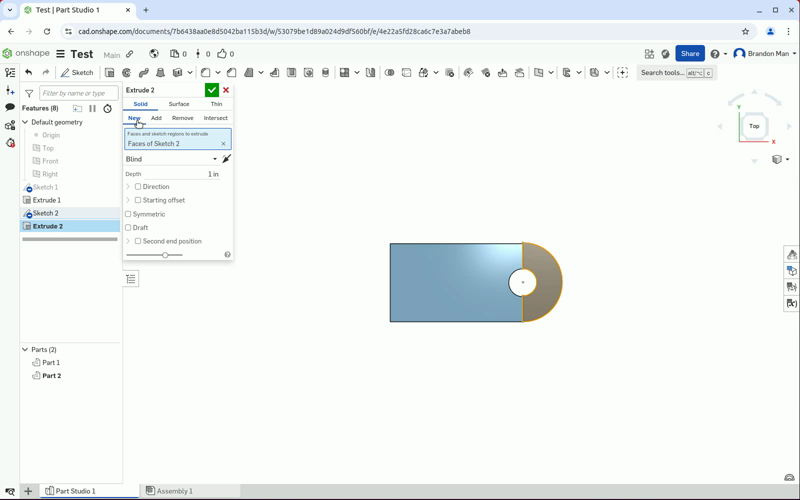
key(tab, 4)
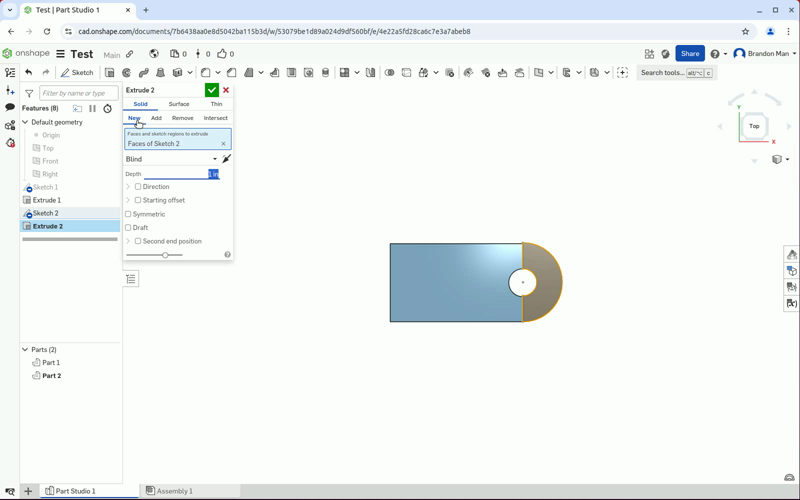
text(17.572)
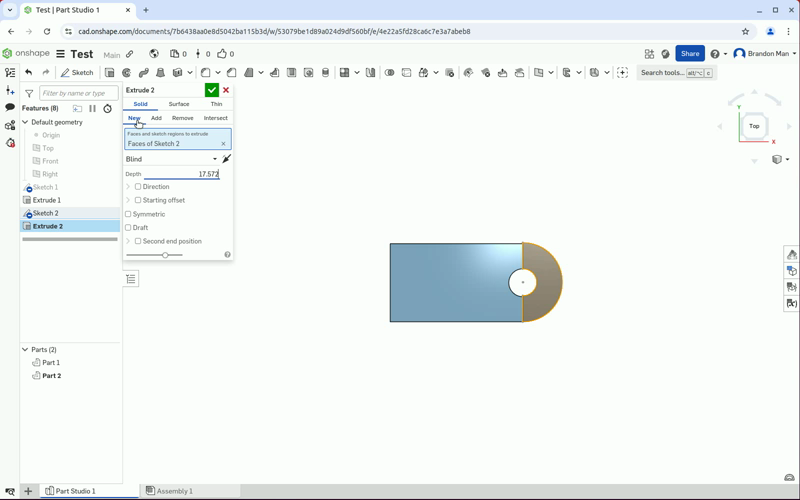
key(enter)
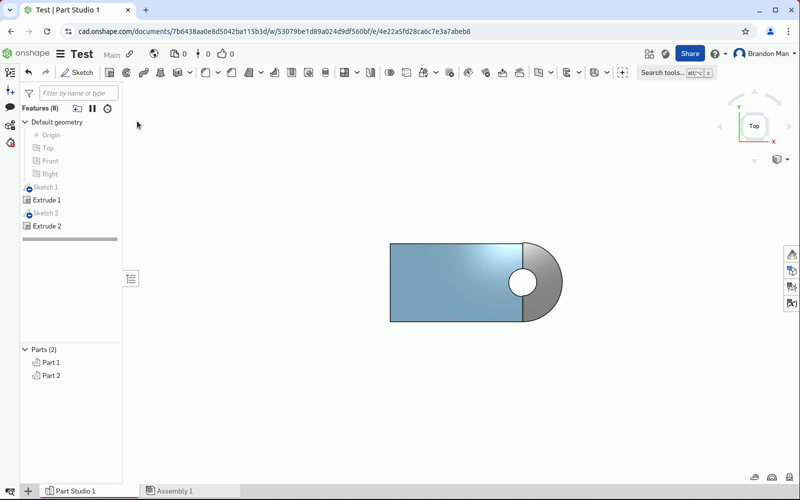
key(shift+h)
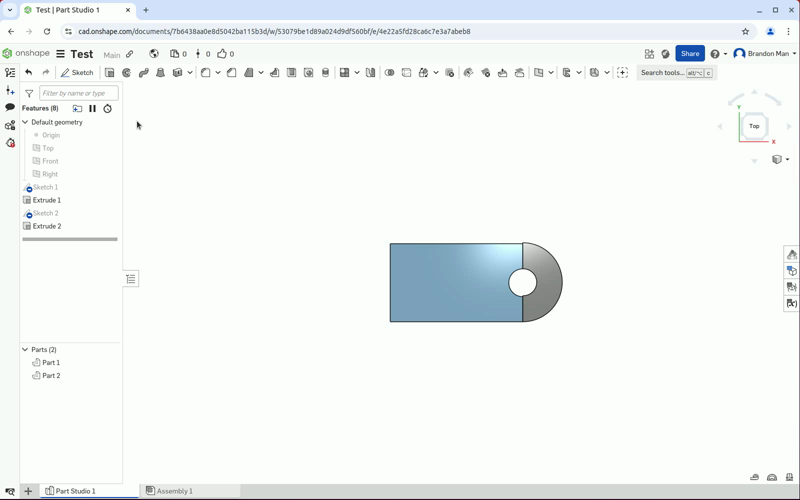
key(shift+h)
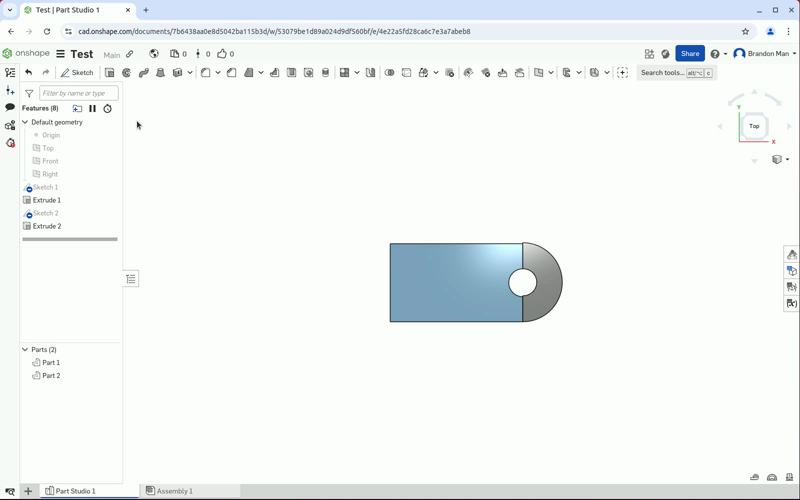
mouse_move(73, 189)
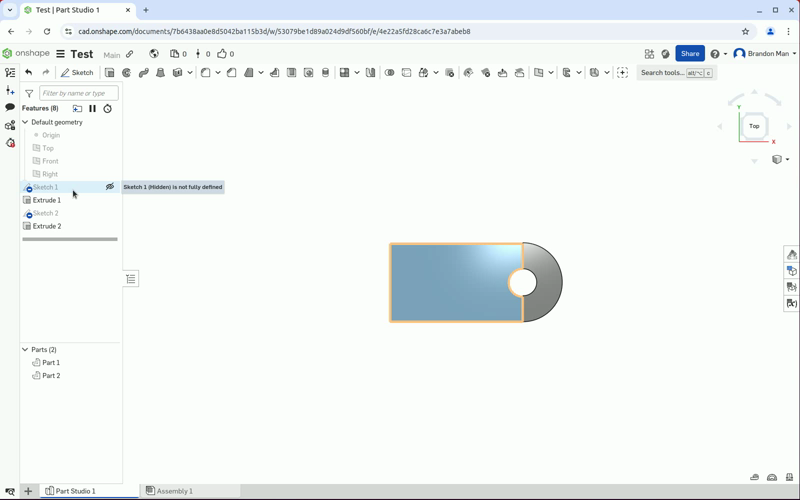
click(73, 189)
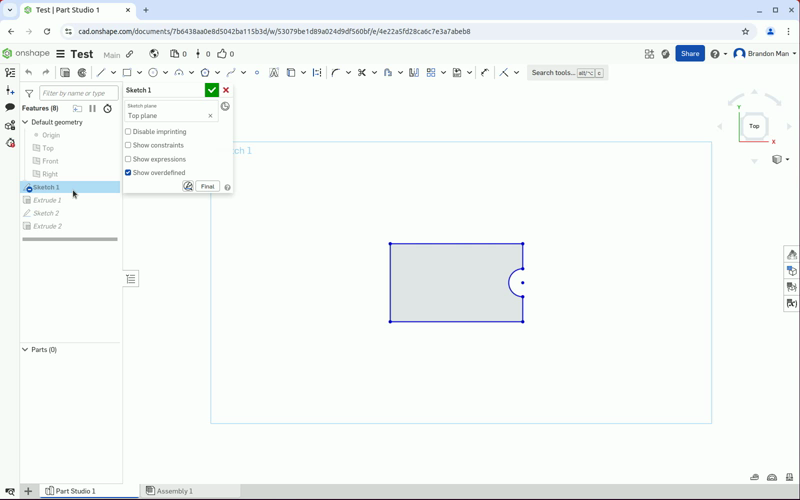
mouse_move(229, 92)
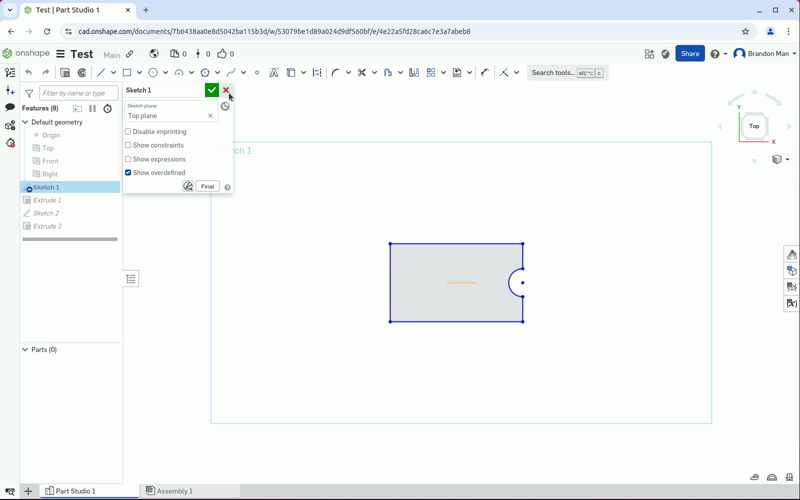
click(229, 92)
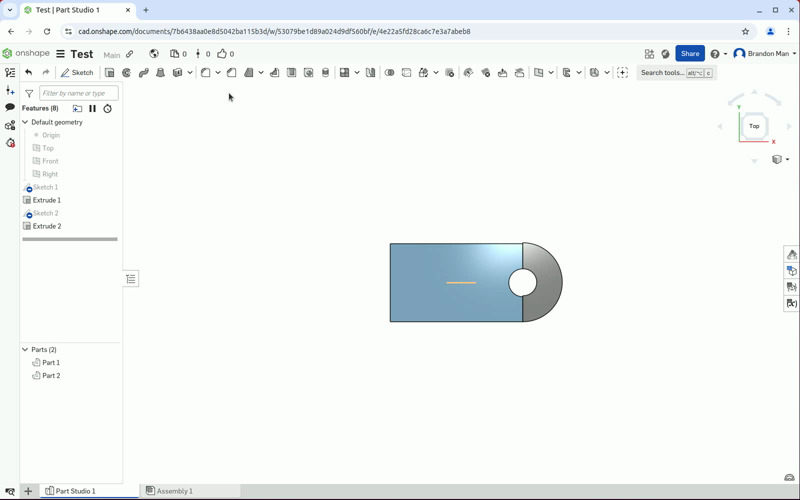
mouse_move(73, 352)
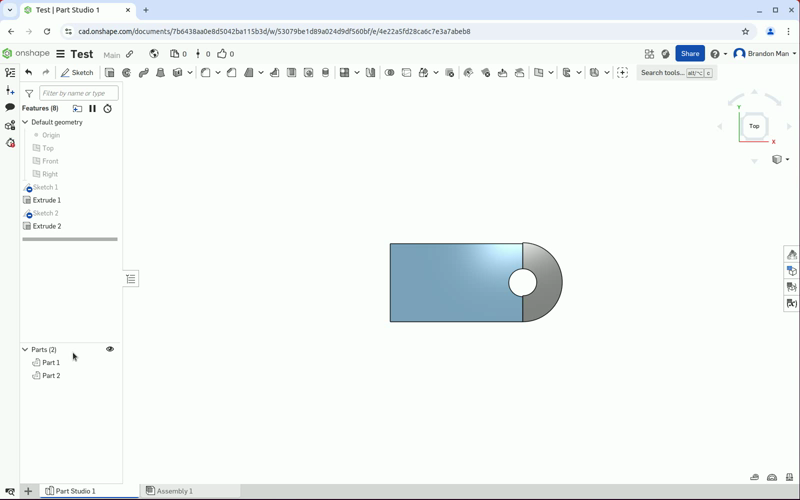
key(y)
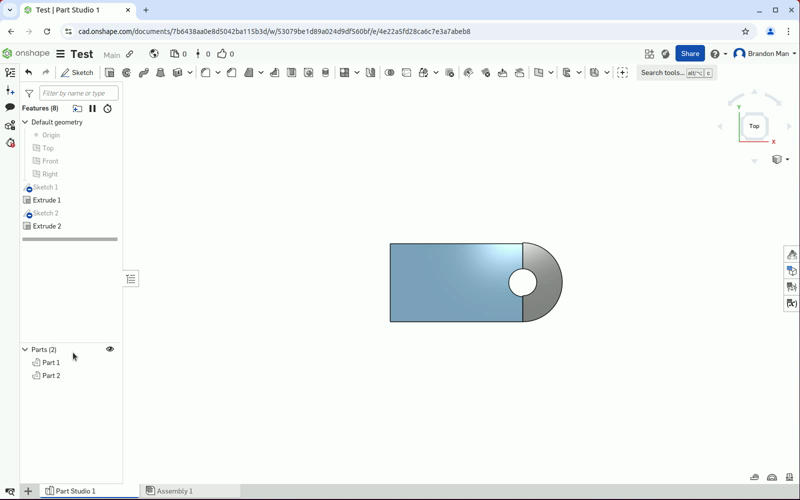
key(shift+p)
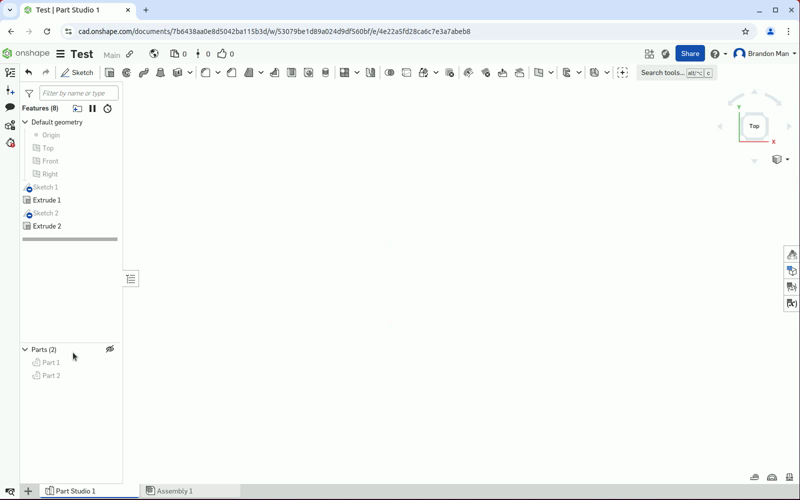
key(space)
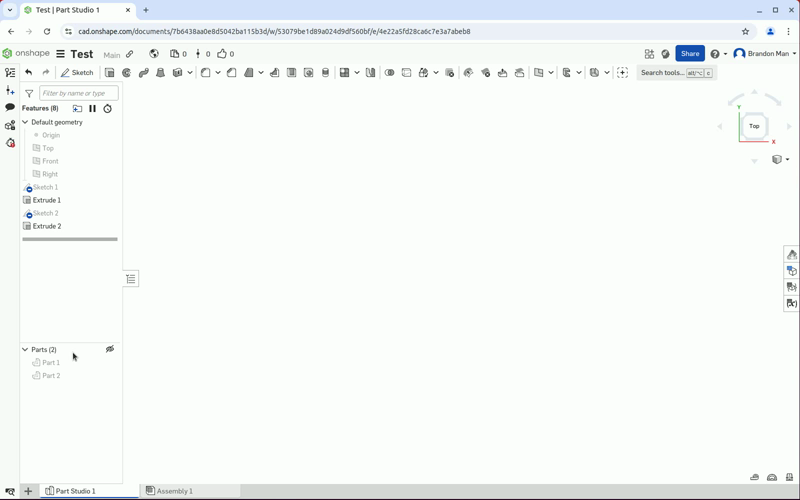
key_down(shift)
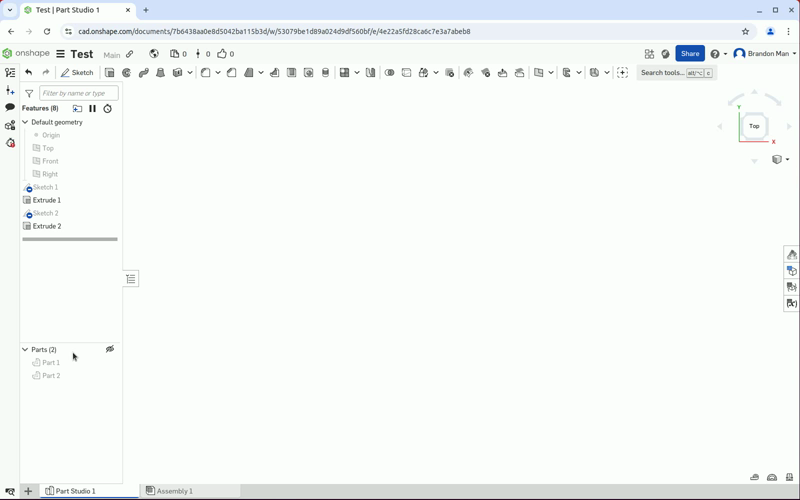
key(up)
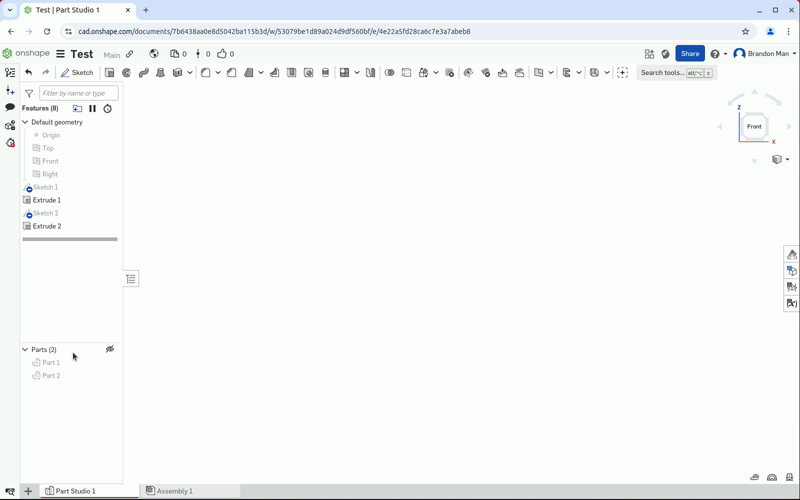
key_up(shift)
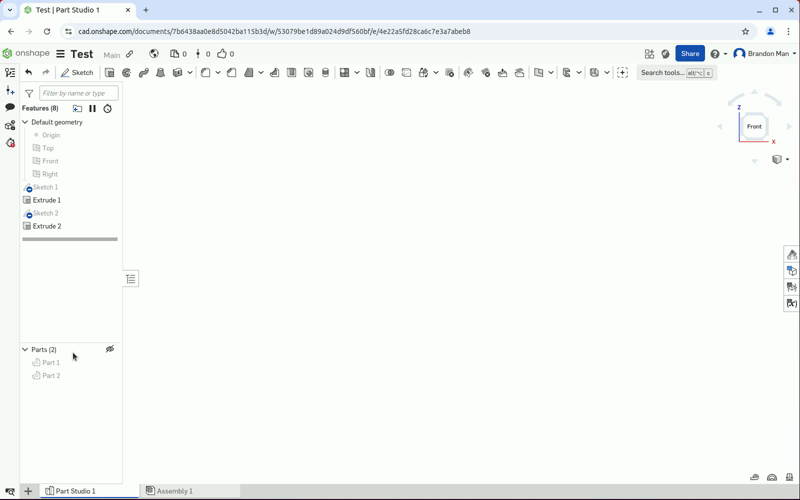
mouse_move(73, 352)
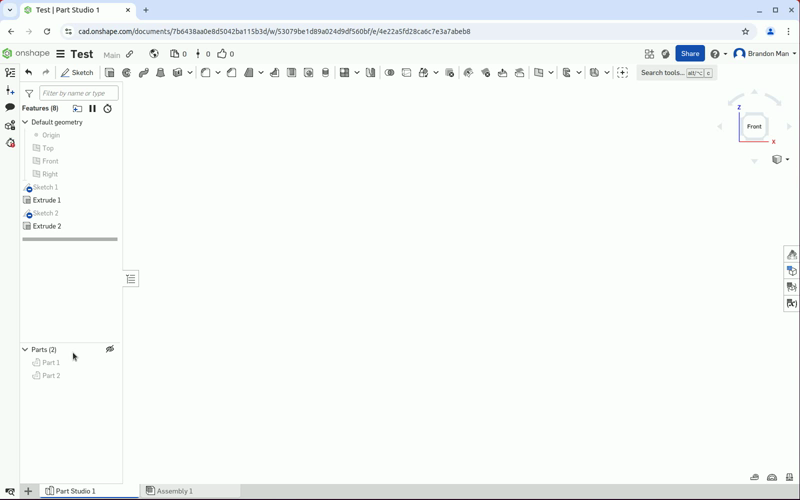
key(shift+y)
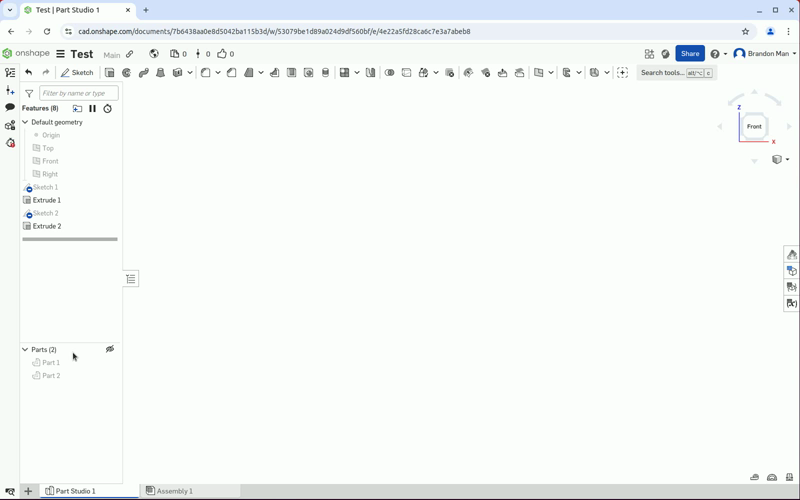
key(shift+s)
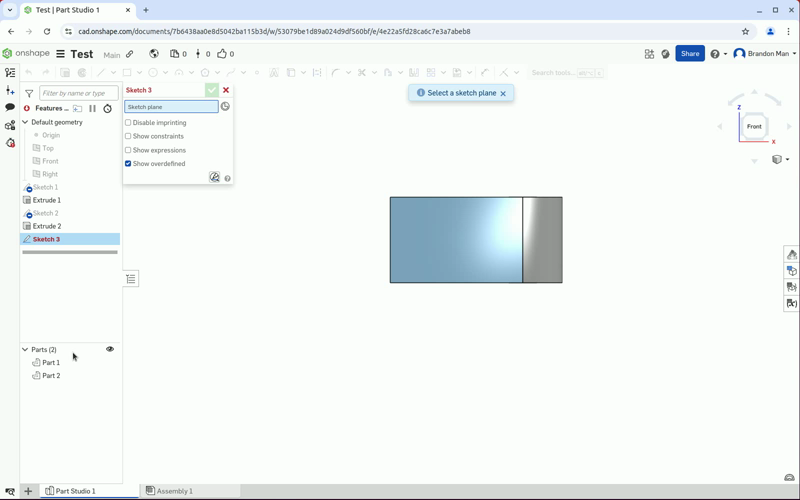
mouse_move(73, 163)
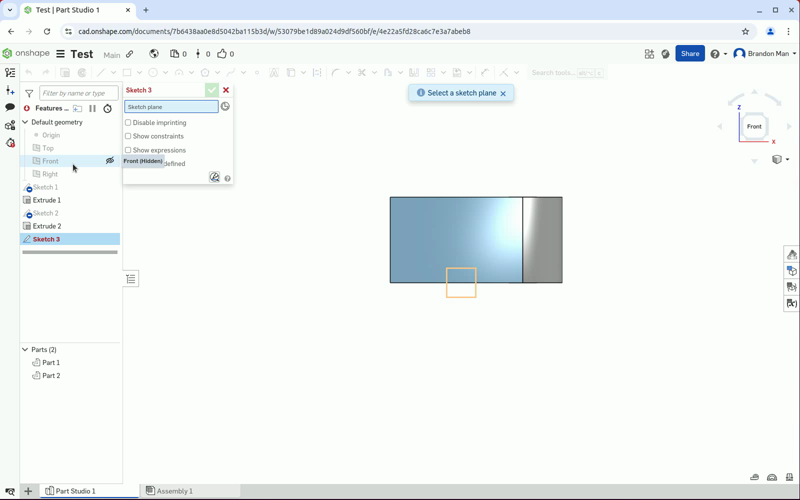
click(73, 163)
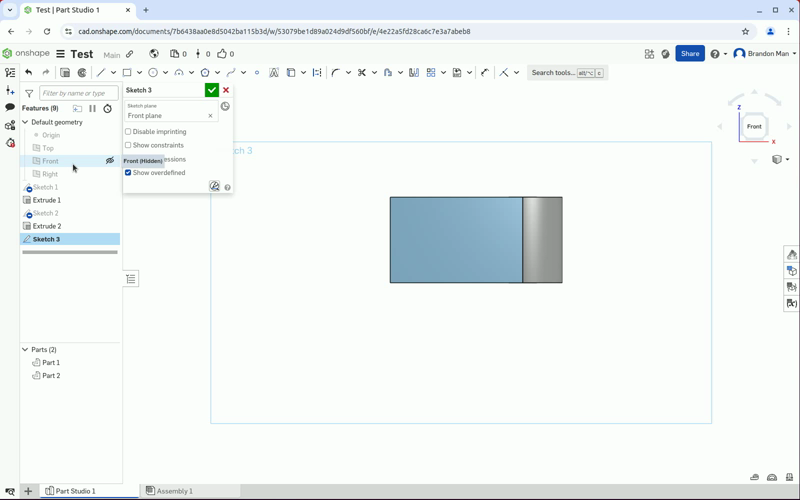
mouse_move(73, 352)
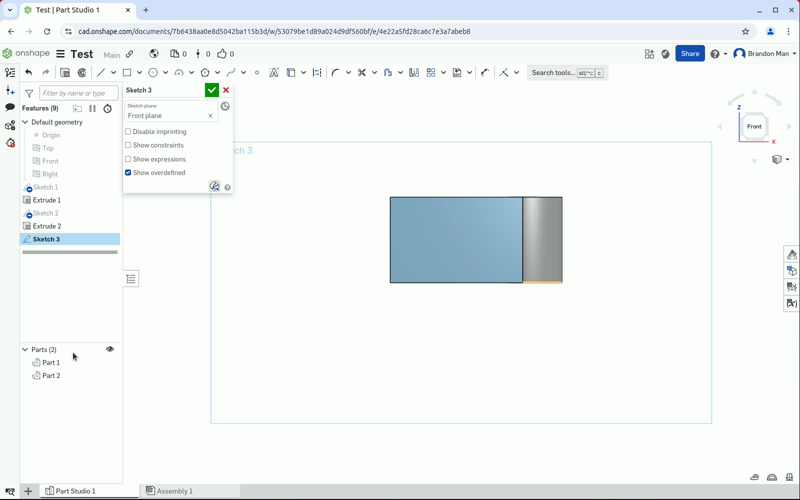
key(y)
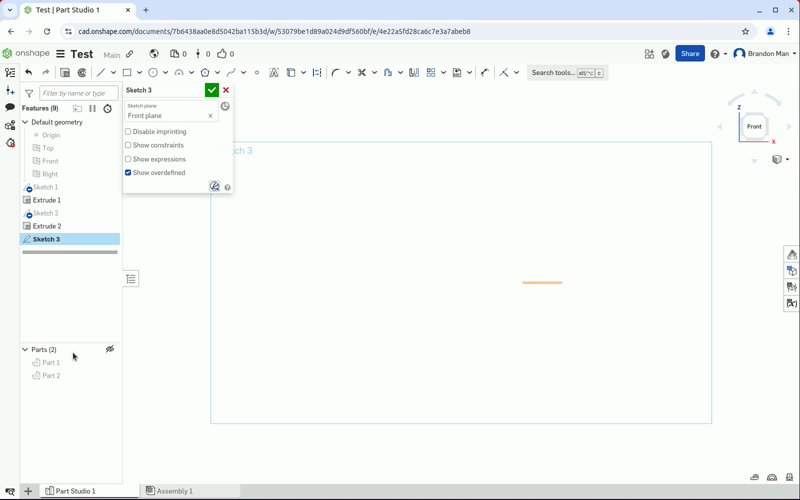
key(l)
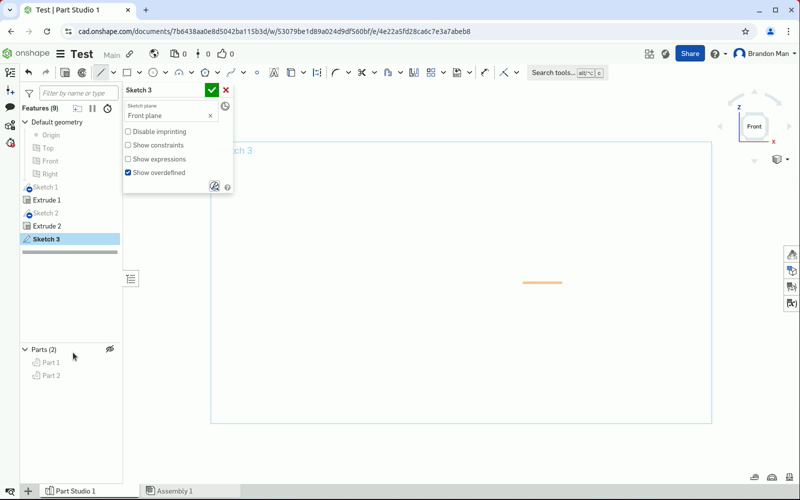
key_down(shift)
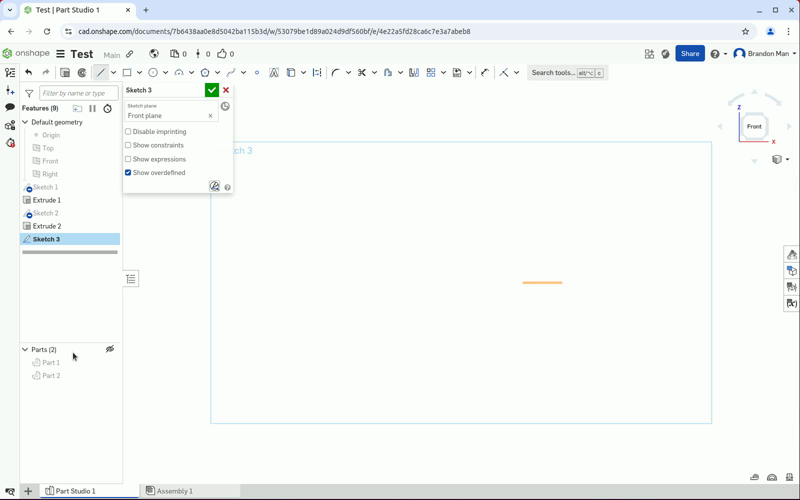
mouse_move(437, 254)
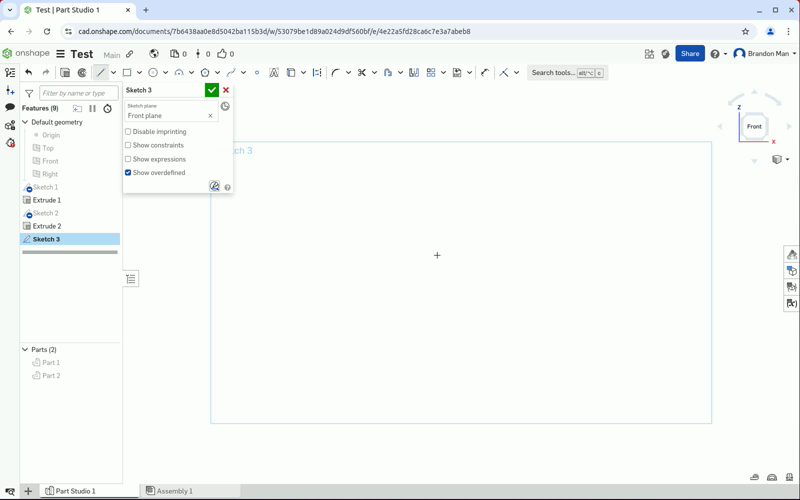
click(437, 254)
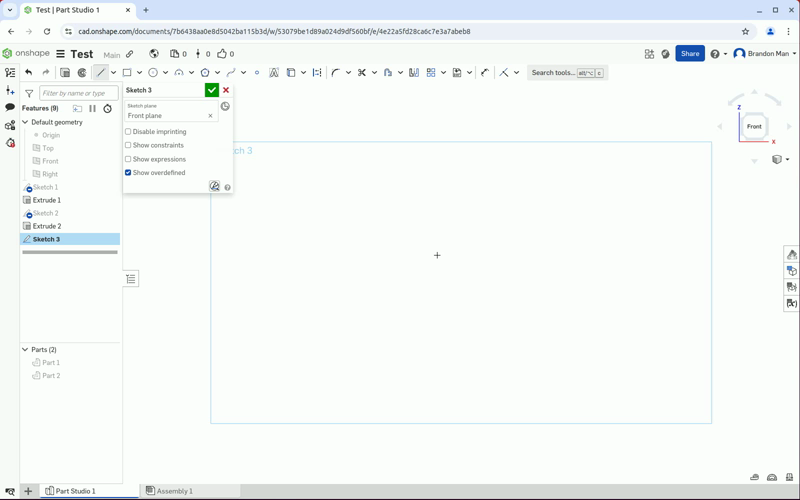
key_up(shift)
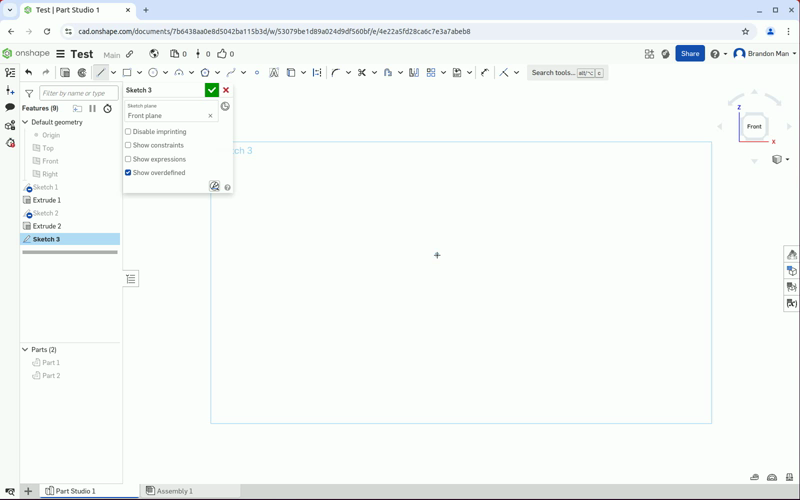
key_down(shift)
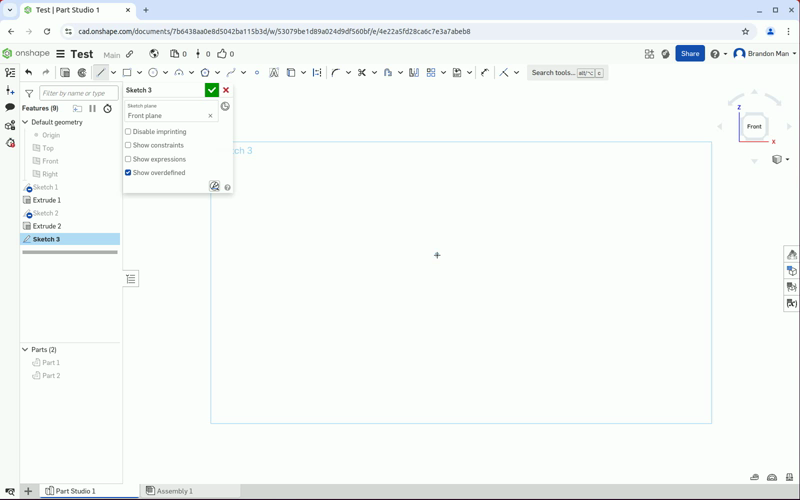
mouse_move(561, 254)
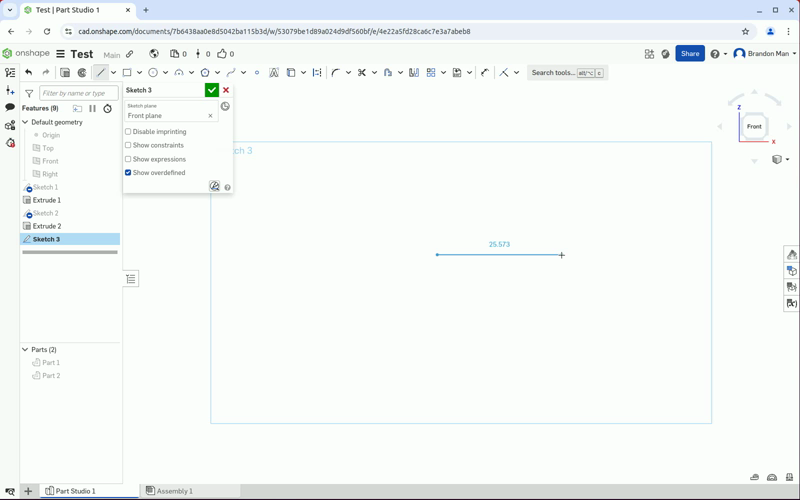
click(561, 254)
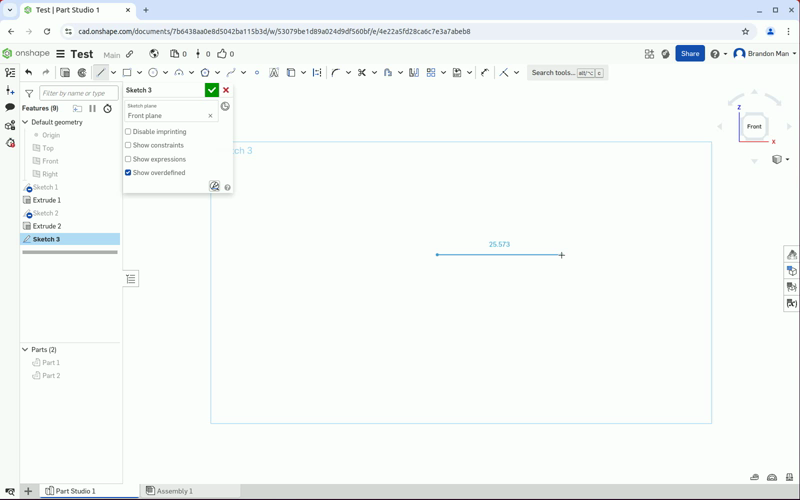
key_up(shift)
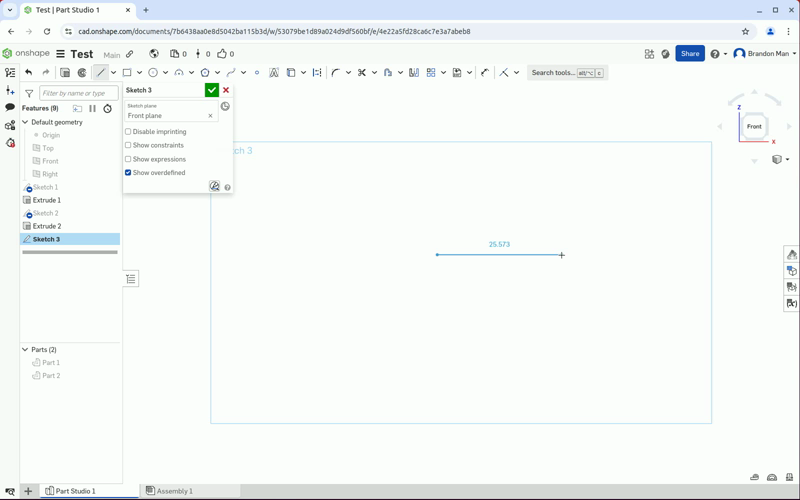
key_down(shift)
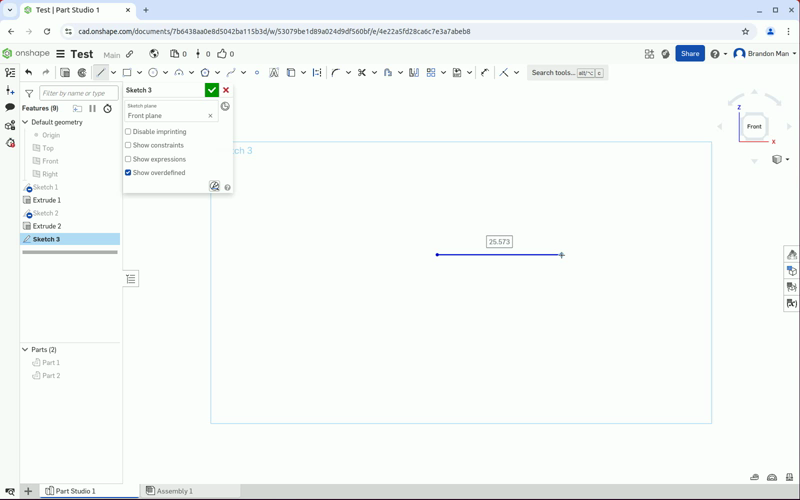
mouse_move(589, 254)
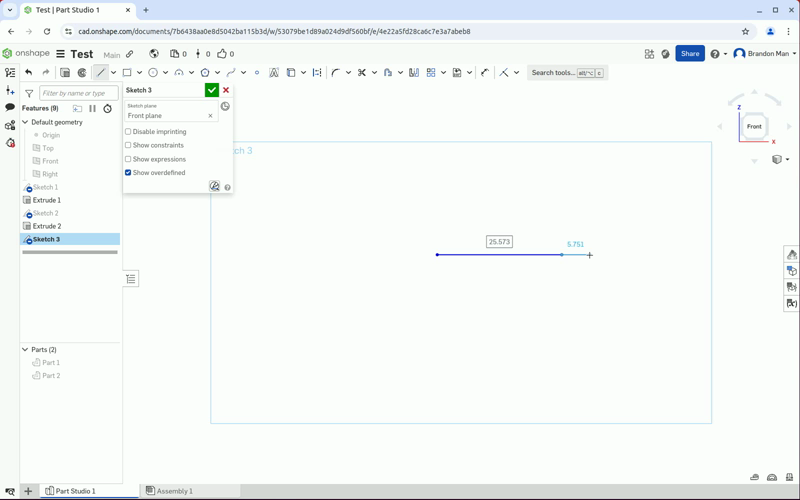
mouse_move(561, 225)
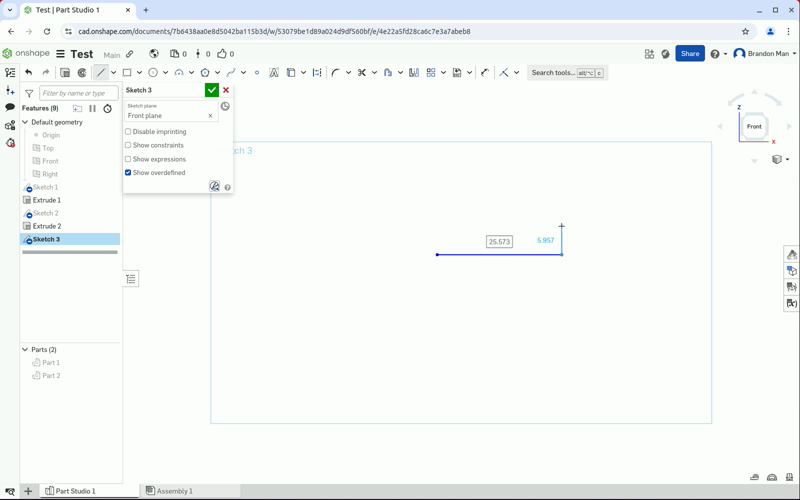
click(561, 225)
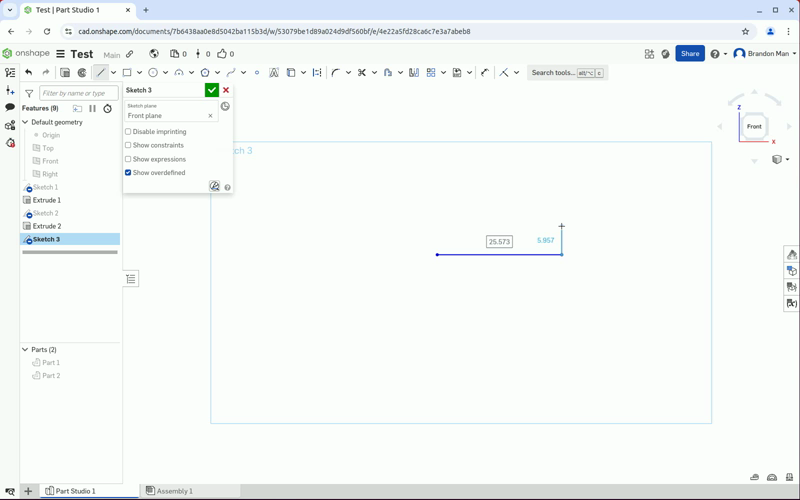
key_up(shift)
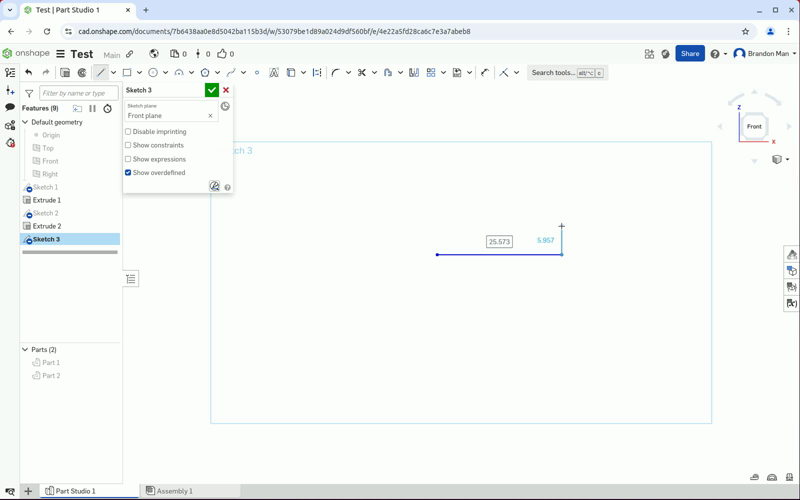
key_down(shift)
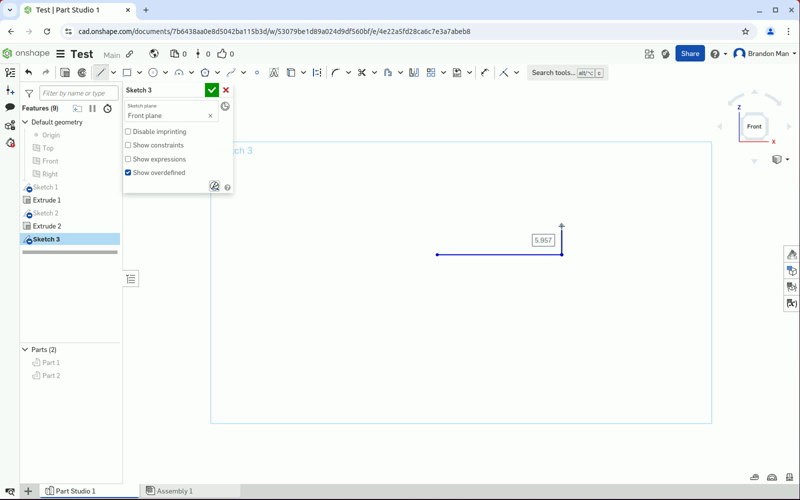
mouse_move(437, 225)
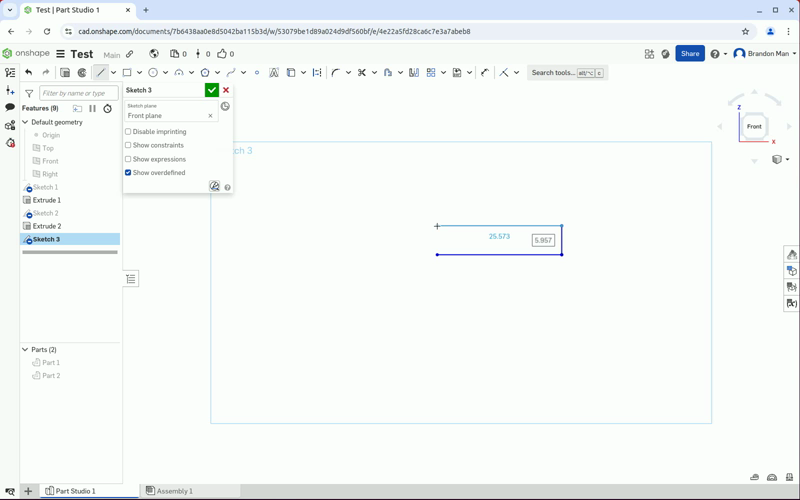
click(437, 225)
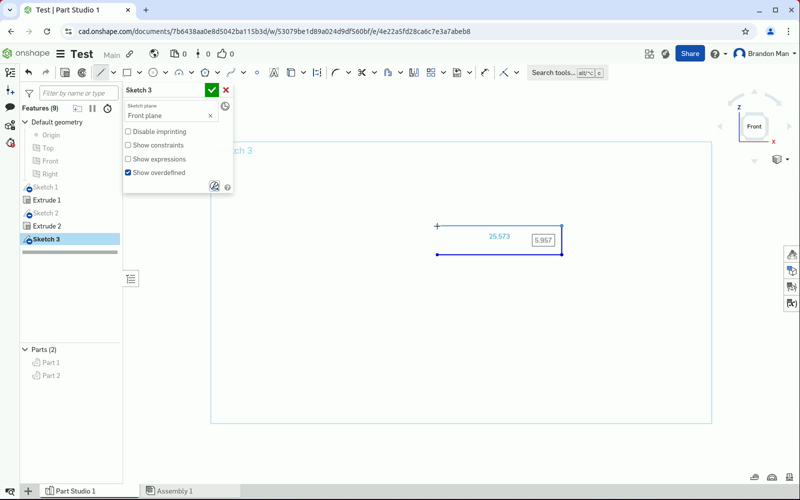
key_up(shift)
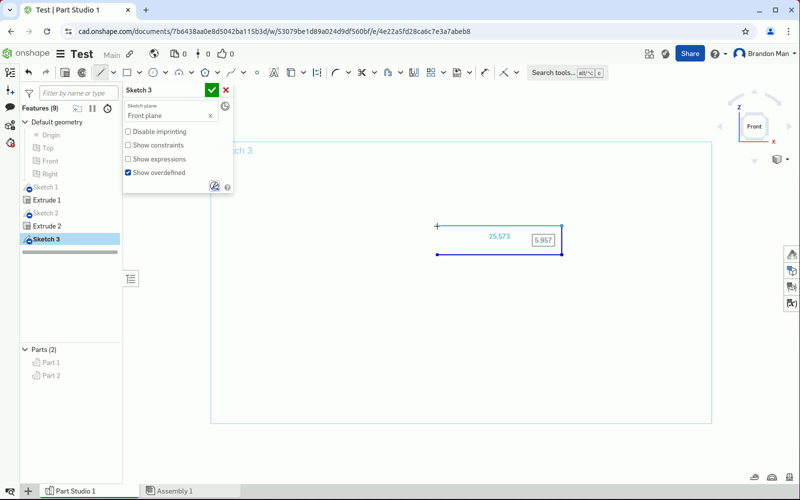
mouse_move(467, 225)
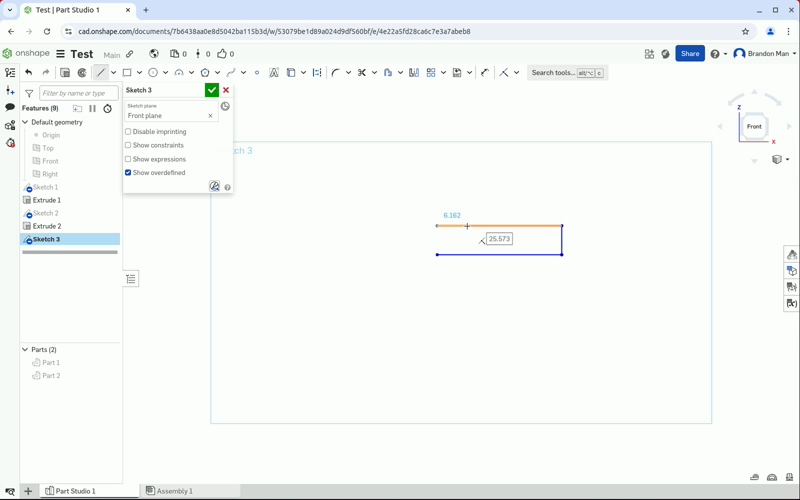
key_down(shift)
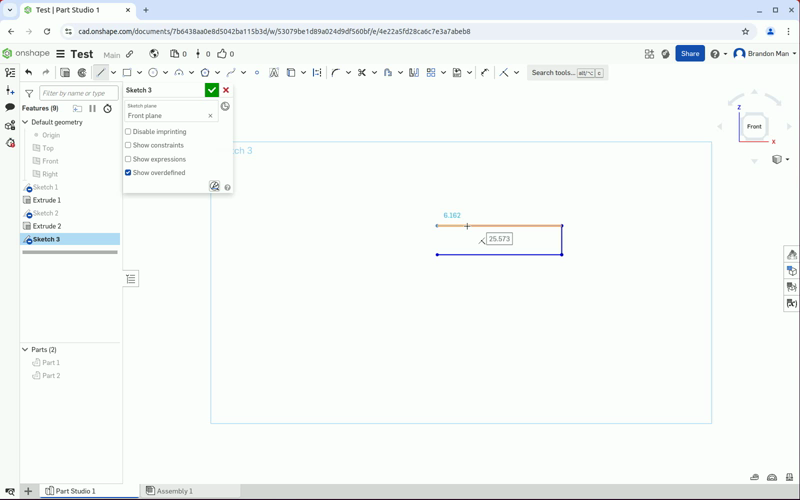
mouse_move(437, 254)
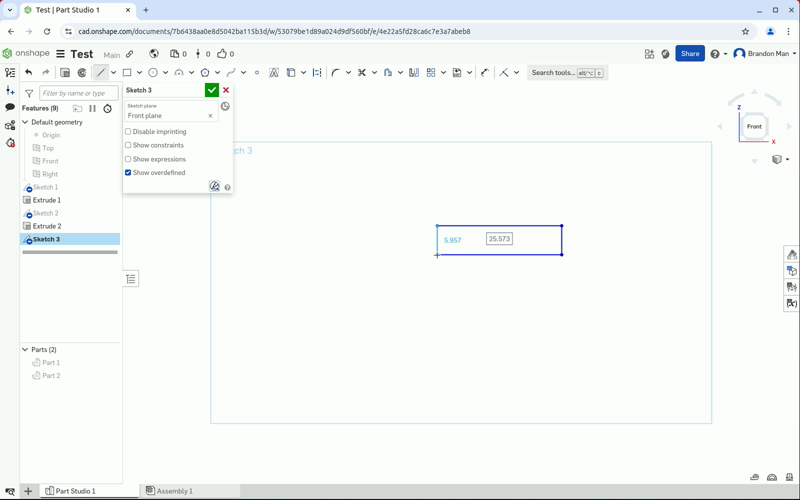
key_up(shift)
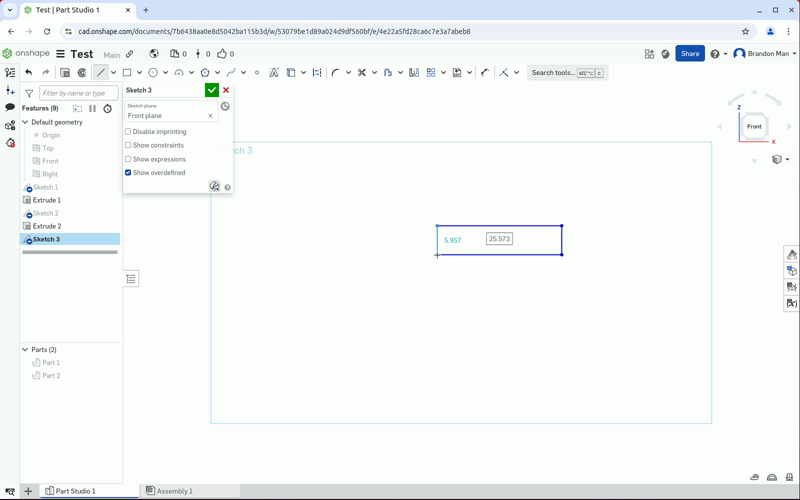
click(437, 254)
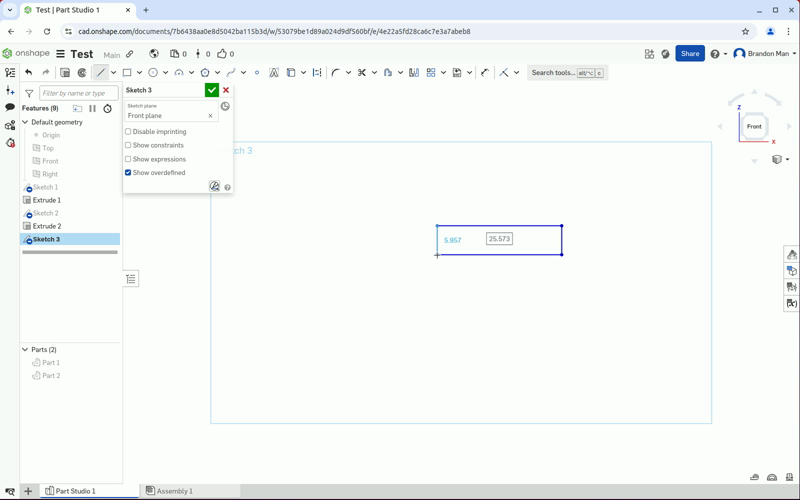
key(esc)
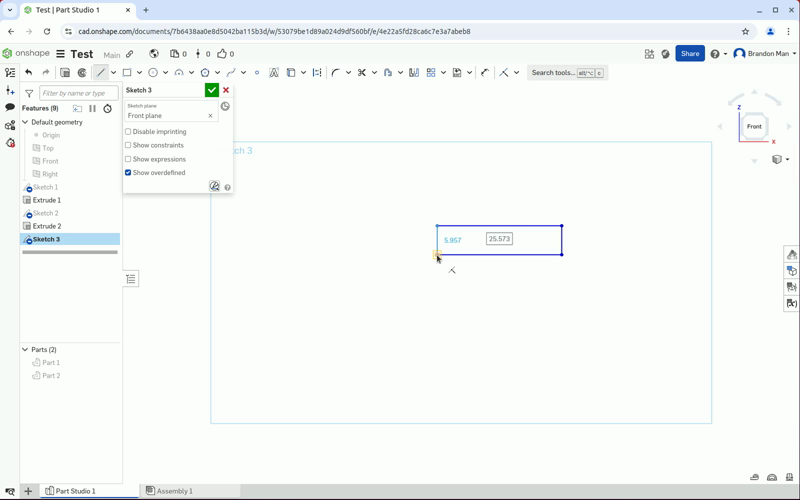
mouse_move(546, 235)
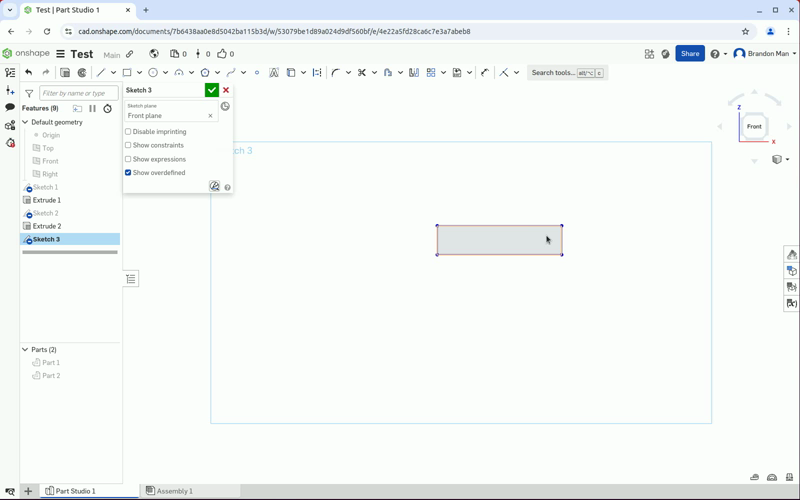
click(546, 235)
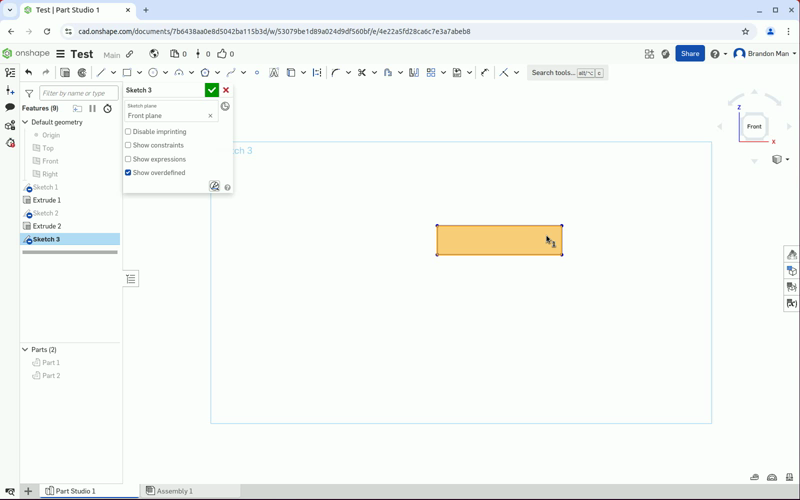
mouse_move(73, 352)
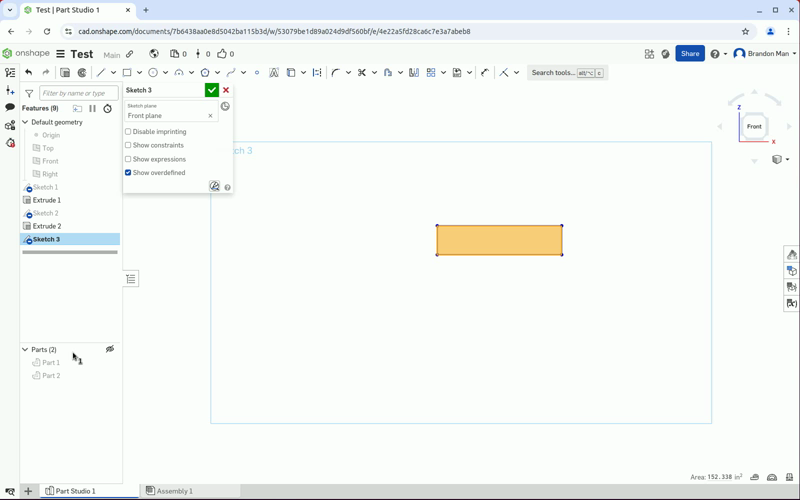
key(shift+y)
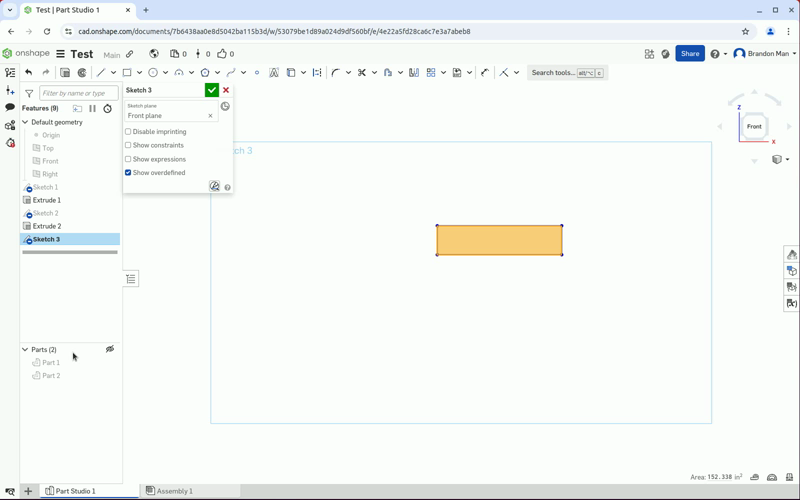
key(shift+e)
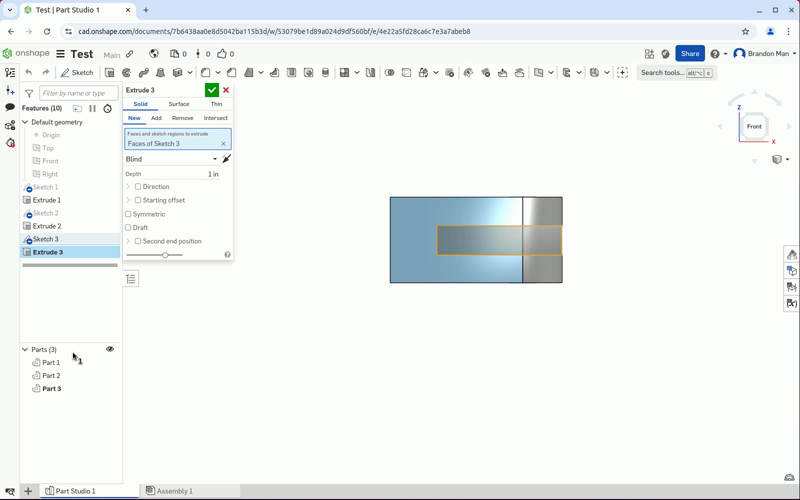
mouse_move(143, 106)
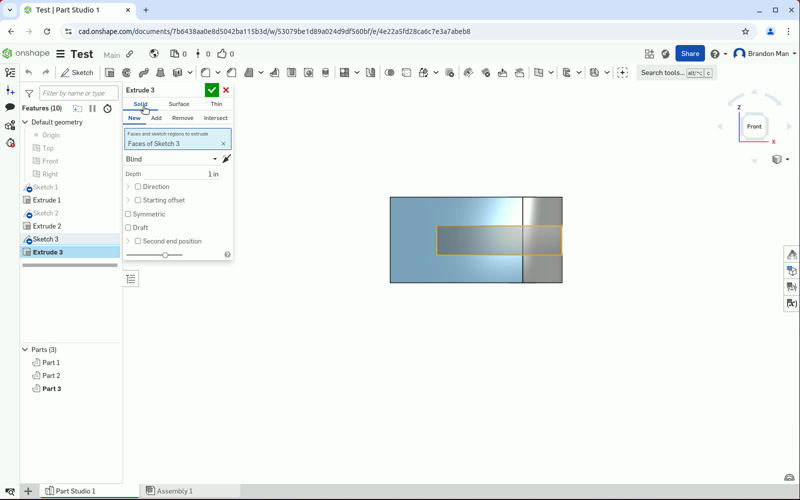
click(143, 106)
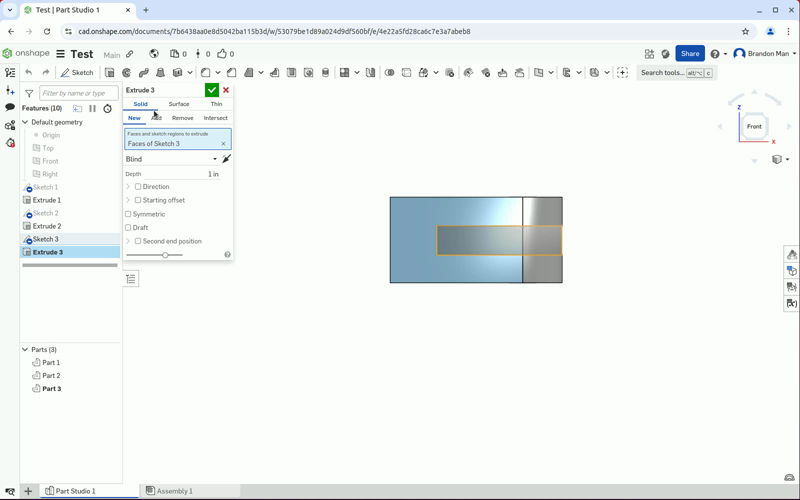
mouse_move(186, 120)
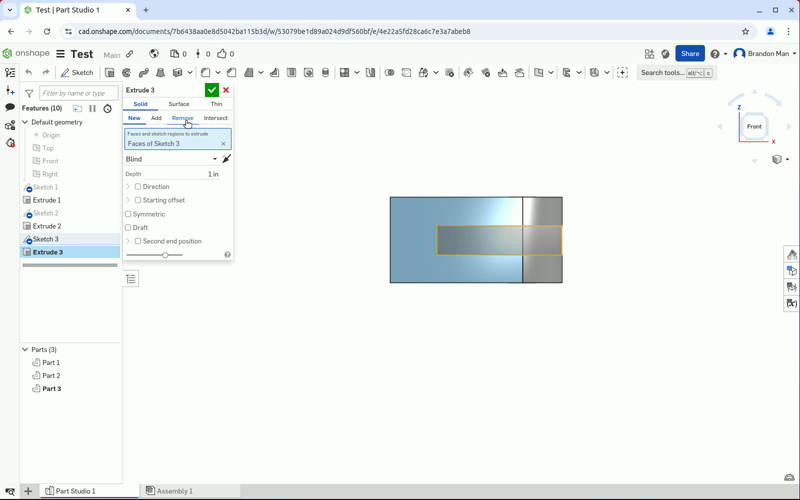
click(186, 120)
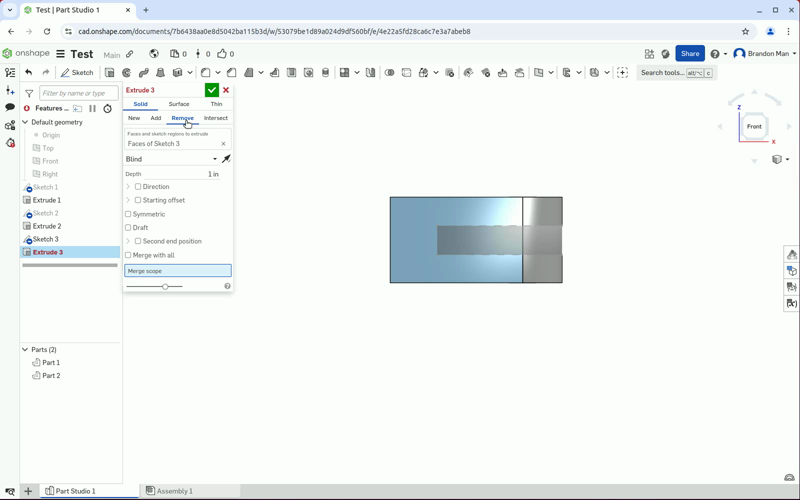
key(tab, 4)
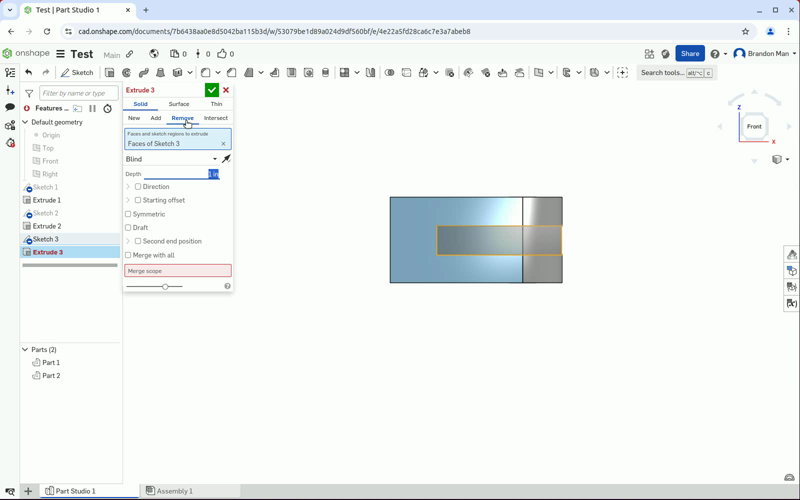
text(20.22)
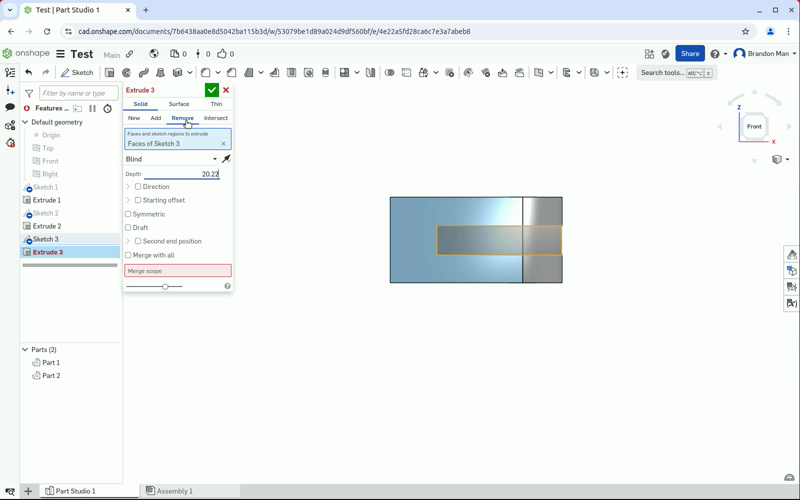
key(tab, 3)
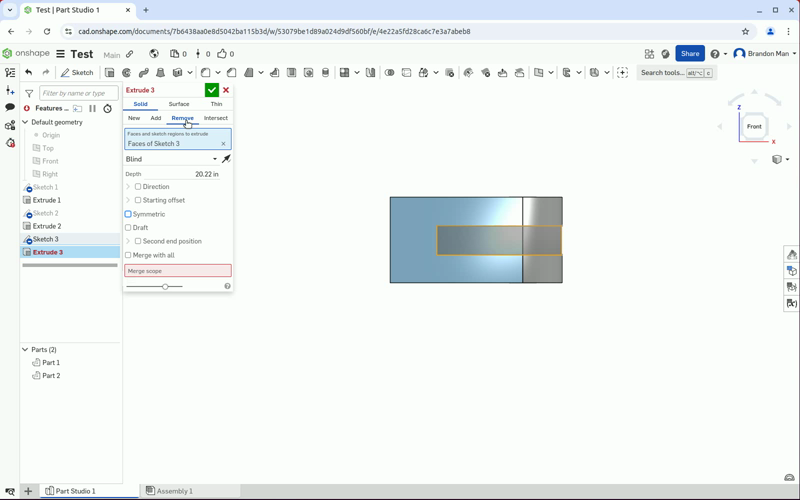
key(space)
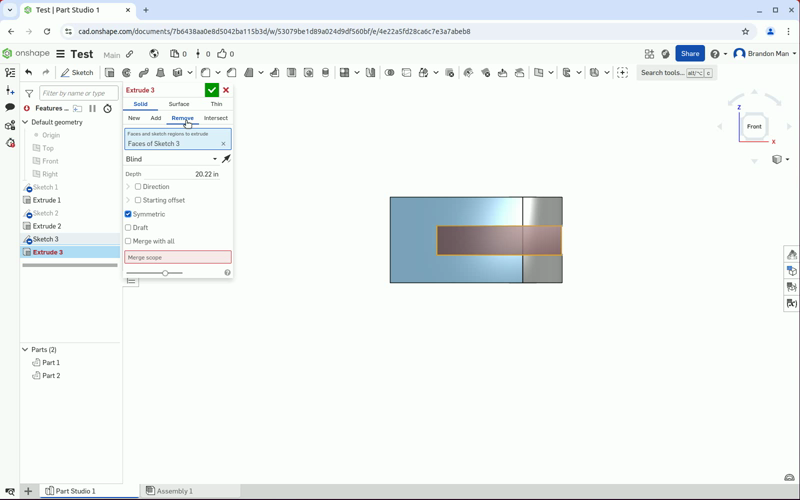
key(tab, 2)
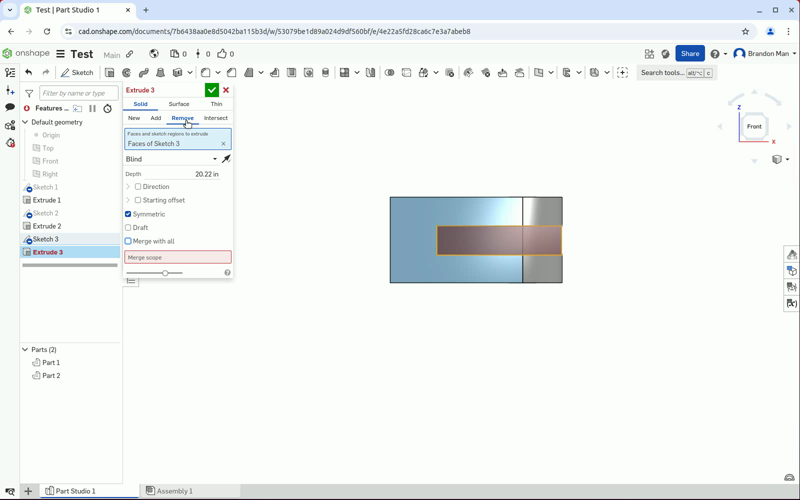
key(space)
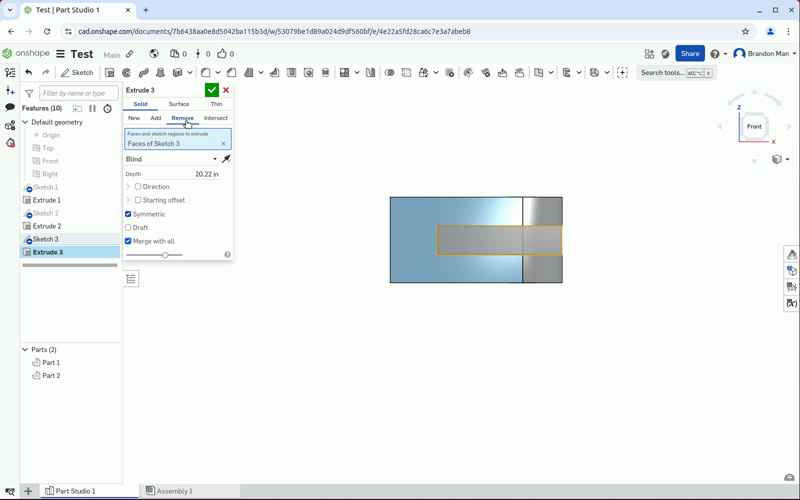
key(enter)
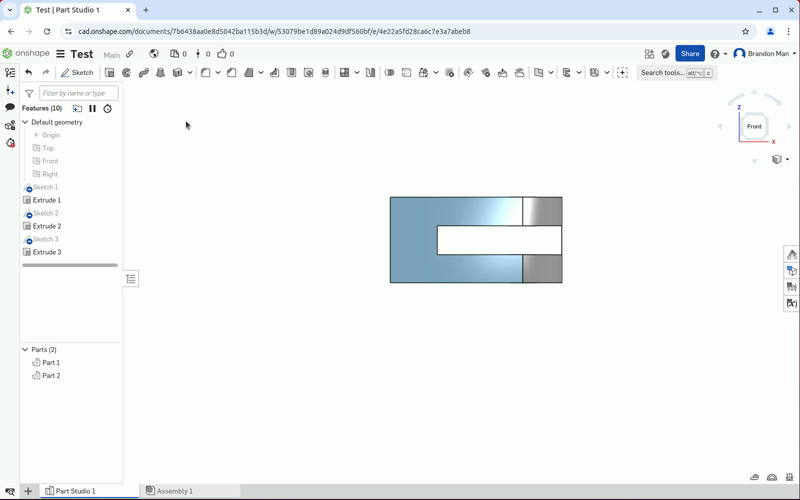
key(shift+h)
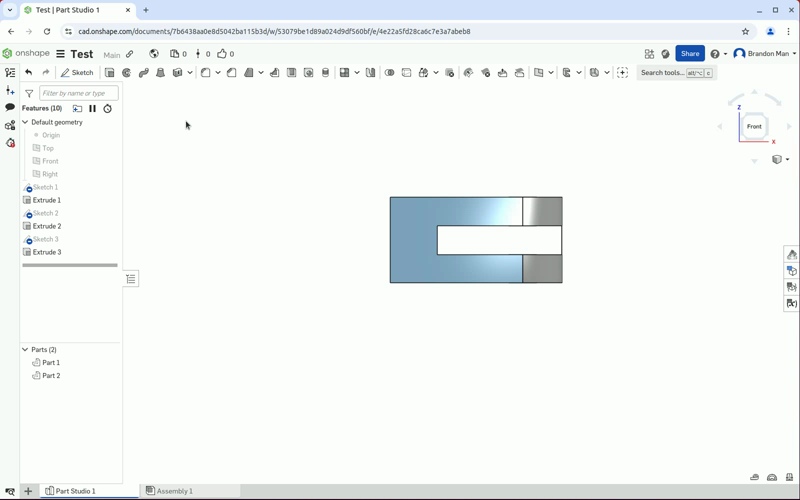
key(shift+h)
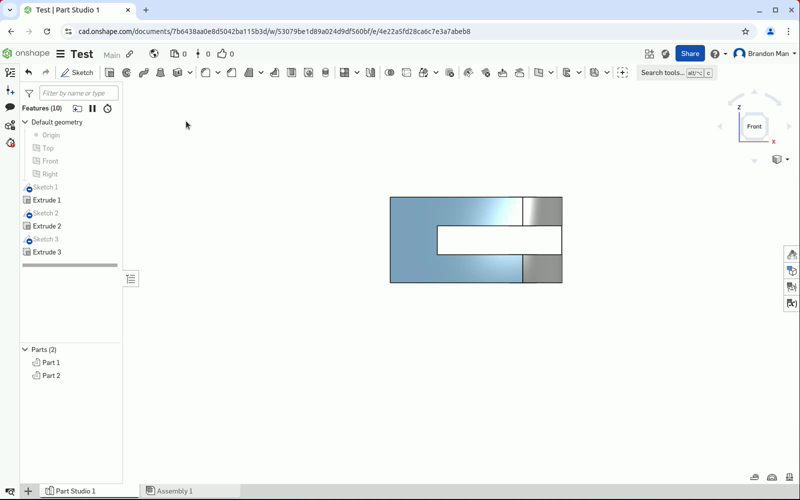
mouse_move(73, 189)
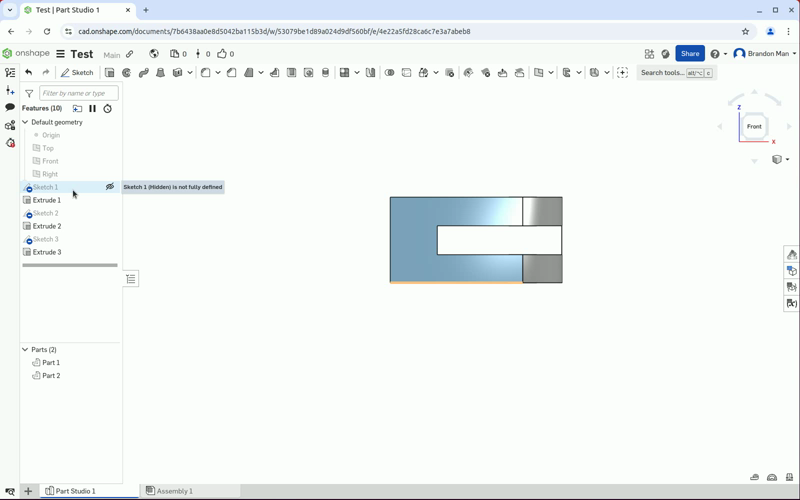
click(73, 189)
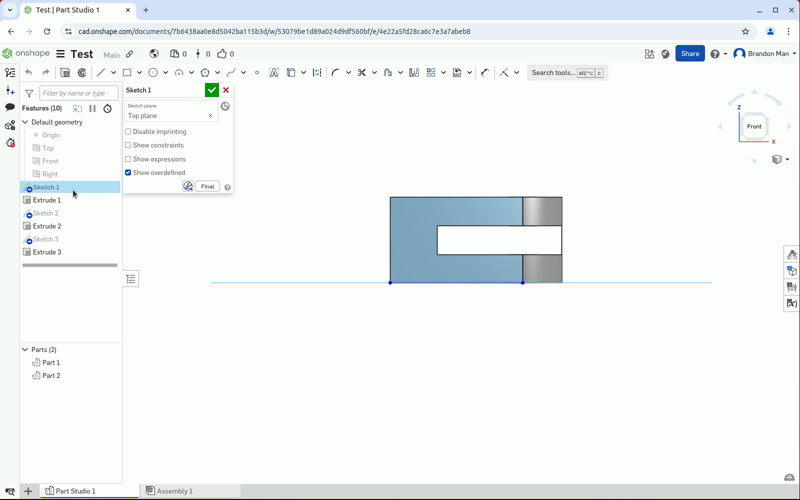
mouse_move(229, 92)
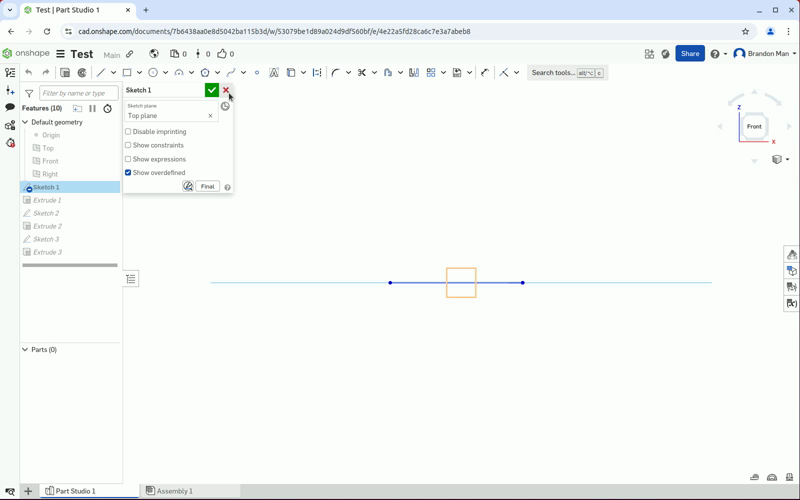
click(229, 92)
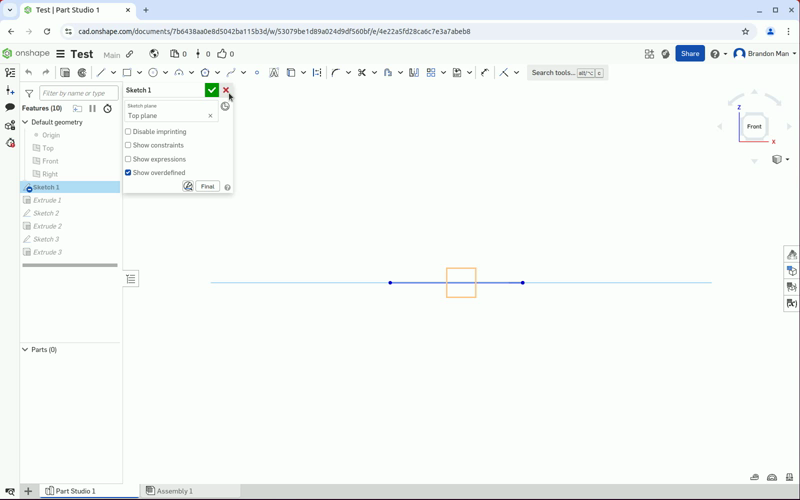
key(shift+s)
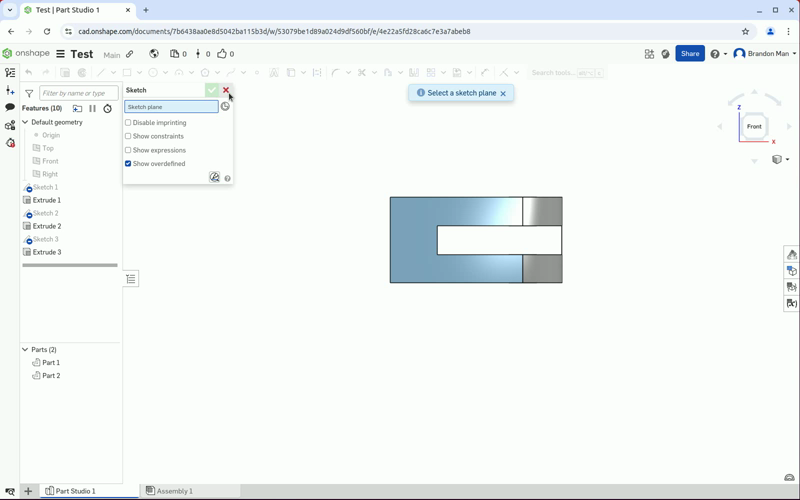
mouse_move(73, 163)
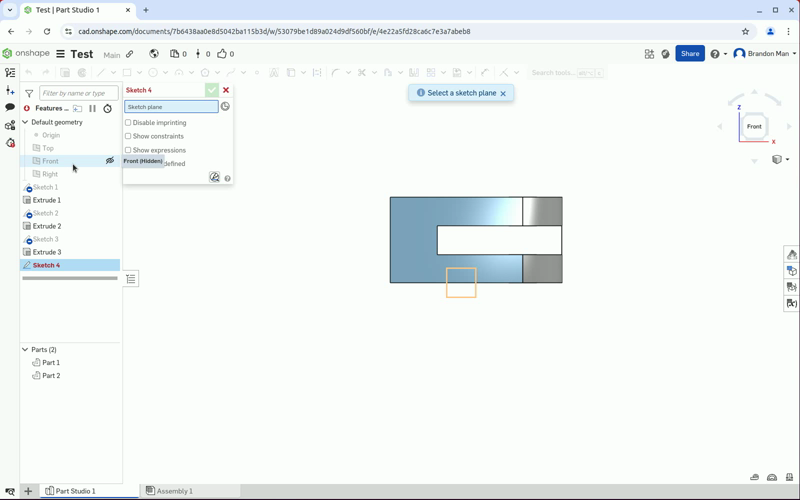
click(73, 163)
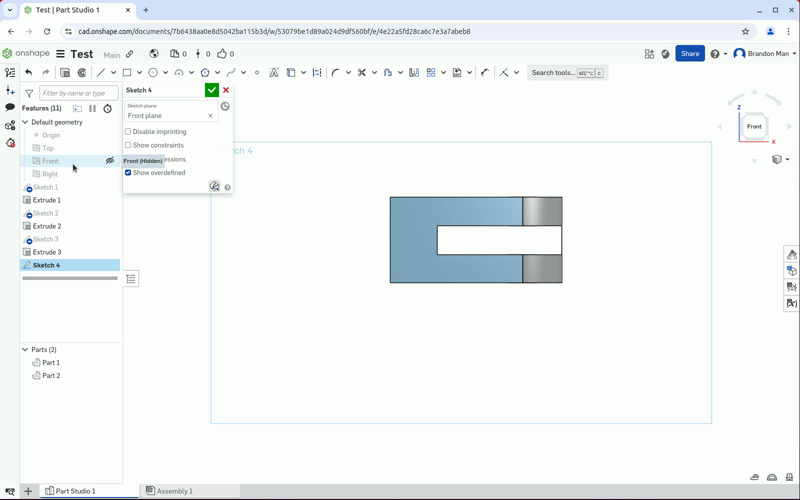
mouse_move(73, 352)
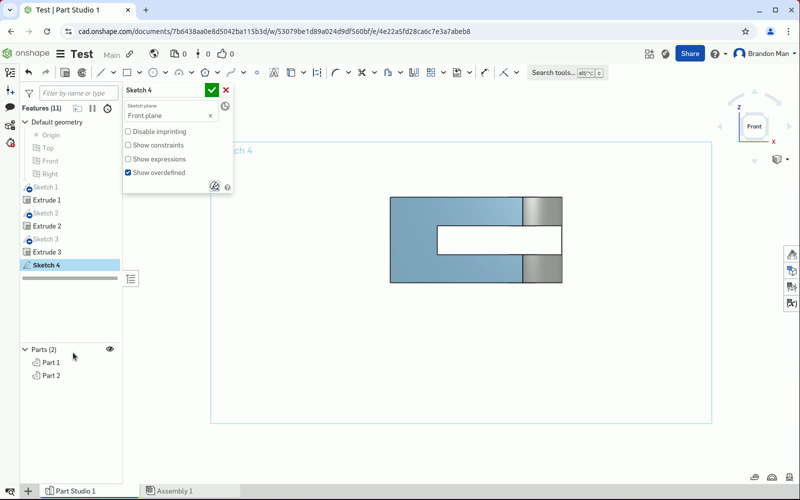
key(y)
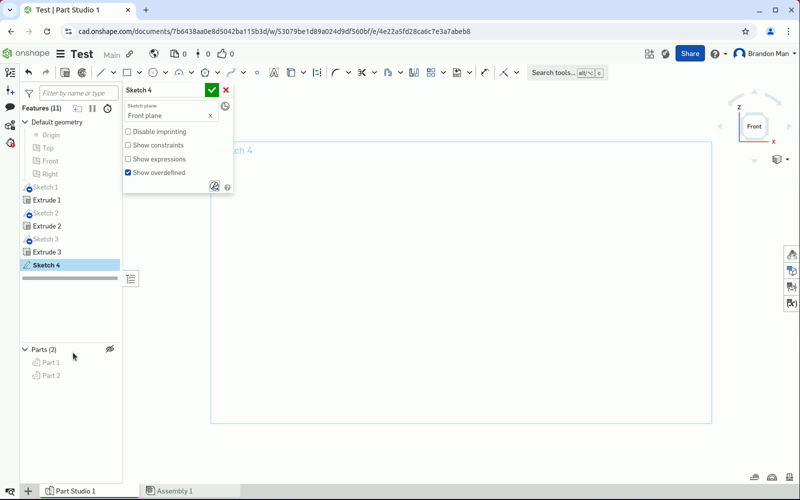
key(c)
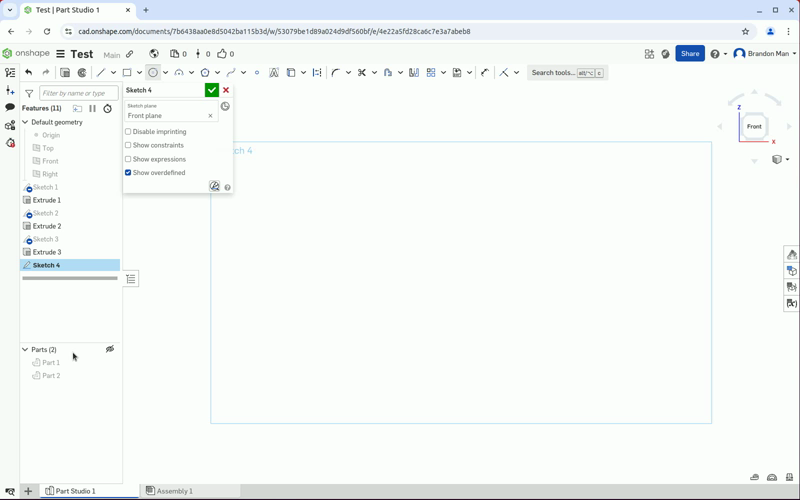
key_down(shift)
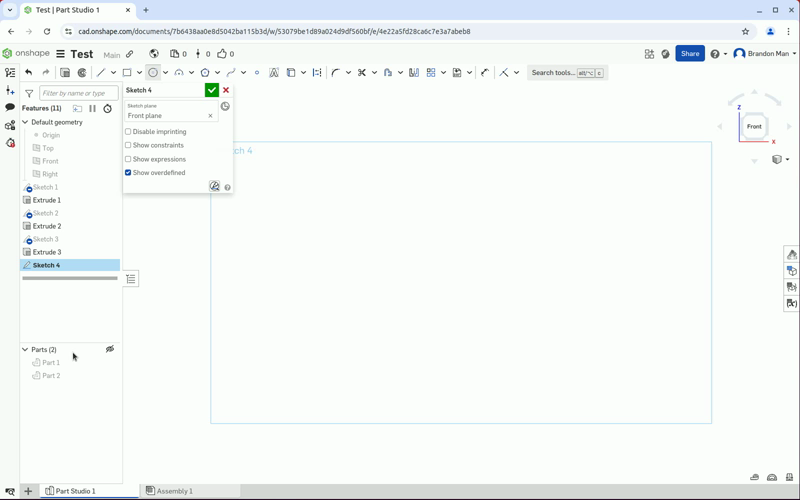
mouse_move(391, 240)
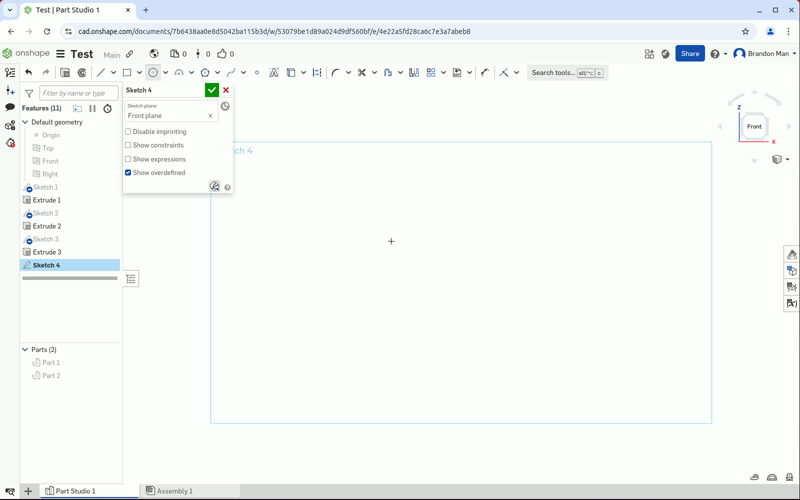
click(391, 240)
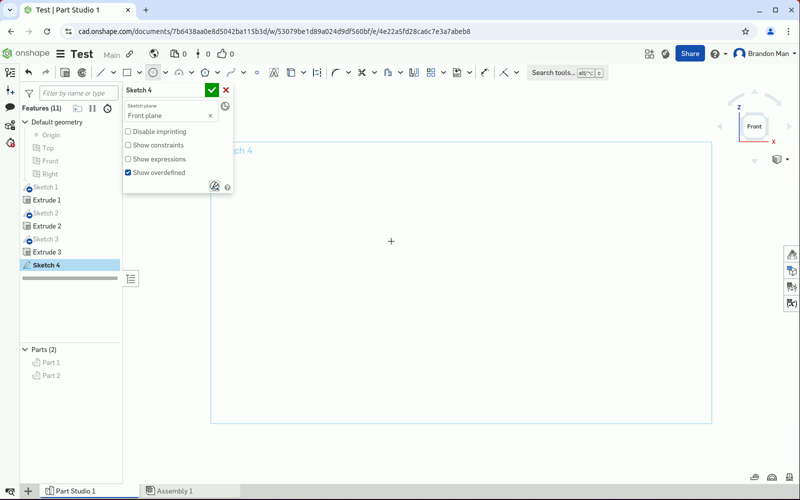
key_up(shift)
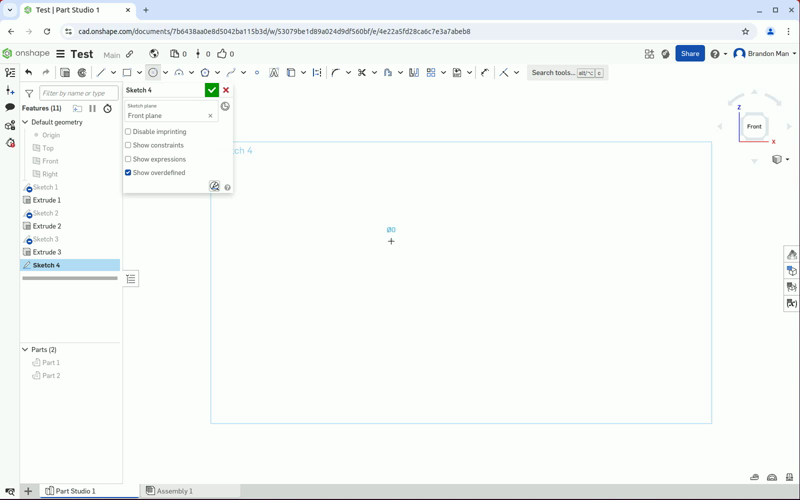
mouse_move(412, 240)
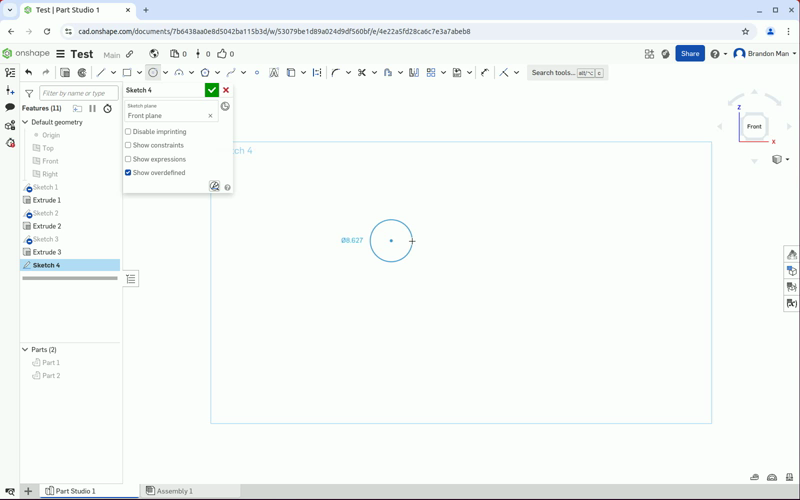
click(412, 240)
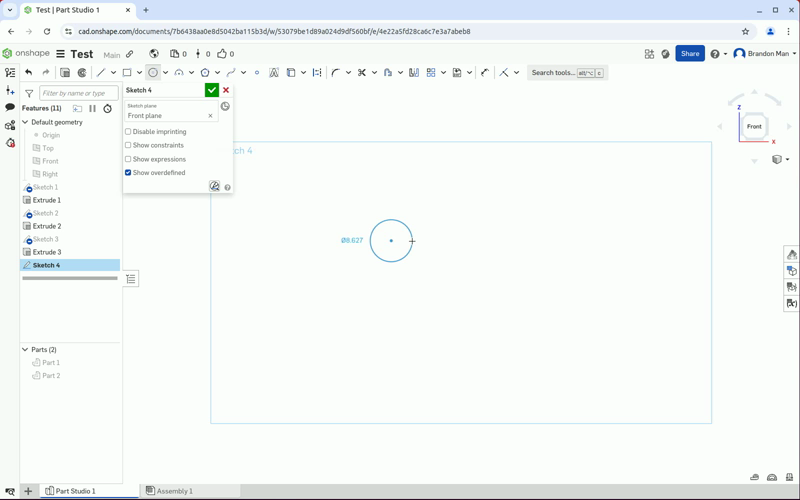
key(esc)
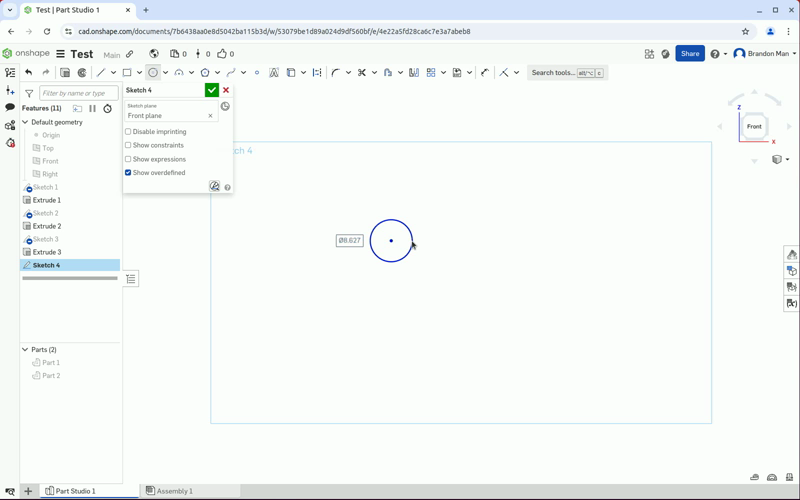
mouse_move(393, 239)
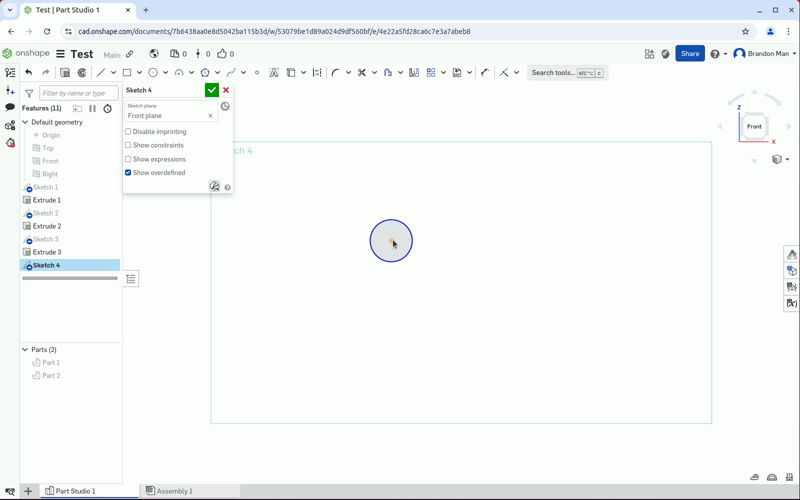
scroll(6)
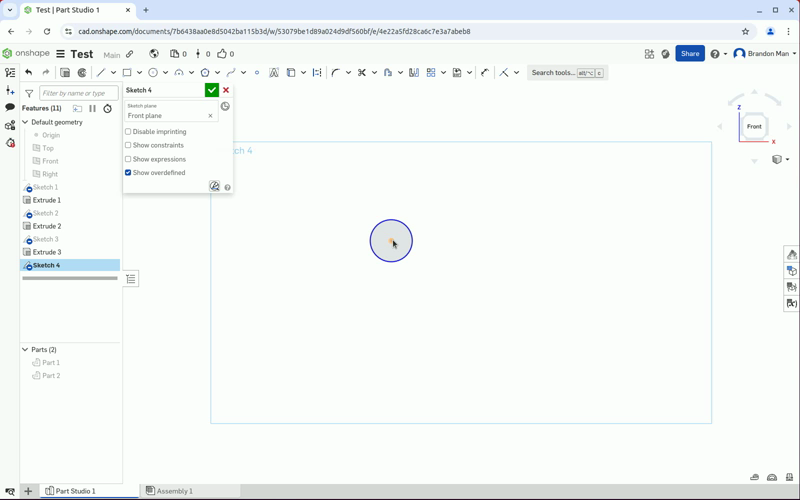
scroll(6)
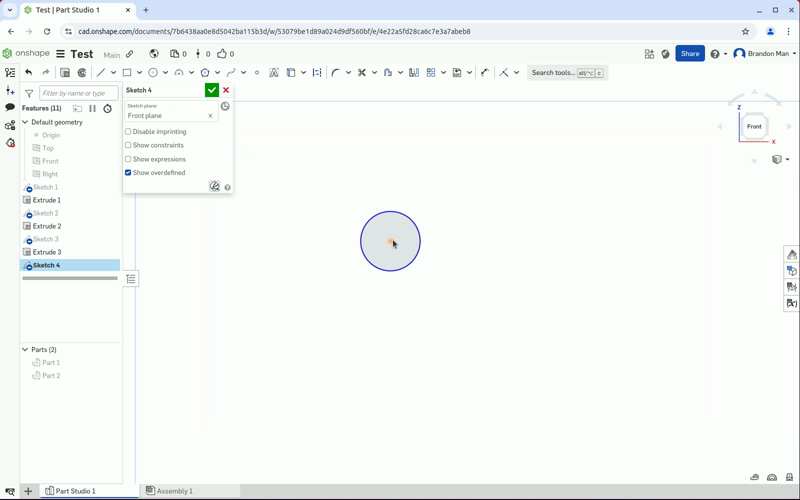
scroll(6)
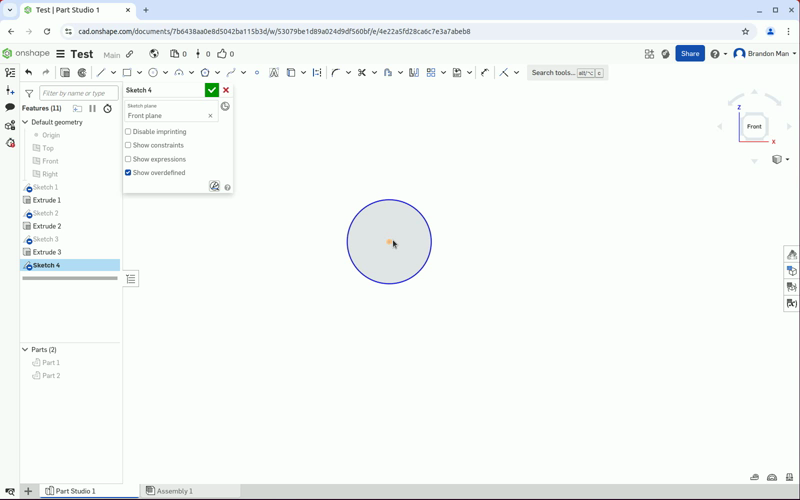
scroll(6)
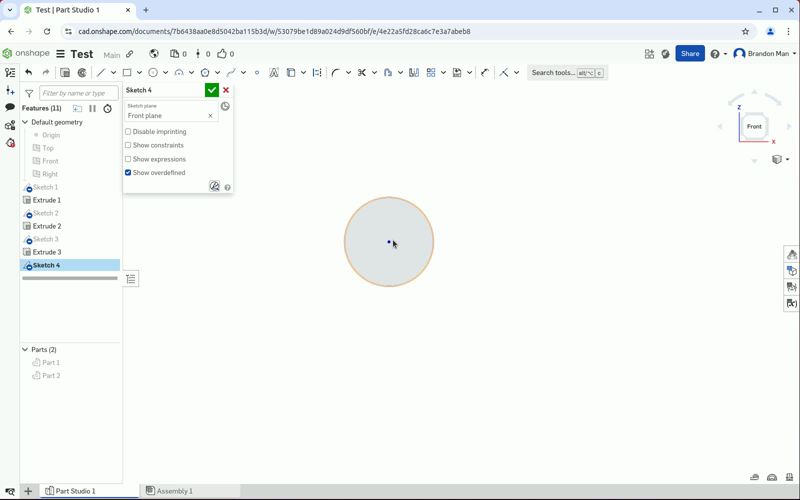
scroll(6)
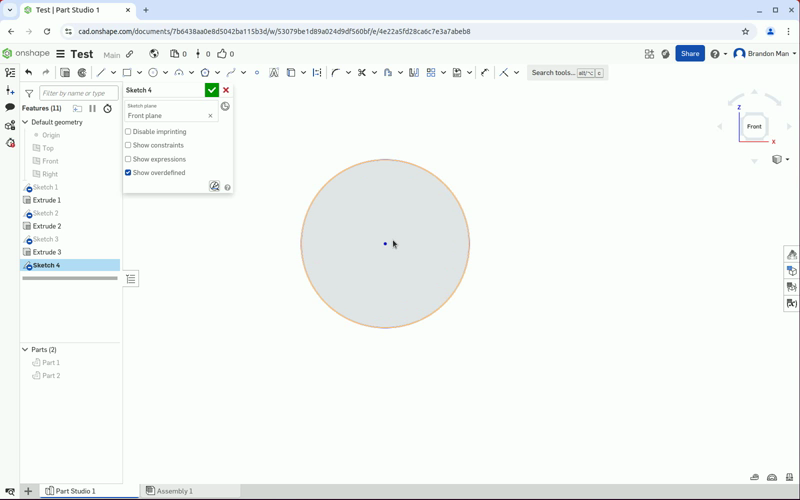
scroll(6)
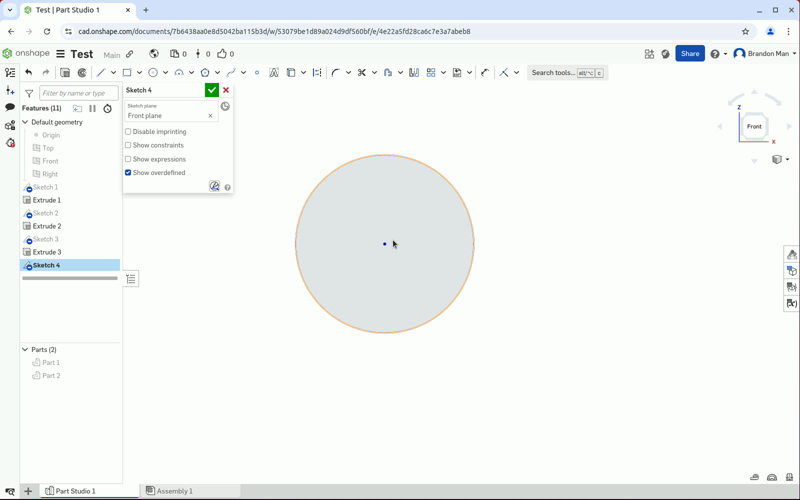
scroll(6)
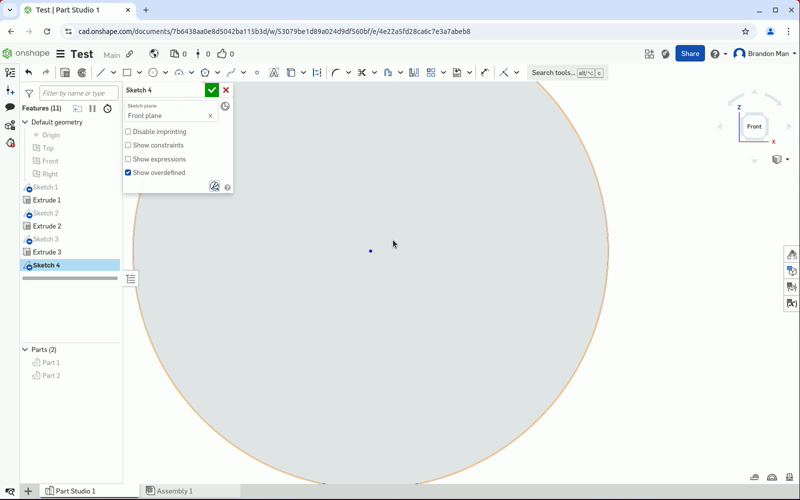
click(393, 239)
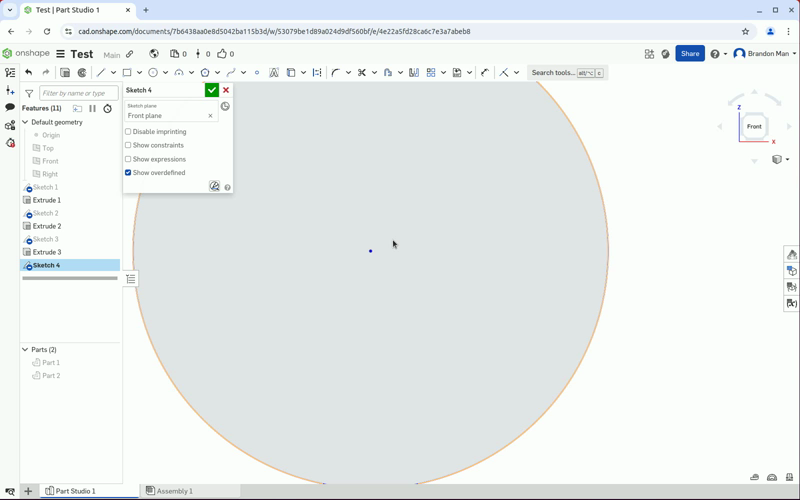
scroll(-6)
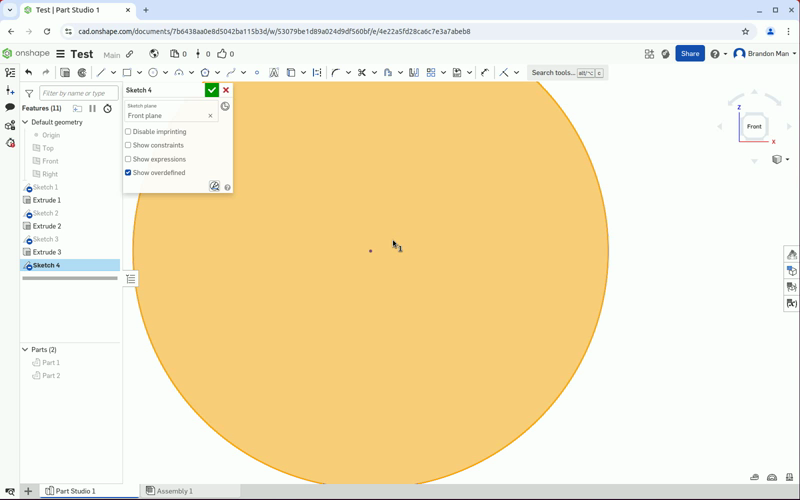
scroll(-6)
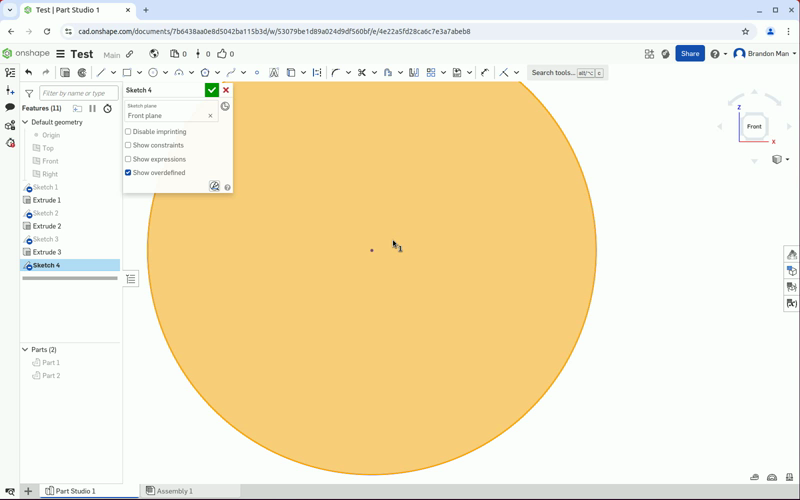
scroll(-6)
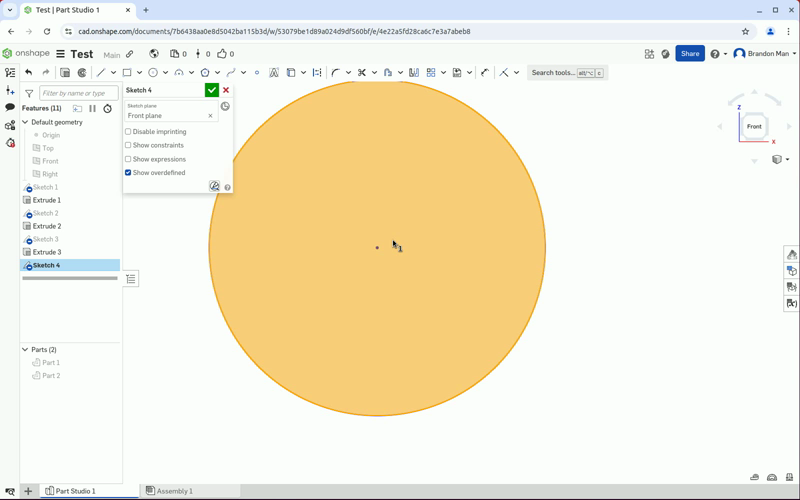
scroll(-6)
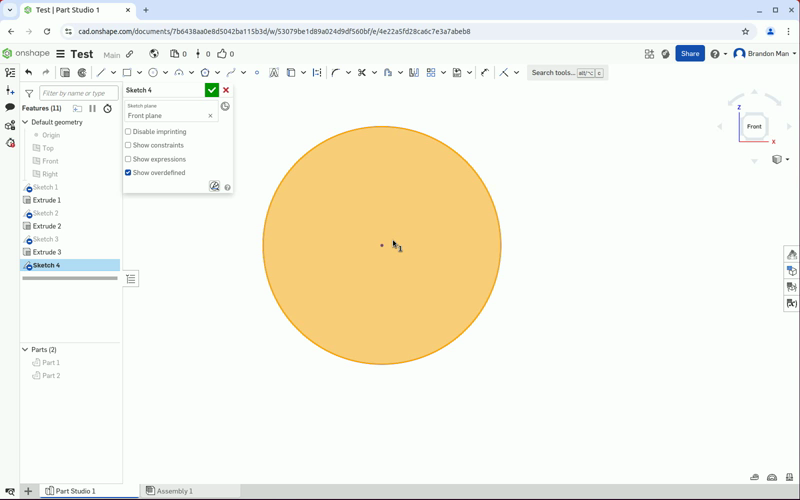
scroll(-6)
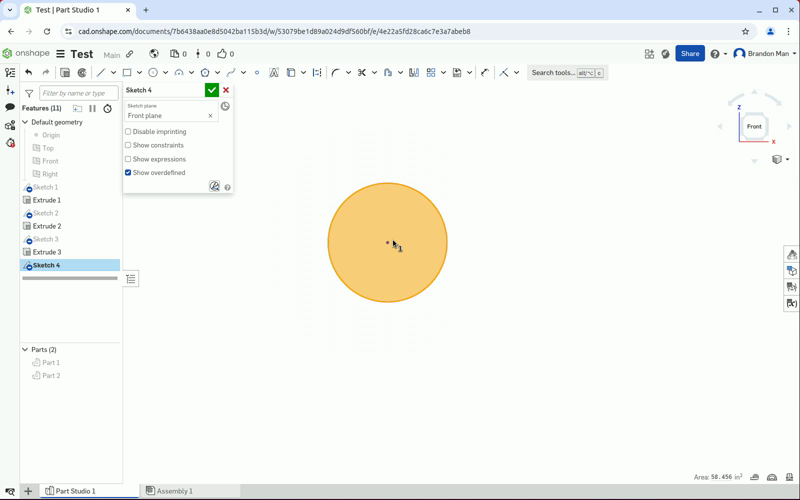
scroll(-6)
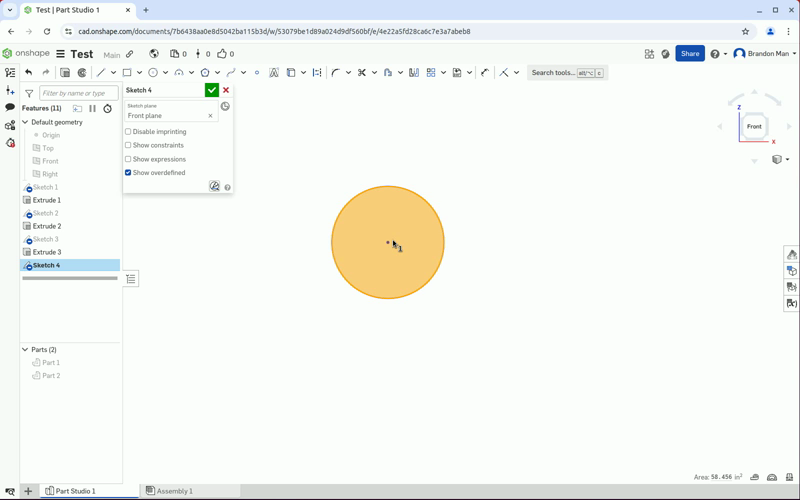
scroll(-6)
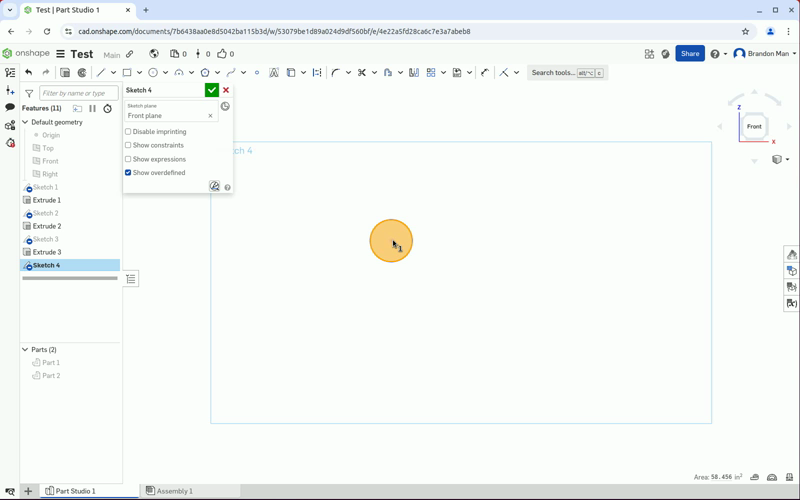
mouse_move(73, 352)
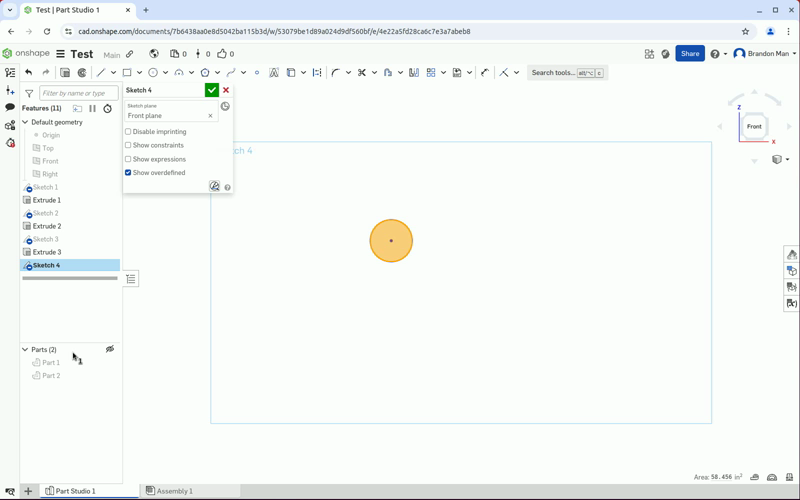
key(shift+y)
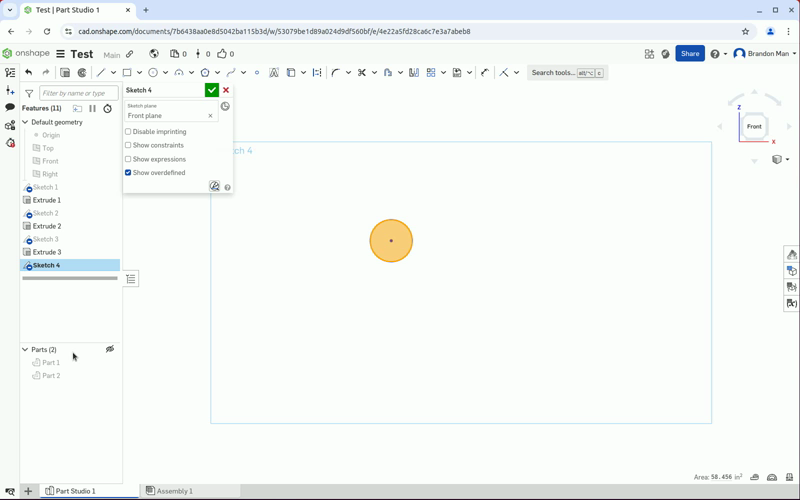
key(shift+e)
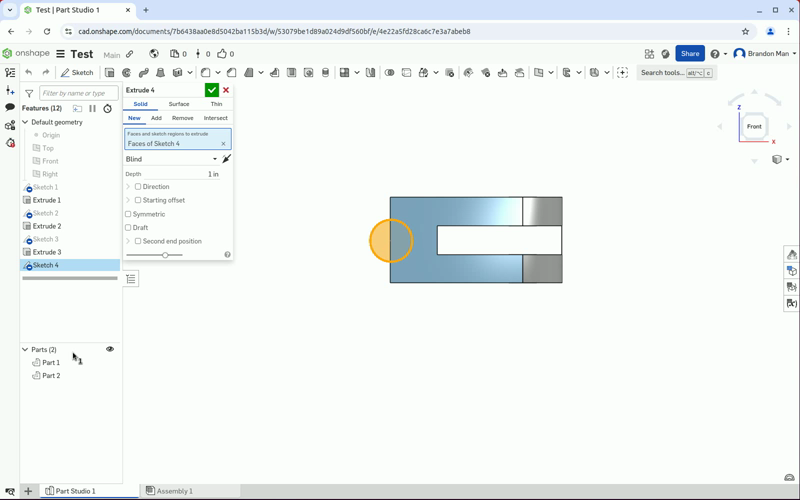
mouse_move(143, 106)
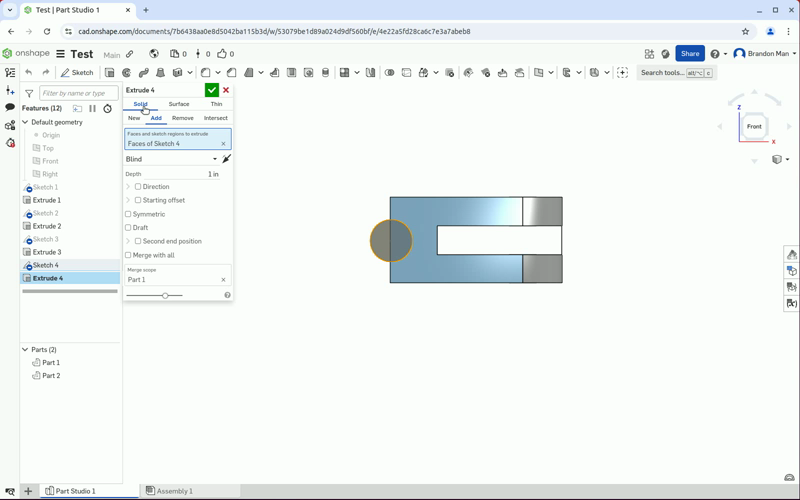
click(143, 106)
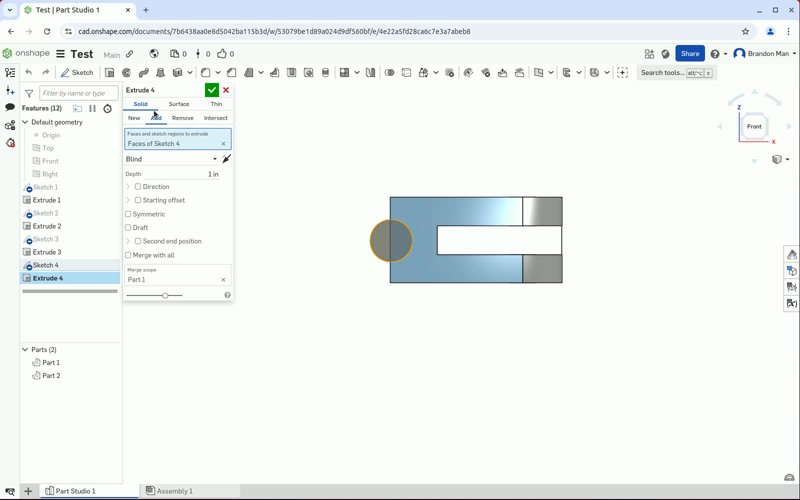
mouse_move(186, 120)
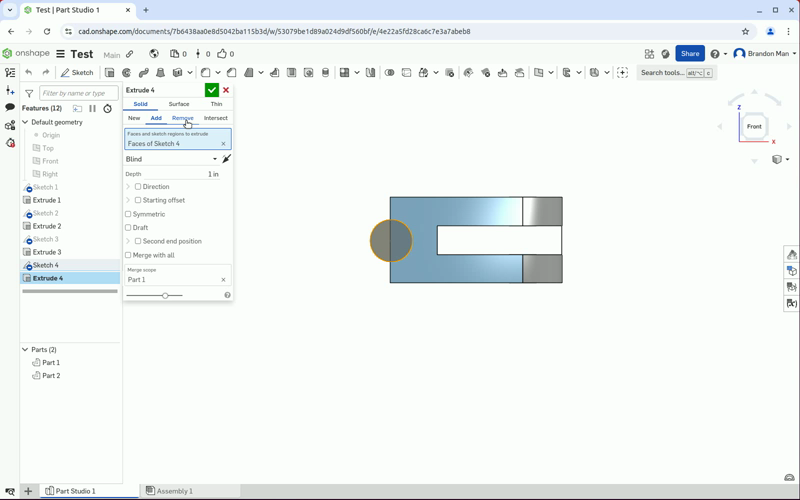
click(186, 120)
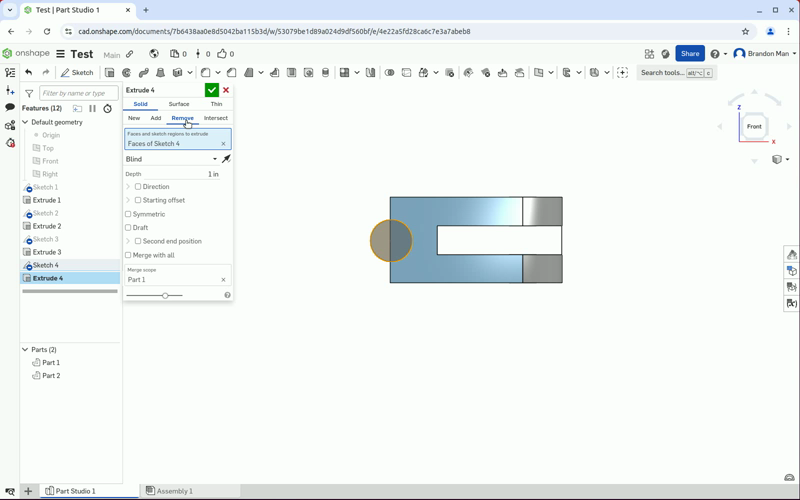
key(tab, 4)
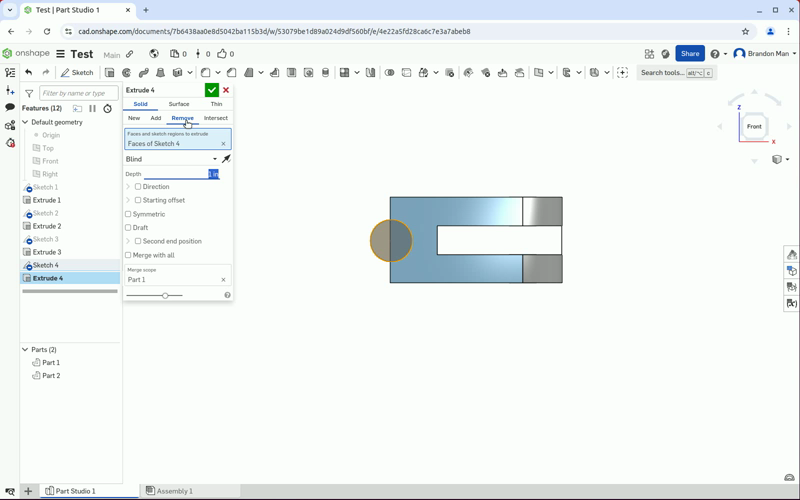
text(20.22)
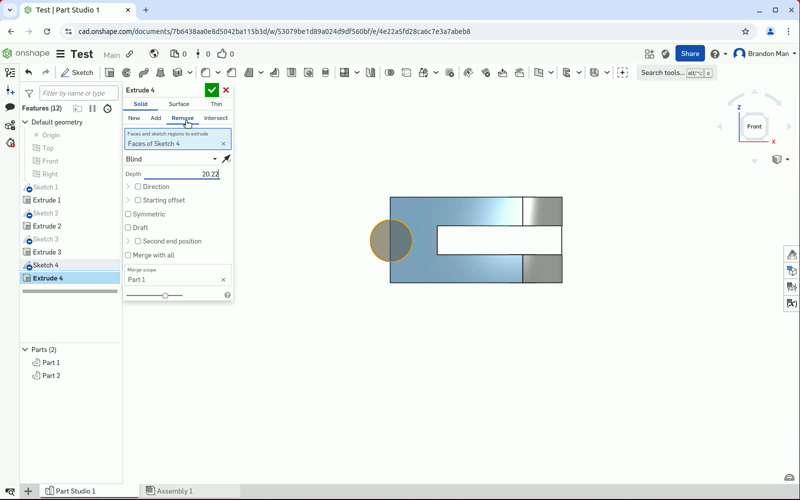
key(tab, 3)
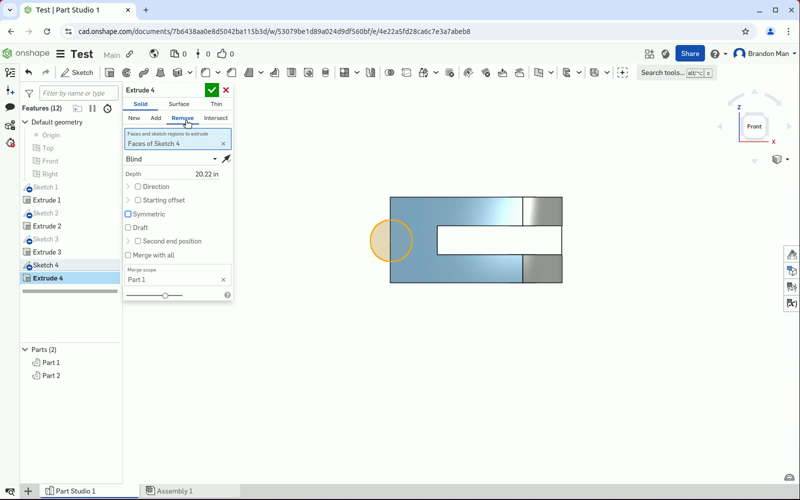
key(space)
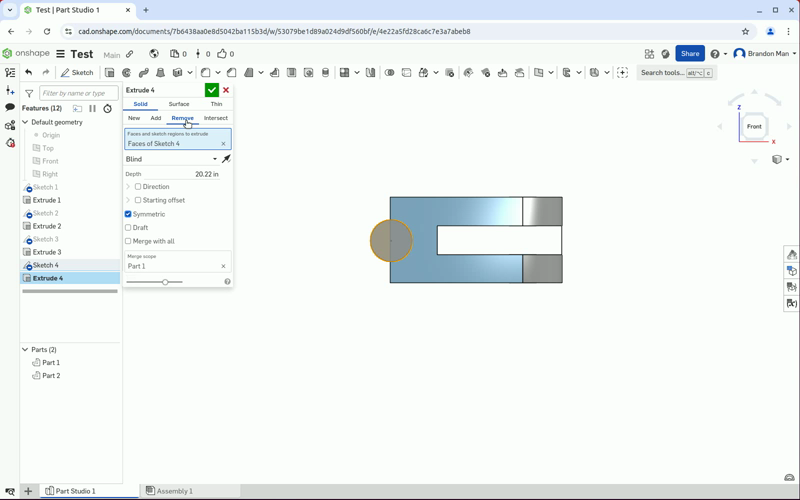
key(tab, 2)
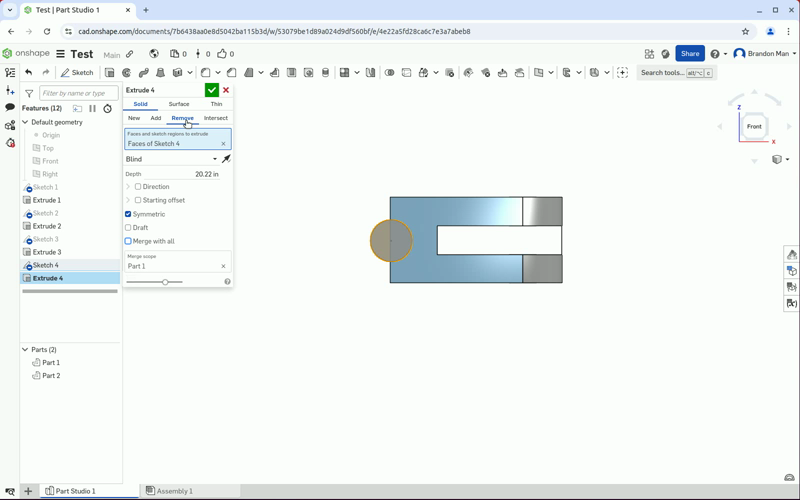
key(space)
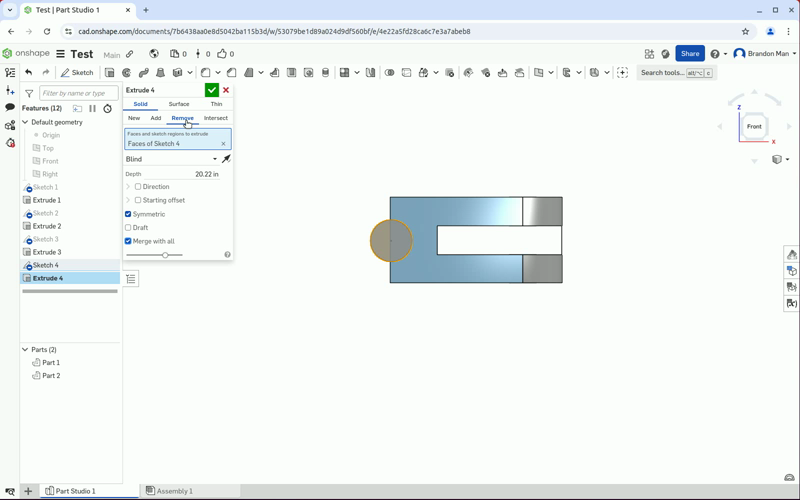
key(enter)
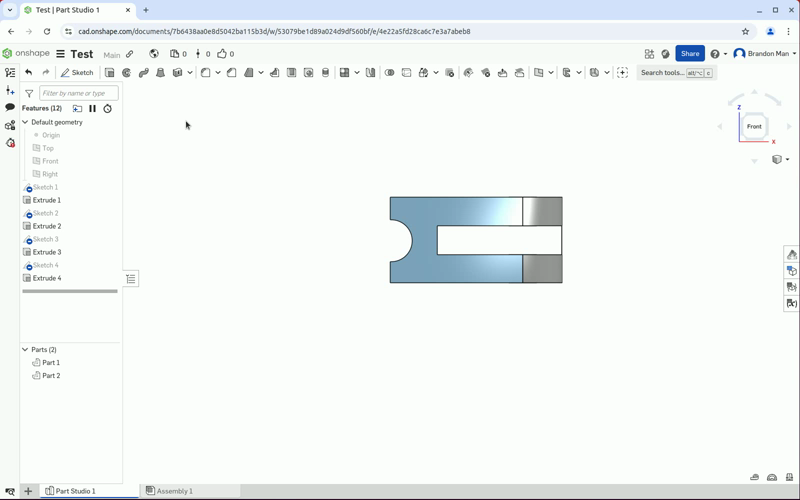
key(shift+h)
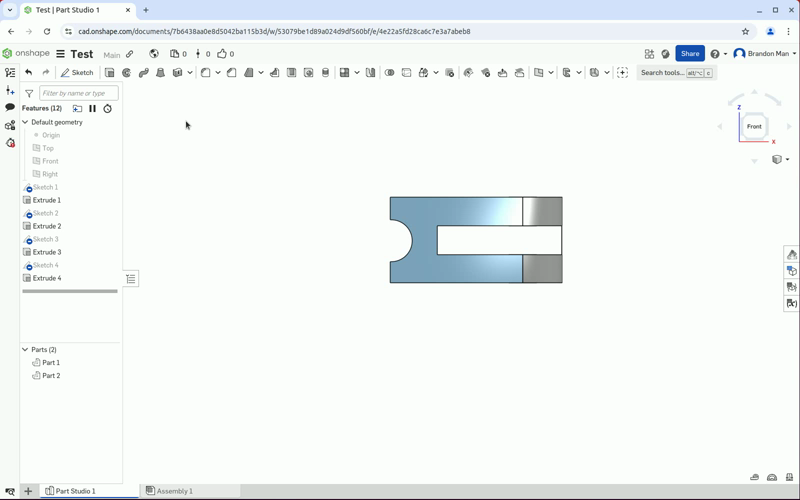
key(shift+h)
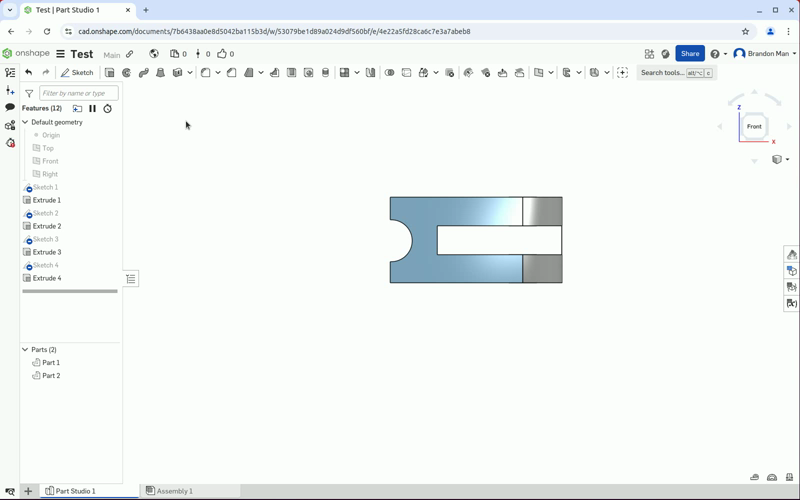
mouse_move(73, 189)
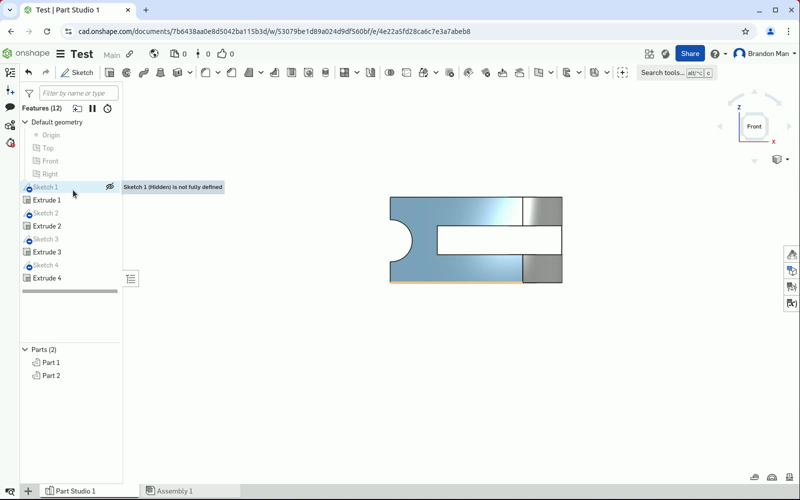
click(73, 189)
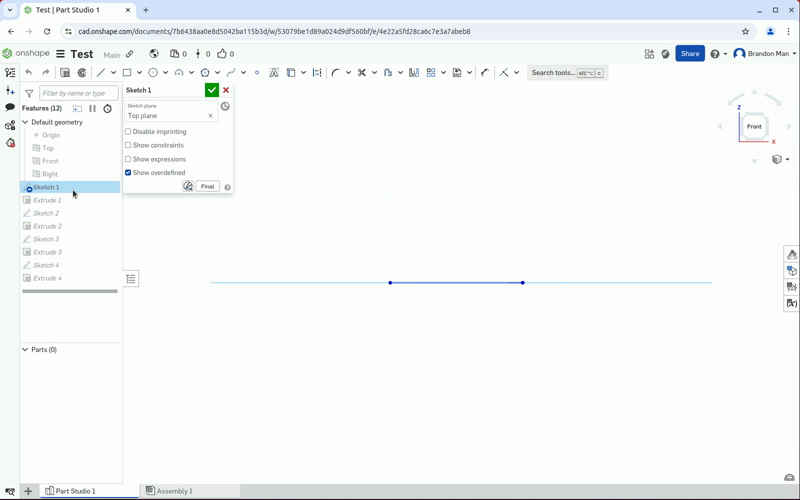
mouse_move(229, 92)
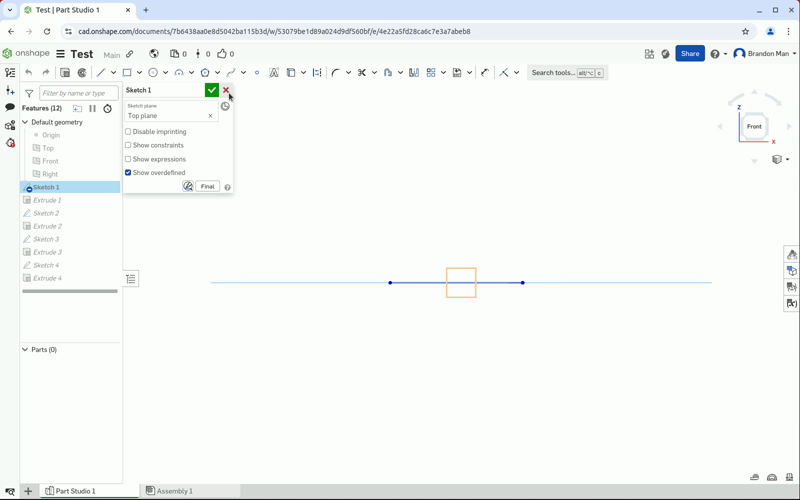
click(229, 92)
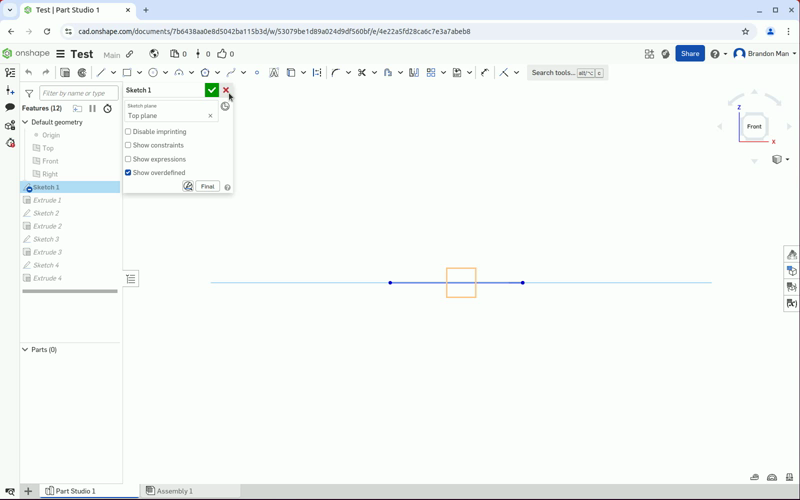
key(shift+s)
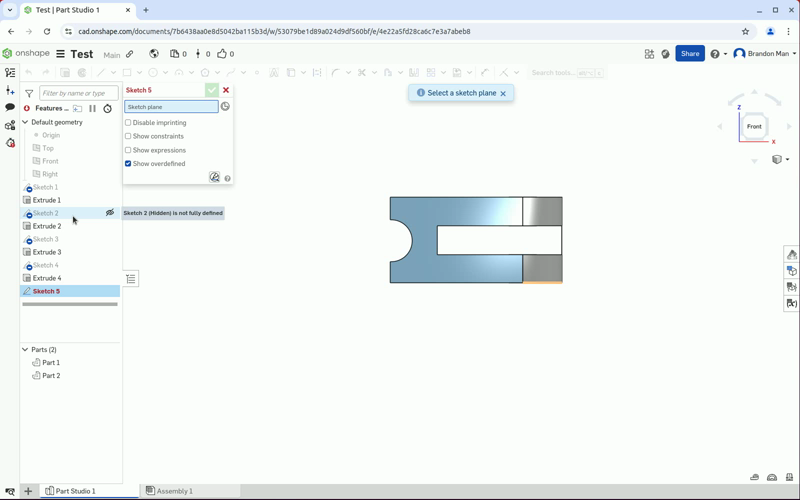
scroll(3)
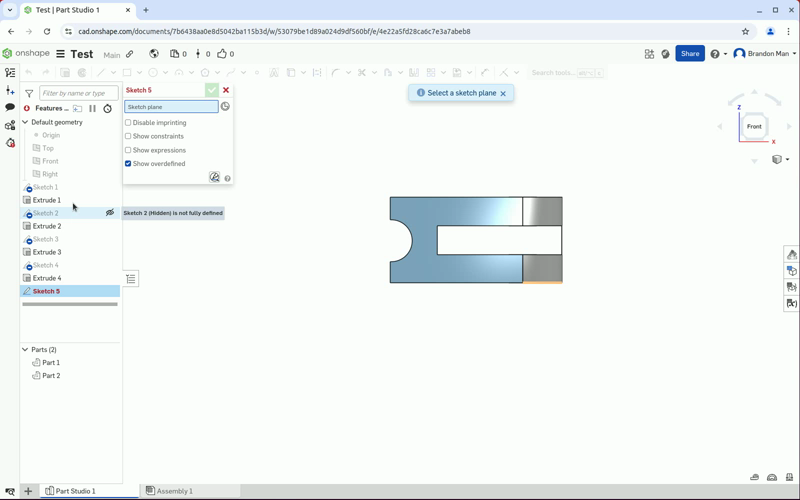
mouse_move(73, 163)
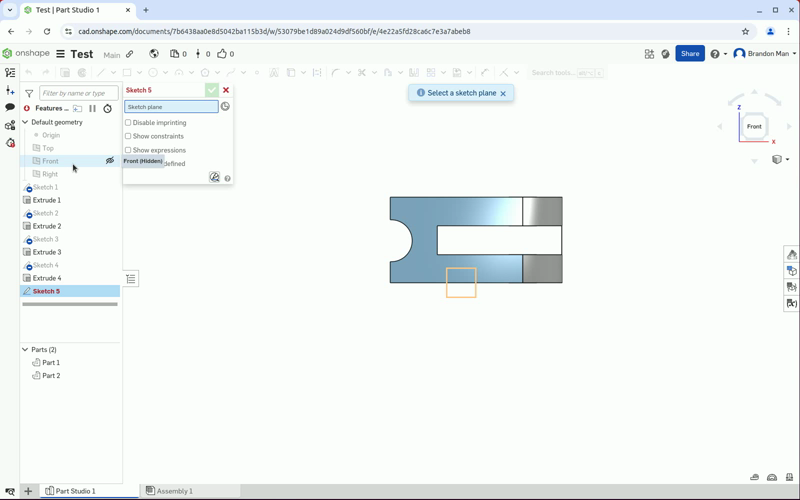
click(73, 163)
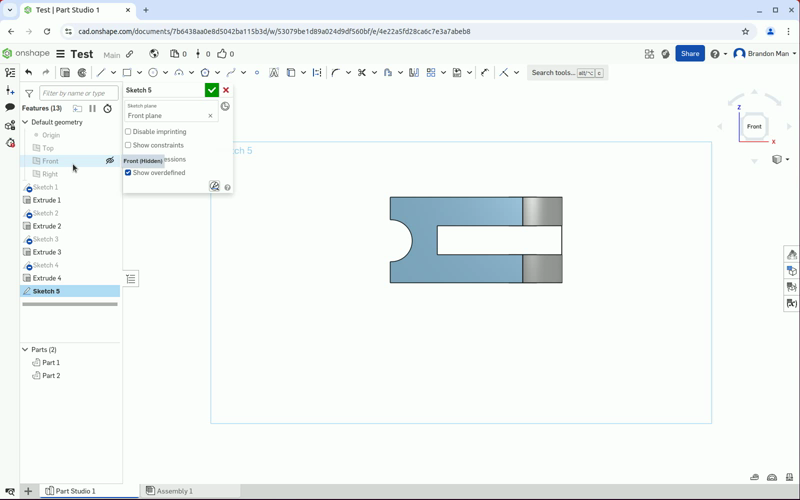
mouse_move(73, 352)
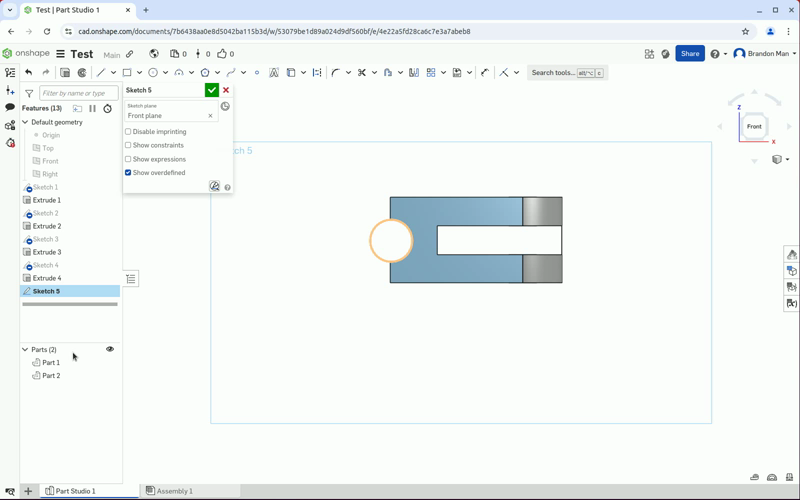
key(y)
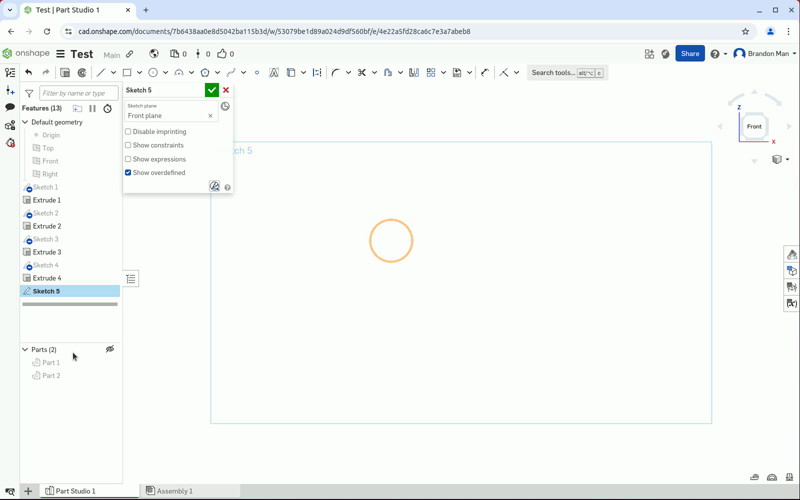
key(c)
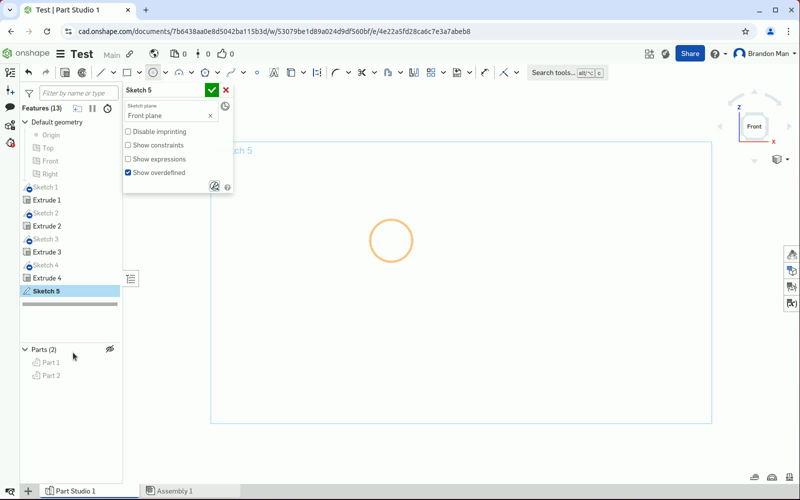
key_down(shift)
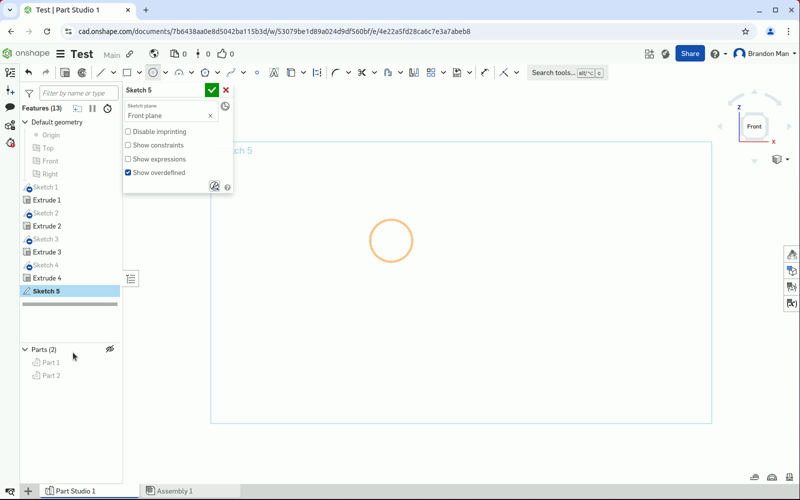
mouse_move(391, 240)
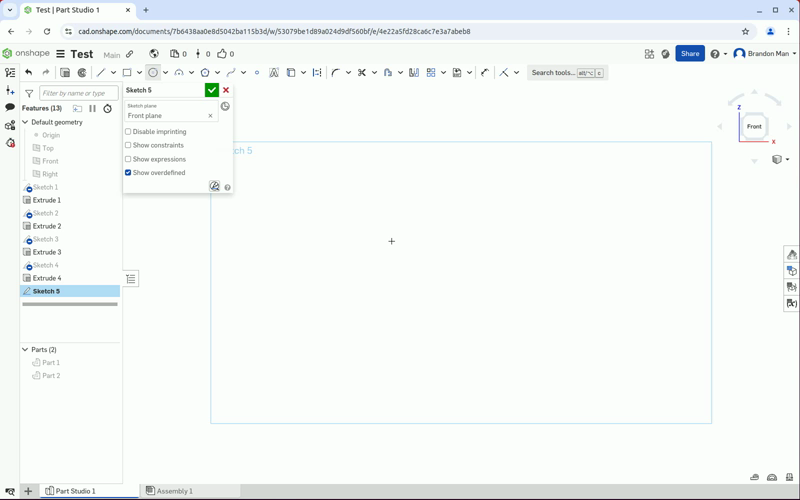
click(391, 240)
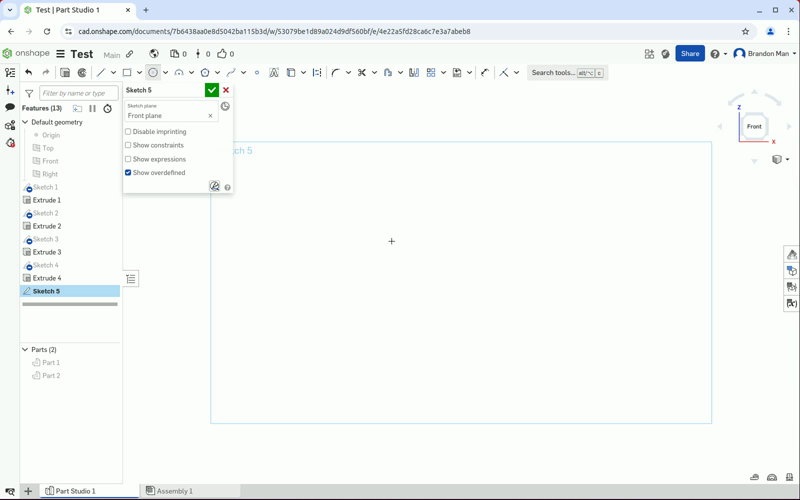
key_up(shift)
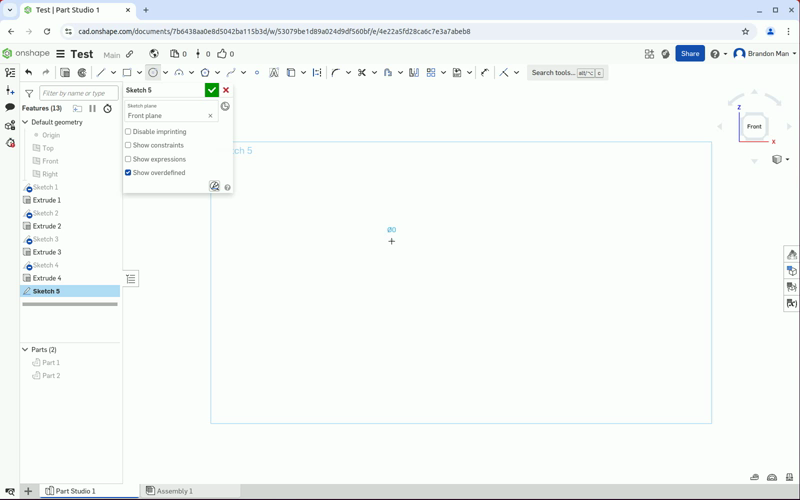
mouse_move(434, 240)
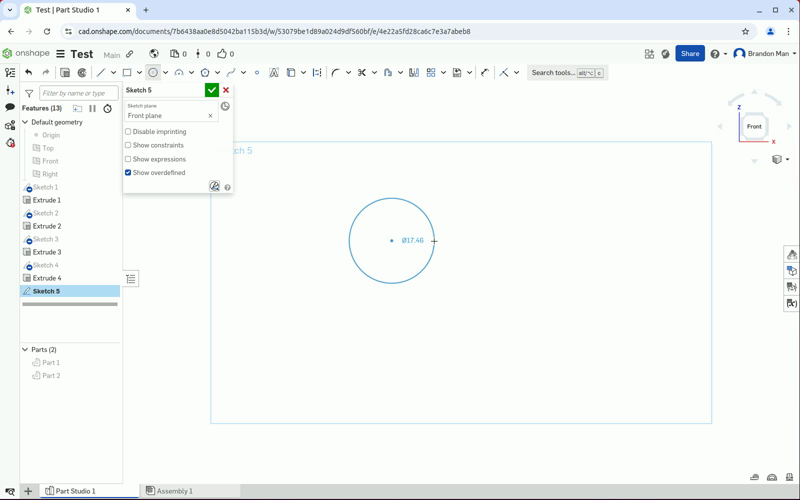
click(434, 240)
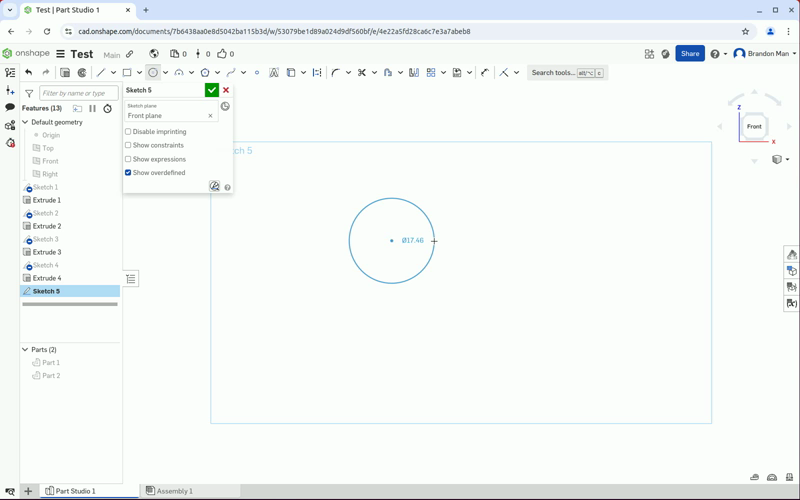
key(esc)
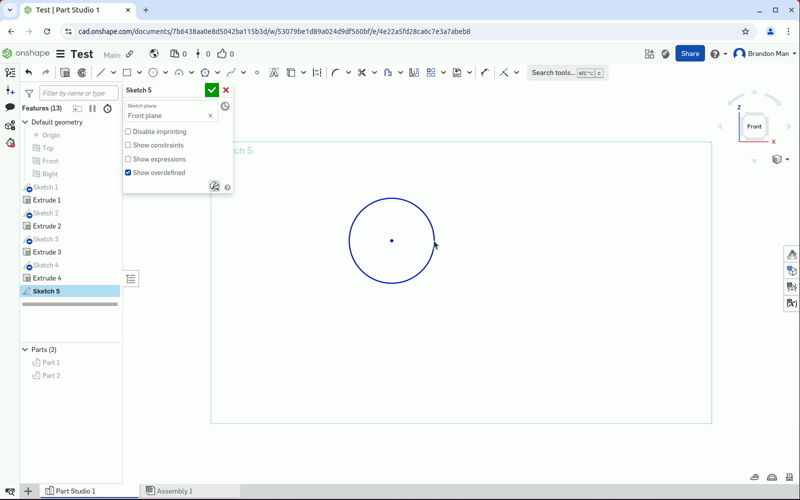
key(c)
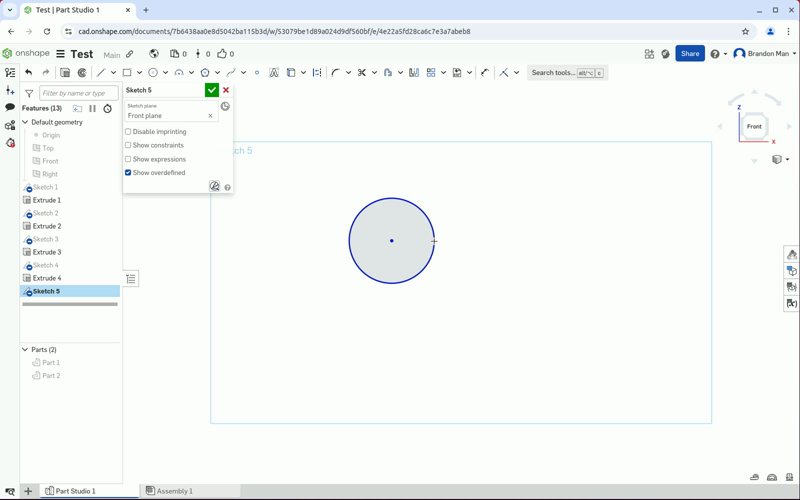
key_down(shift)
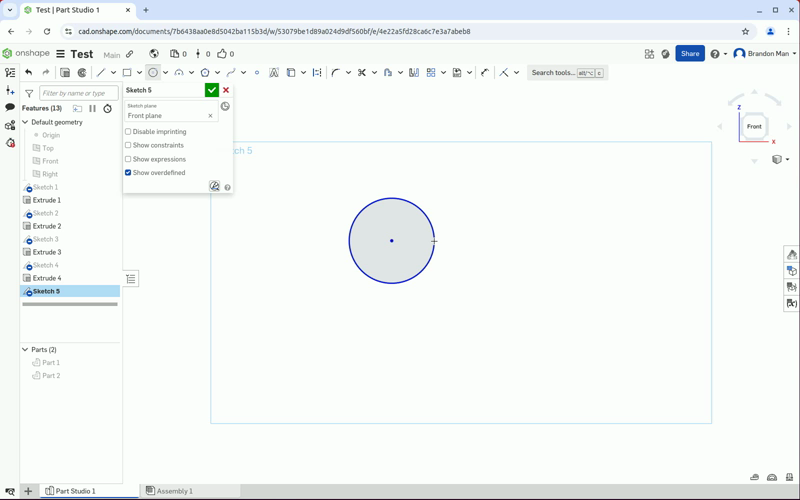
mouse_move(391, 240)
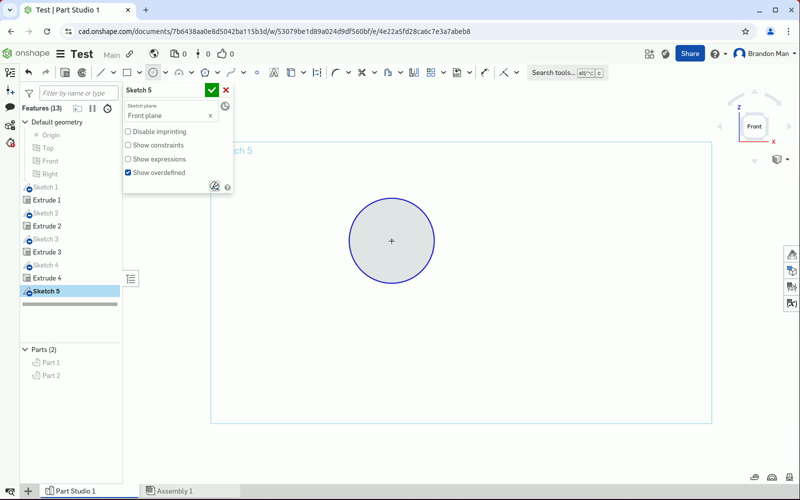
click(391, 240)
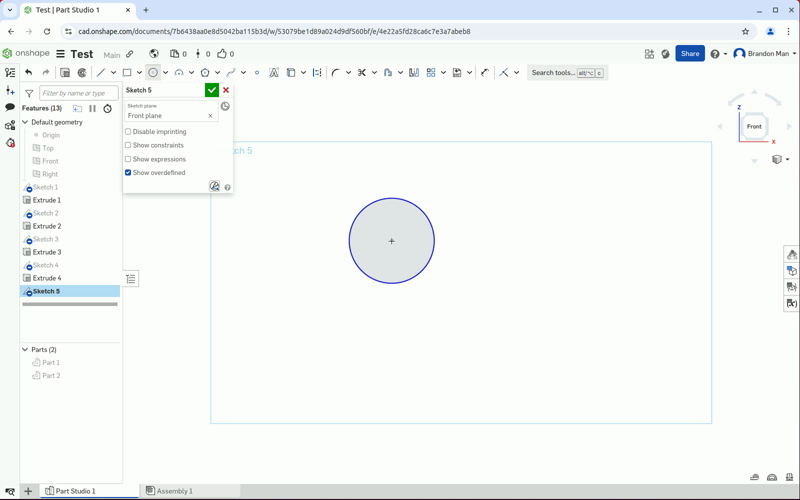
key_up(shift)
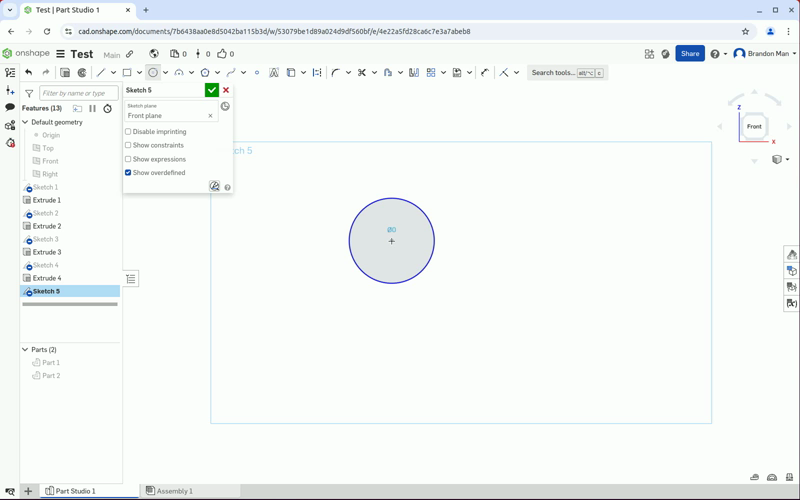
mouse_move(413, 240)
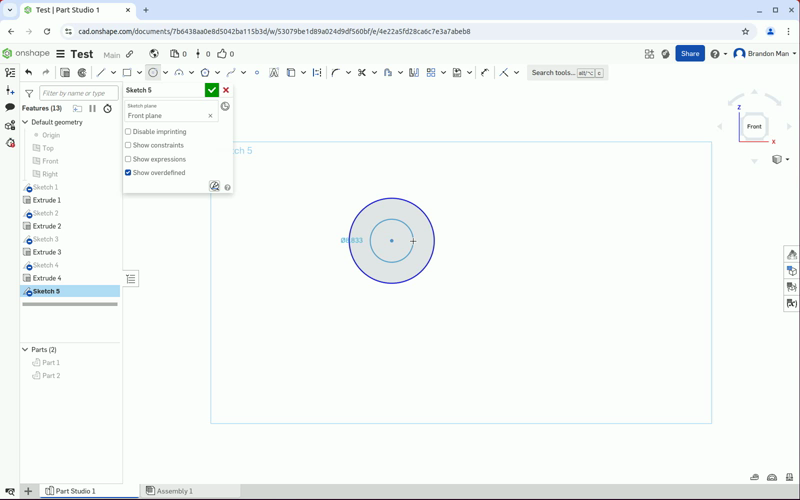
click(413, 240)
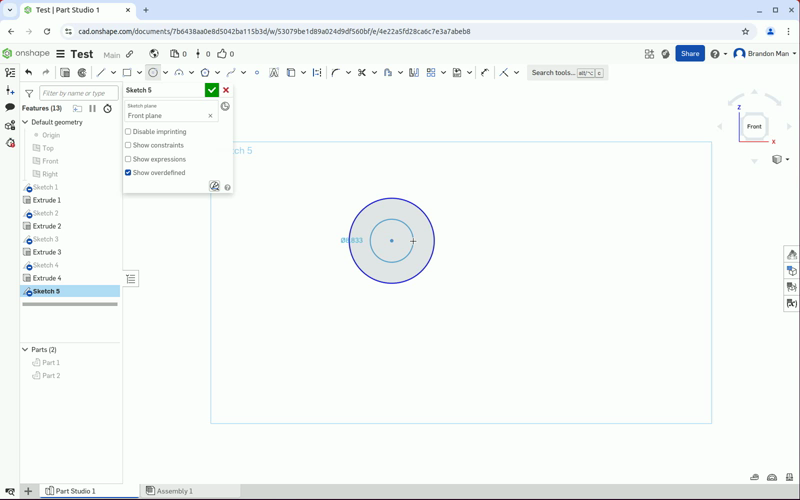
key(esc)
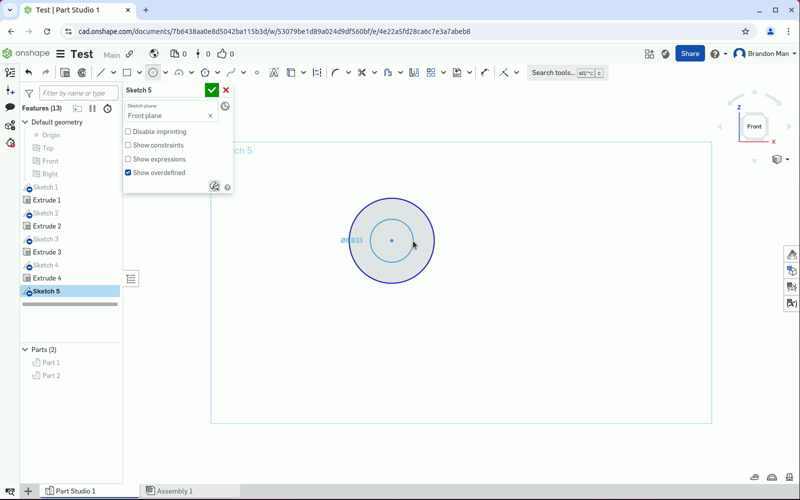
mouse_move(377, 219)
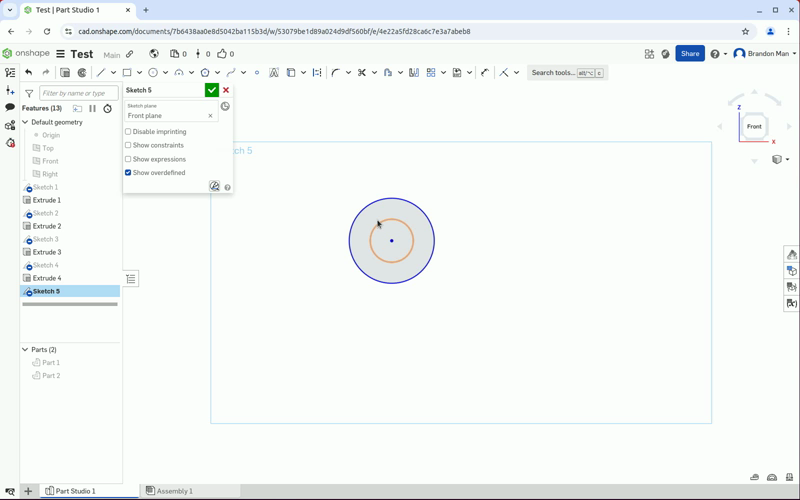
click(377, 219)
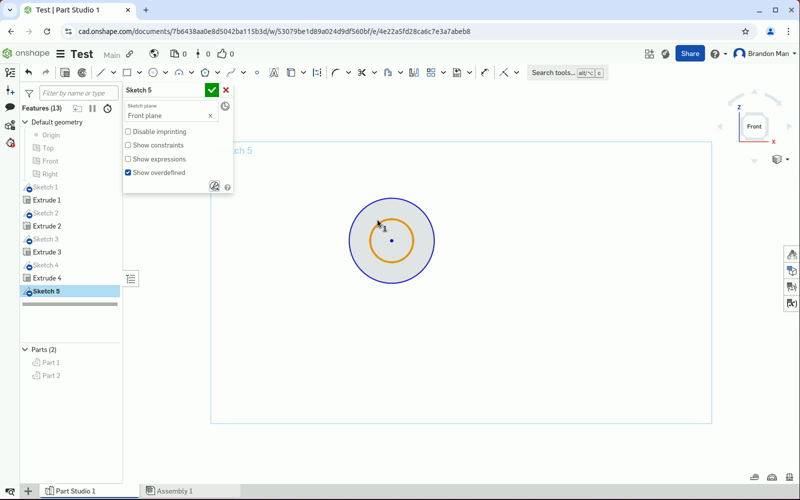
mouse_move(73, 352)
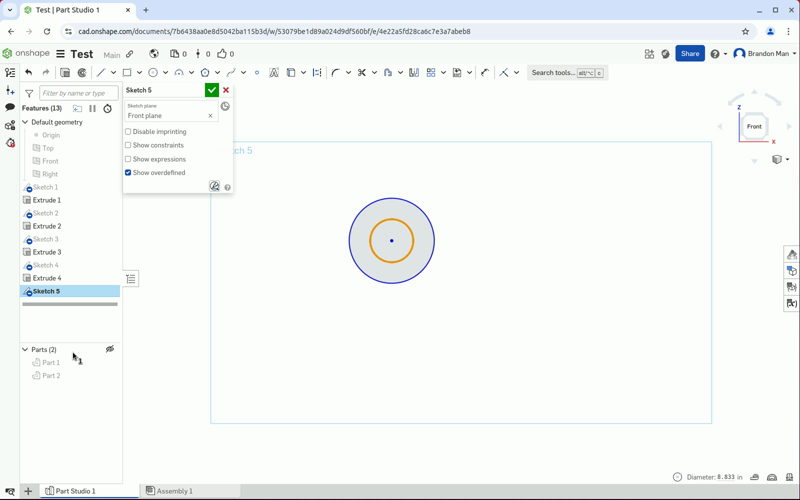
key(shift+y)
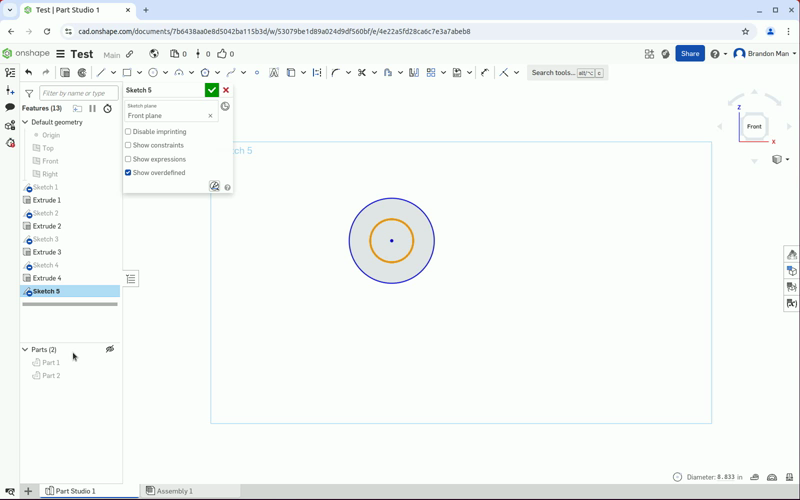
key(shift+e)
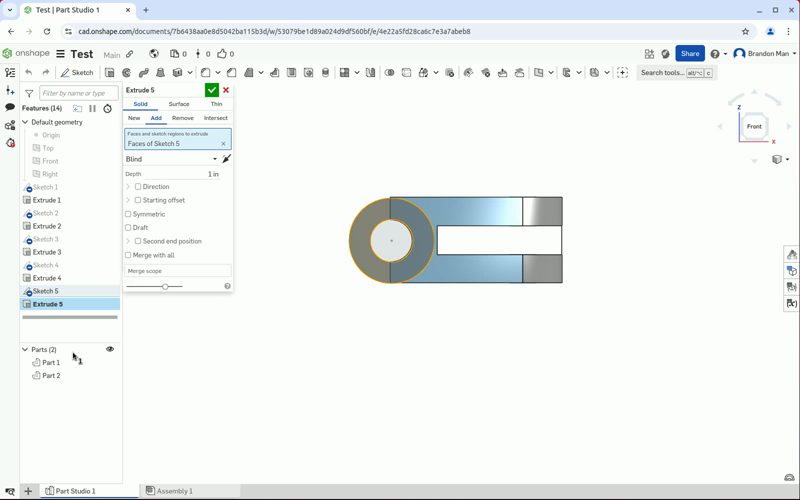
mouse_move(143, 106)
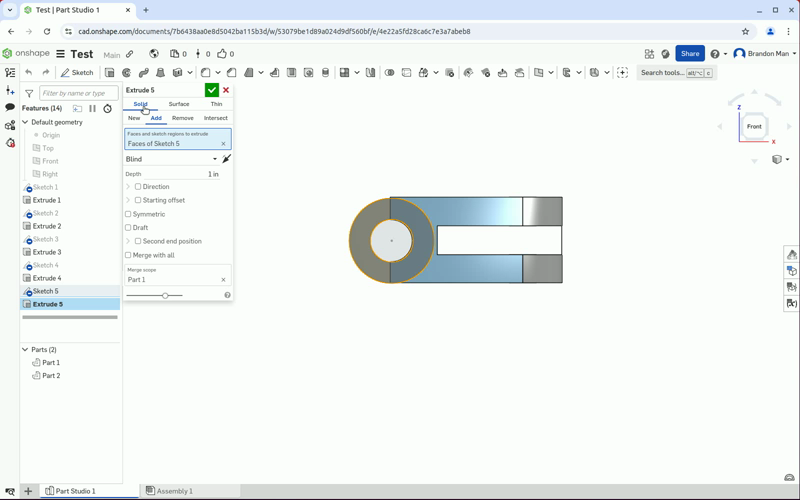
click(143, 106)
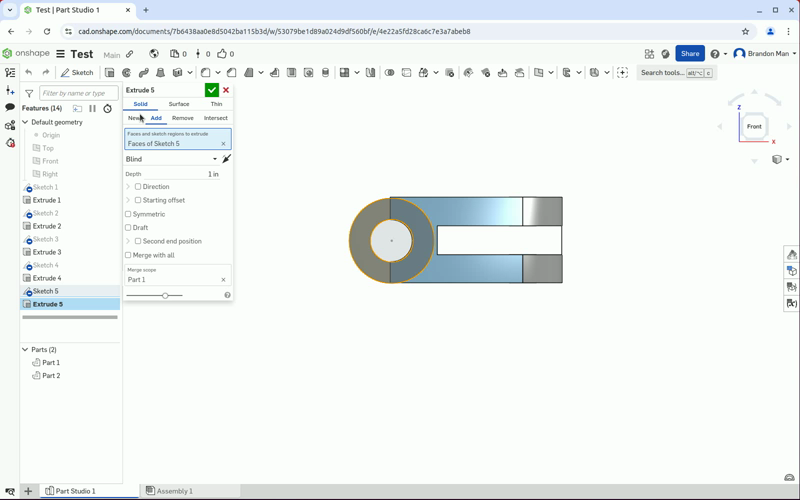
mouse_move(137, 120)
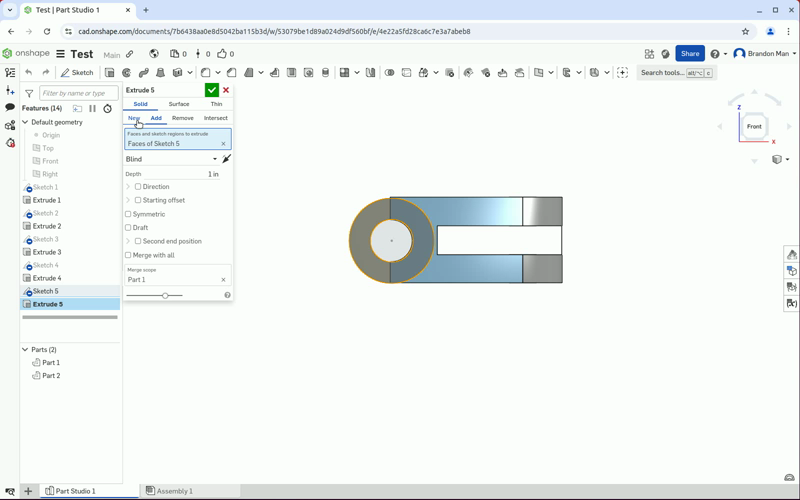
click(137, 120)
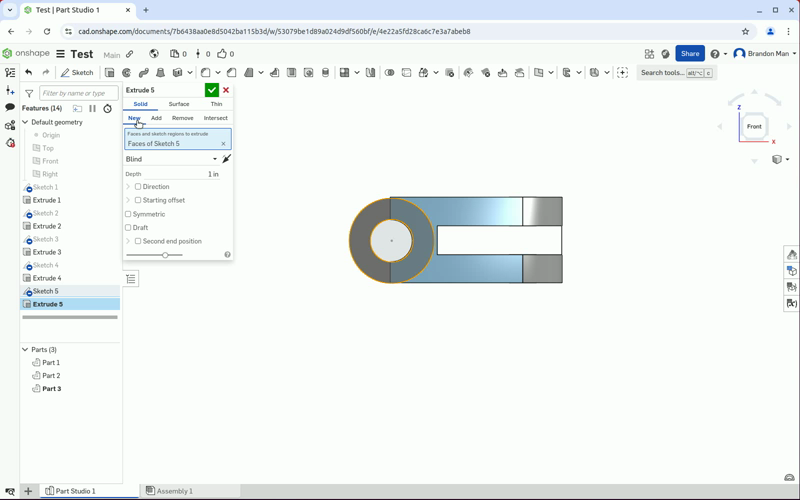
key(tab, 4)
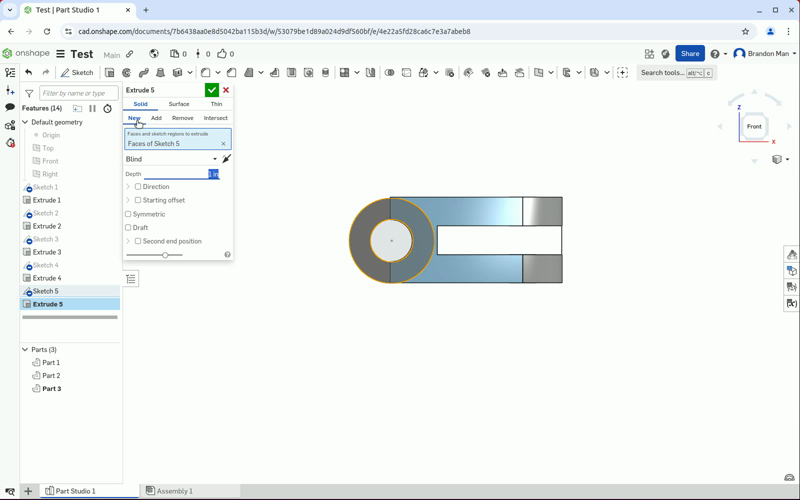
text(15.886)
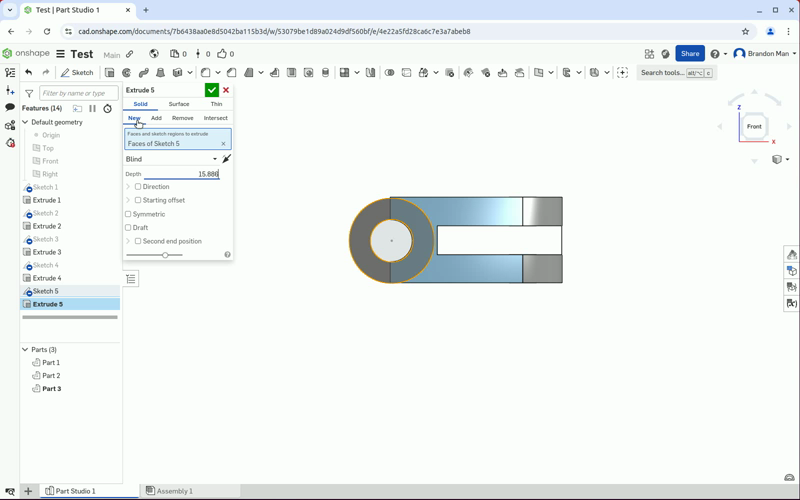
key(tab, 3)
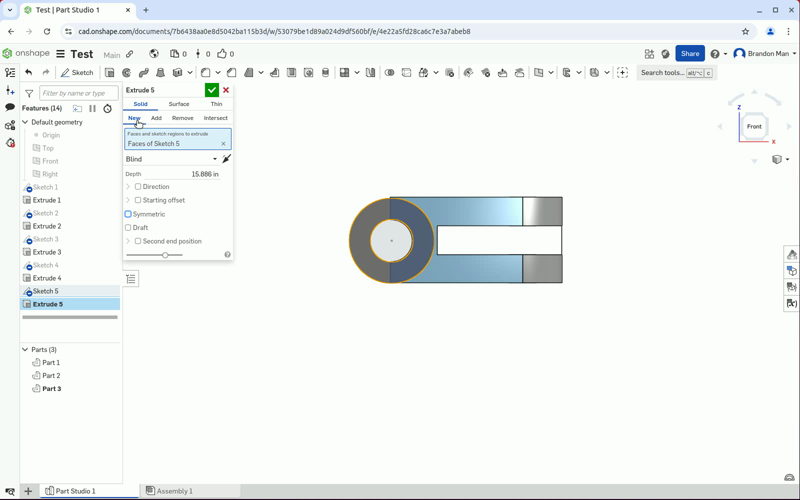
key(space)
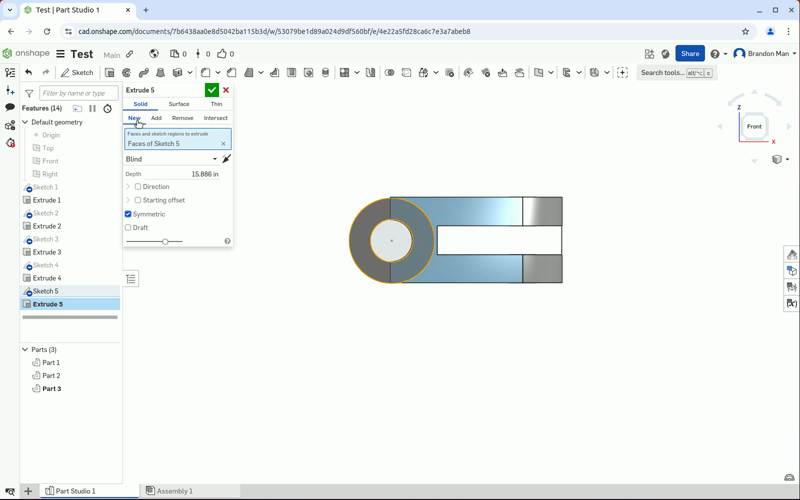
key(enter)
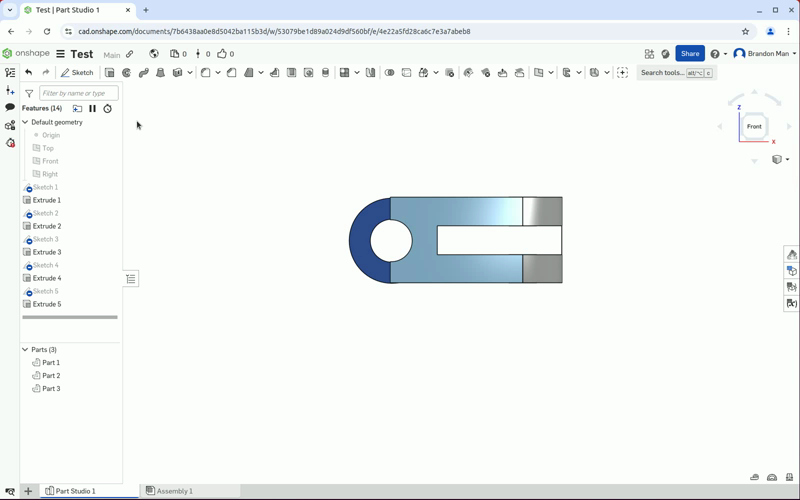
key(shift+h)
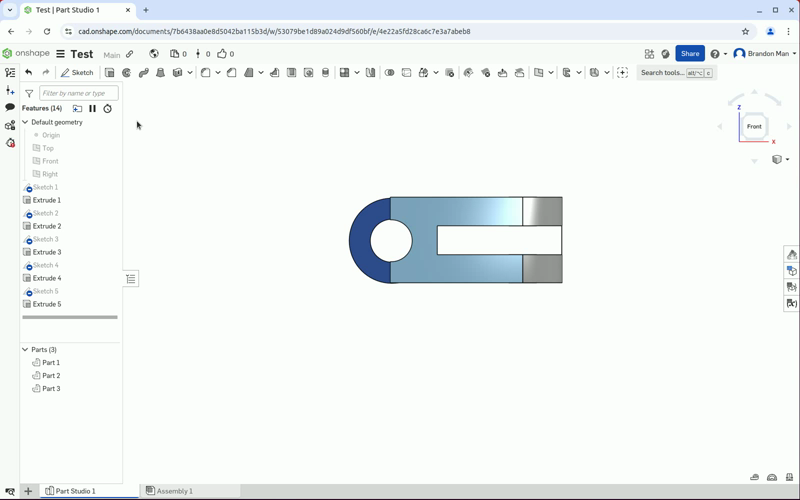
key(shift+h)
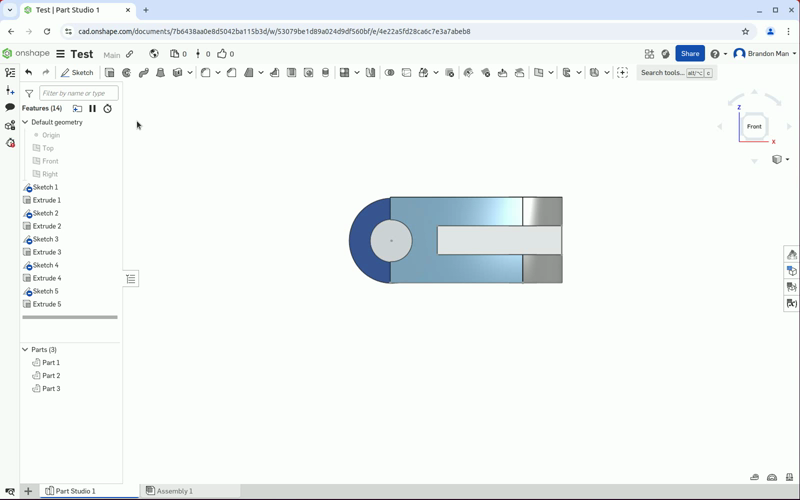
key(shift+7)
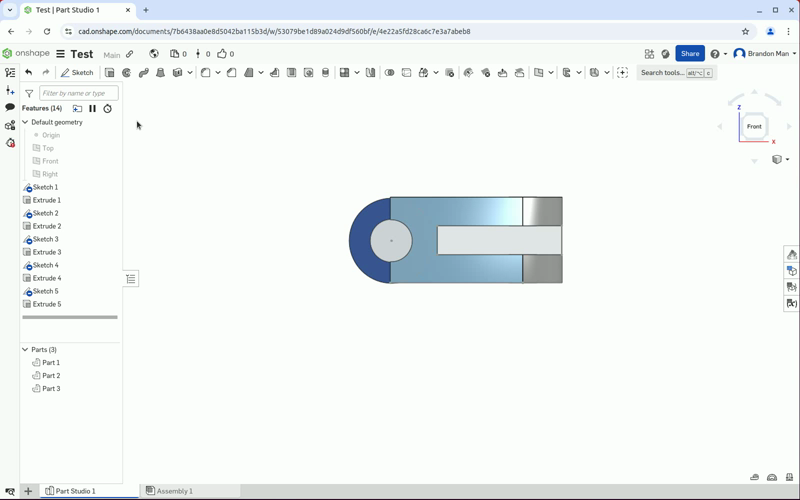
key(left, 2)
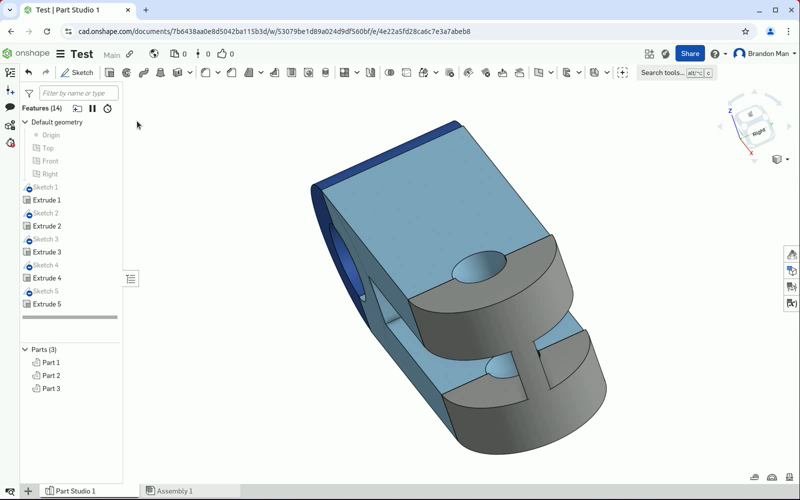
key(down, 2)
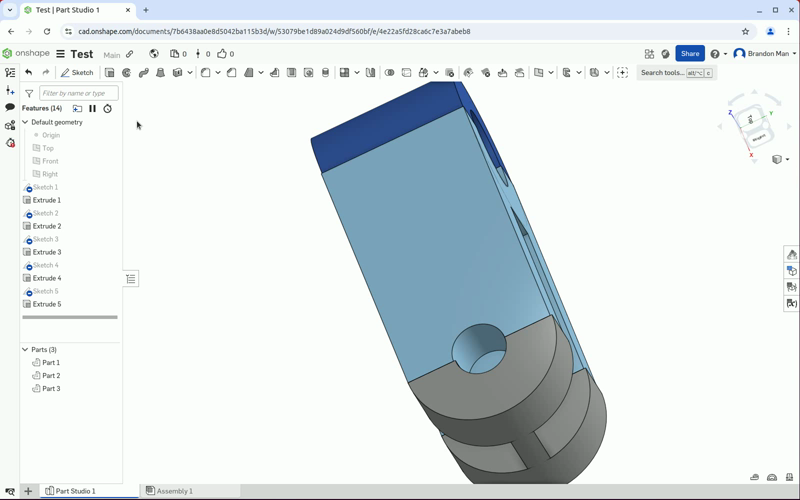
key(up, 2)
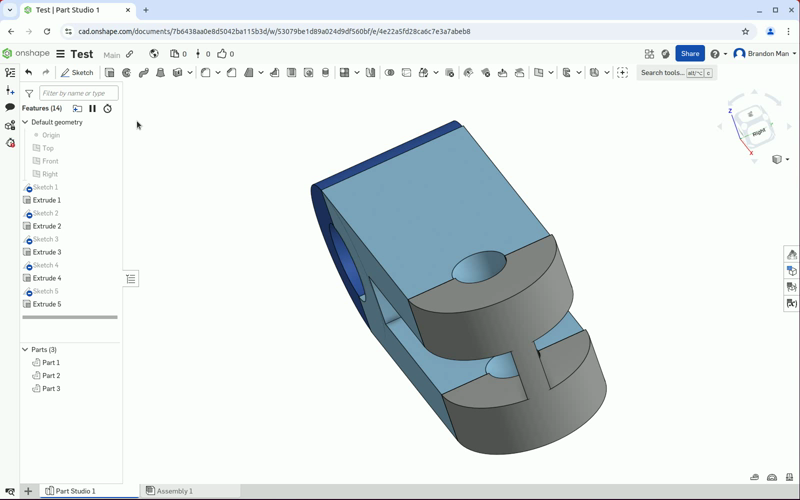
key(right, 2)
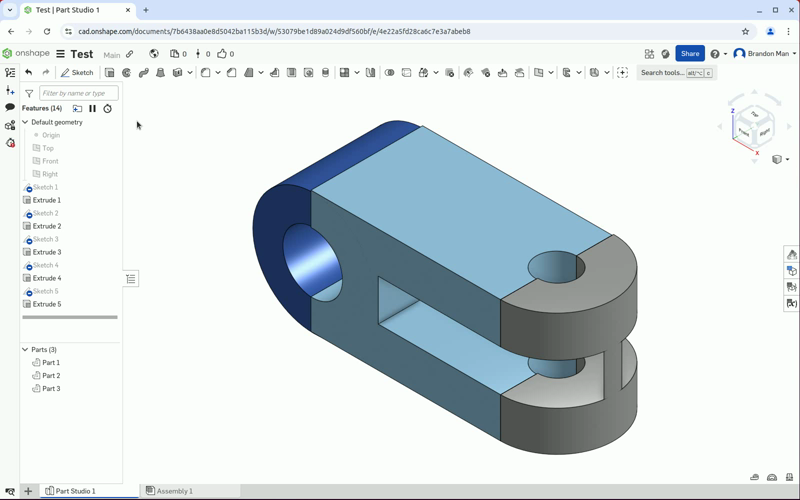
mouse_move(73, 189)
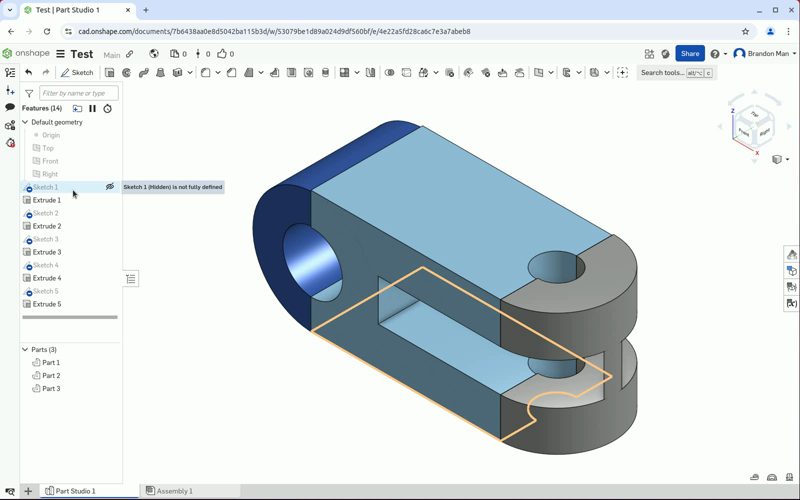
click(73, 189)